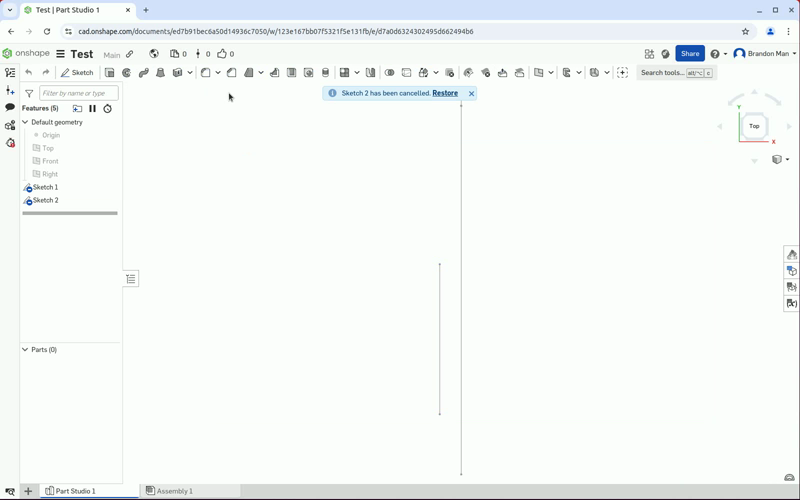
key(shift+h)
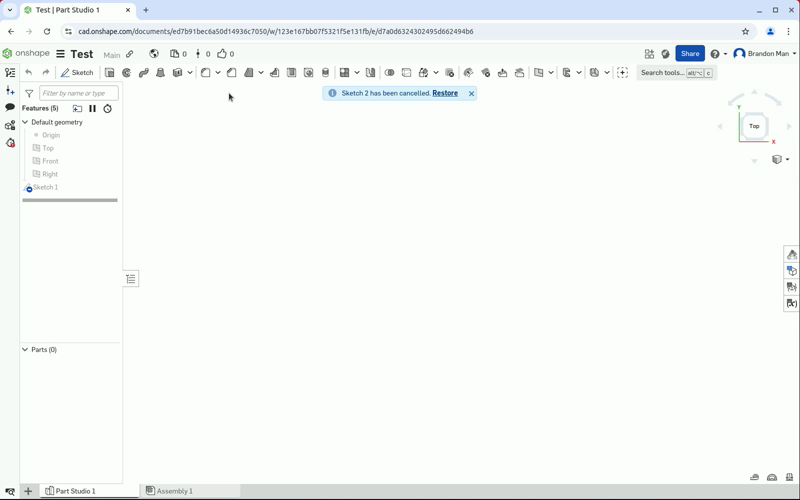
mouse_move(73, 352)
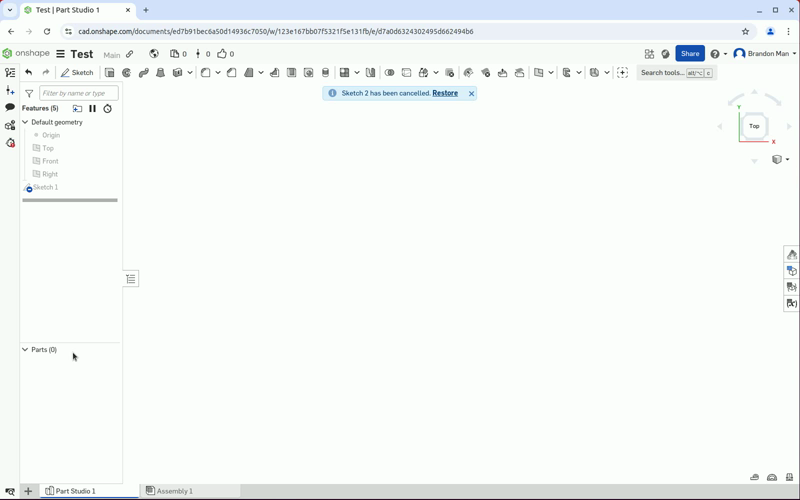
key(y)
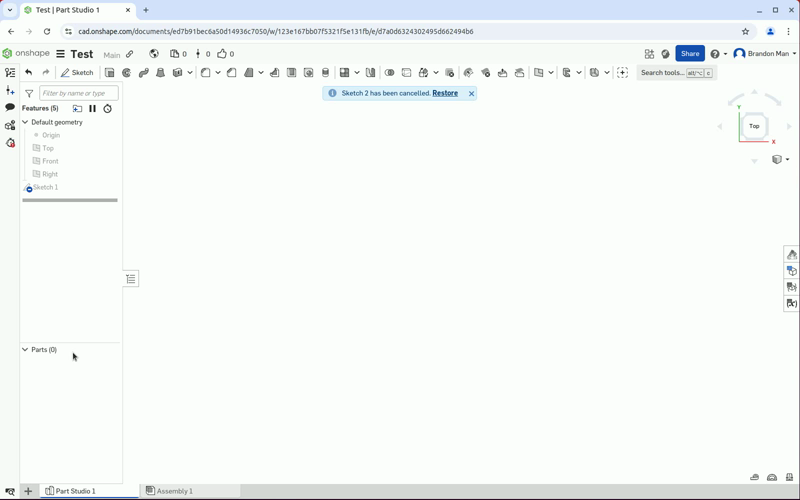
key(shift+p)
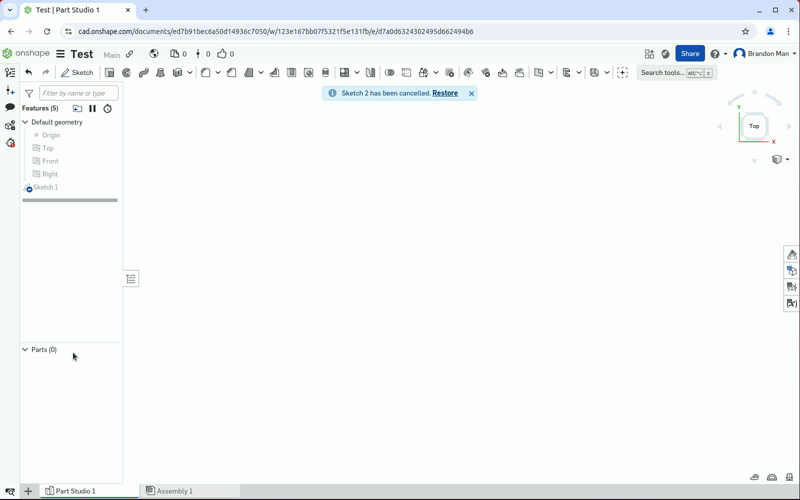
key(space)
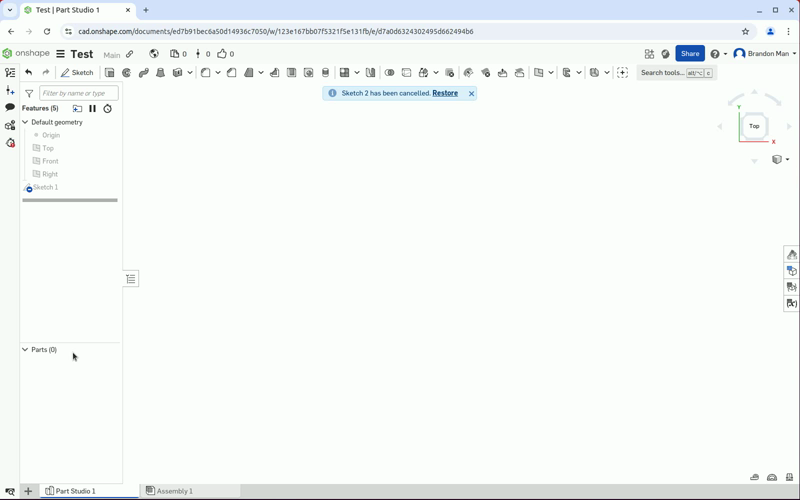
key_down(shift)
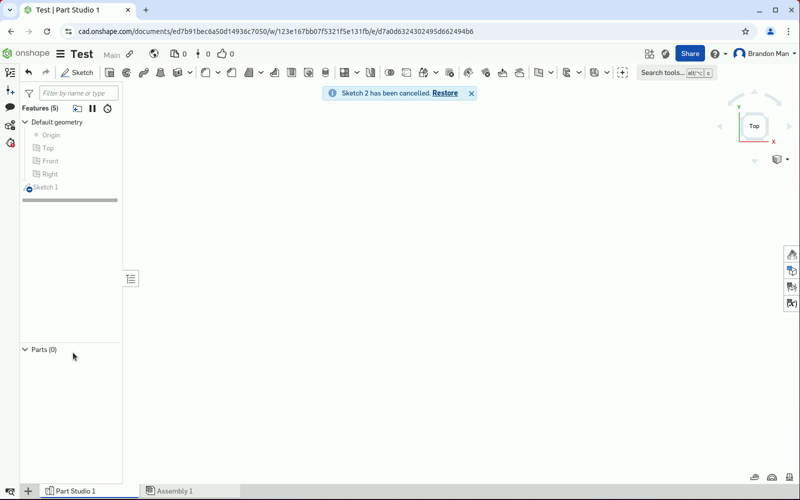
key(up)
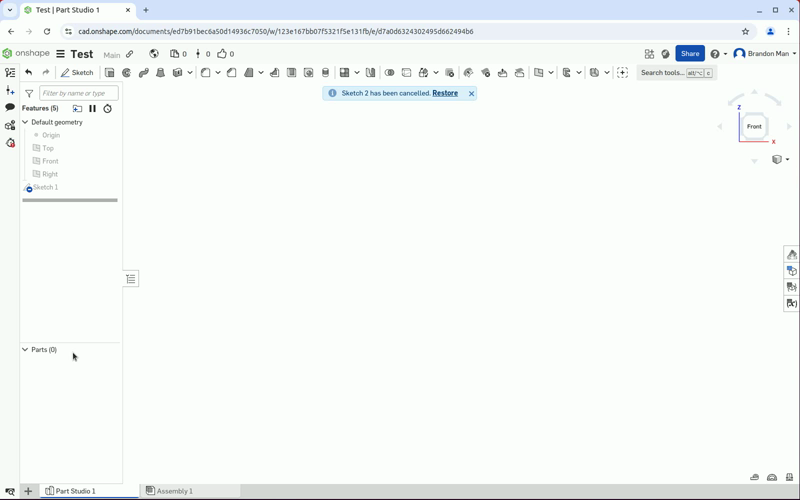
key_up(shift)
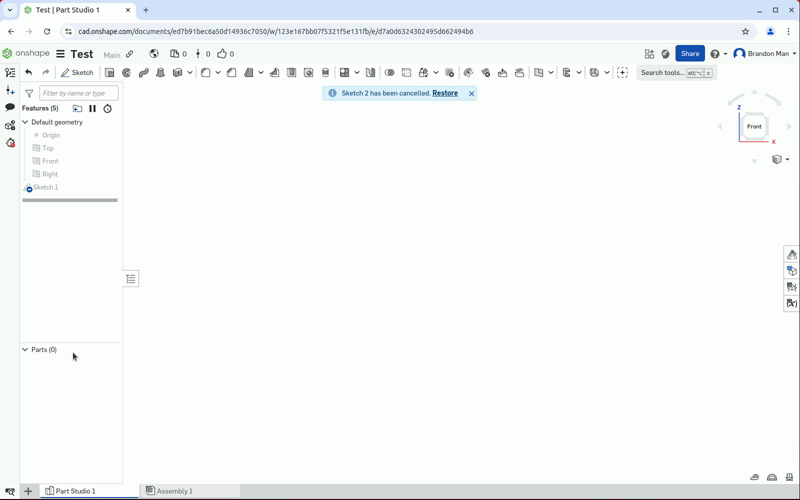
mouse_move(73, 352)
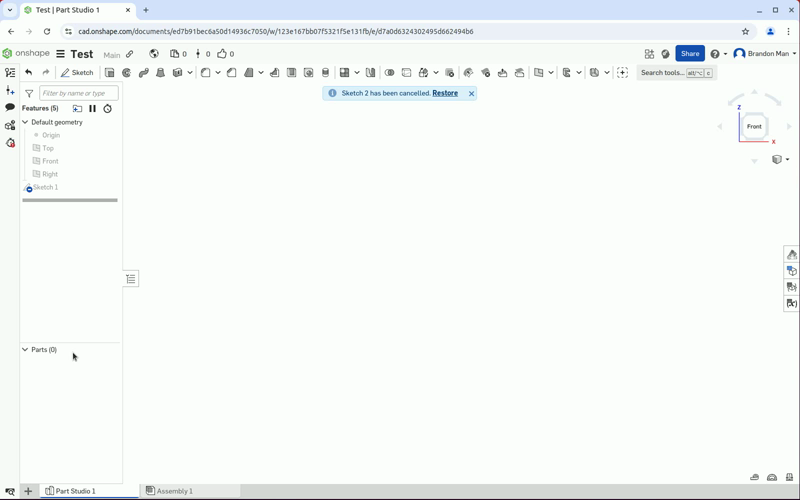
key(shift+y)
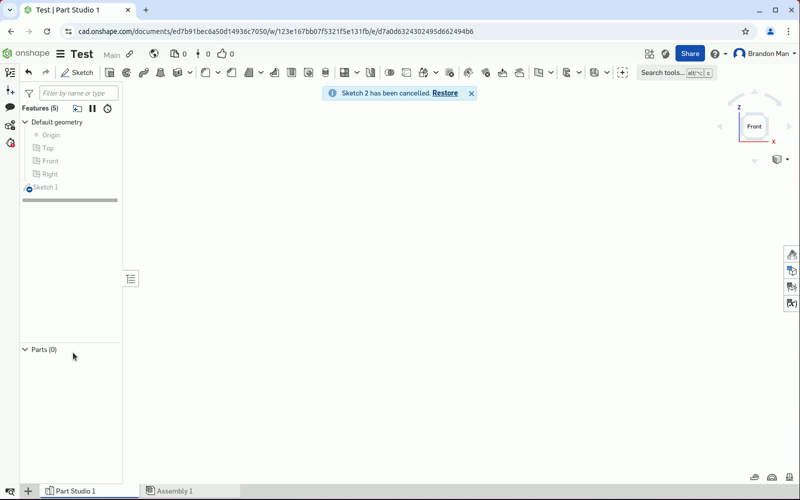
key(shift+s)
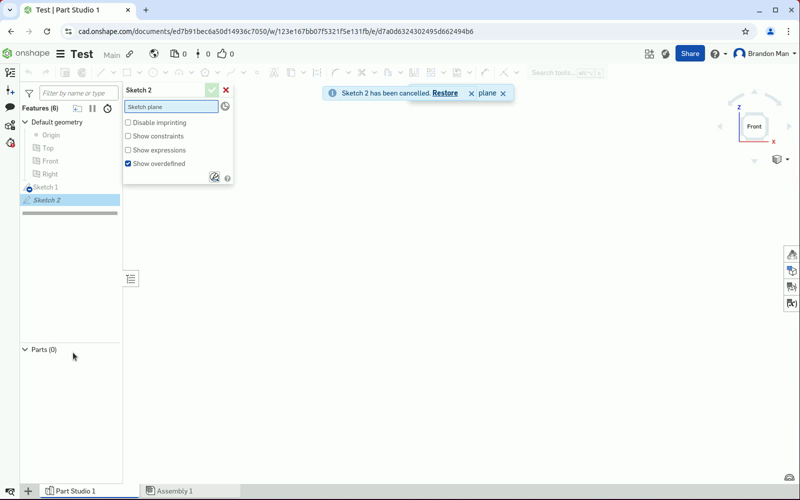
mouse_move(73, 163)
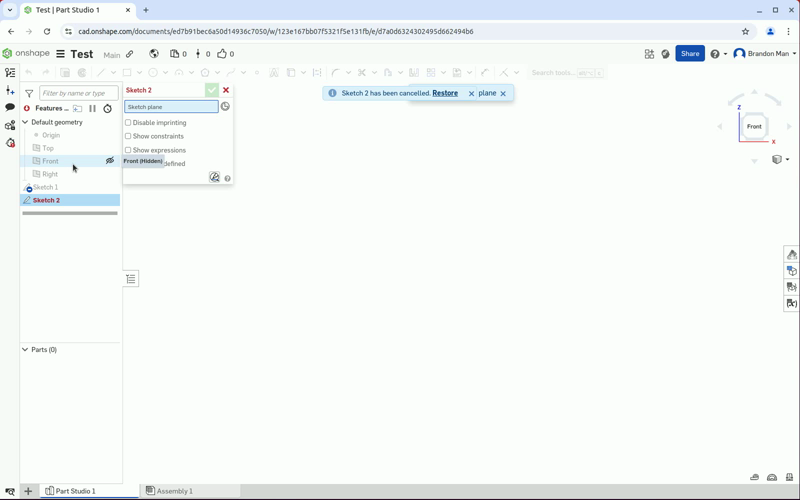
click(73, 163)
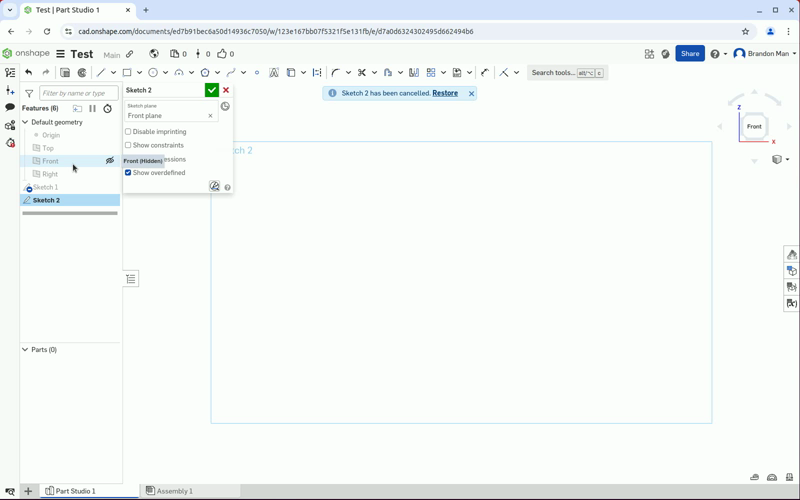
mouse_move(73, 352)
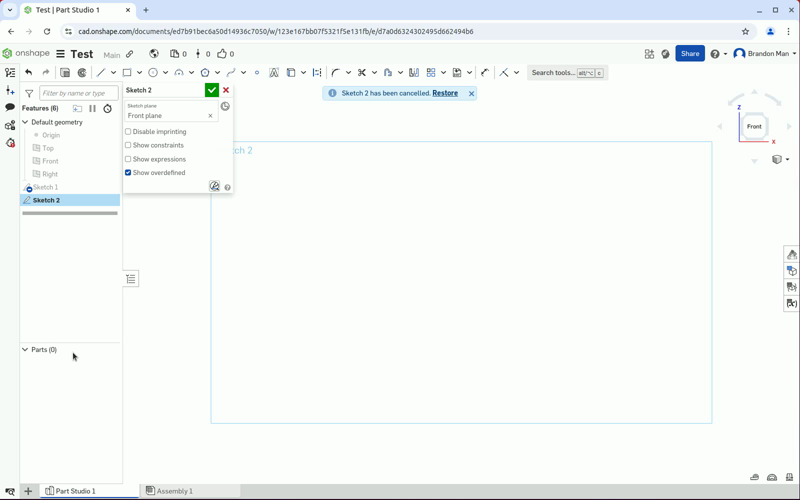
key(y)
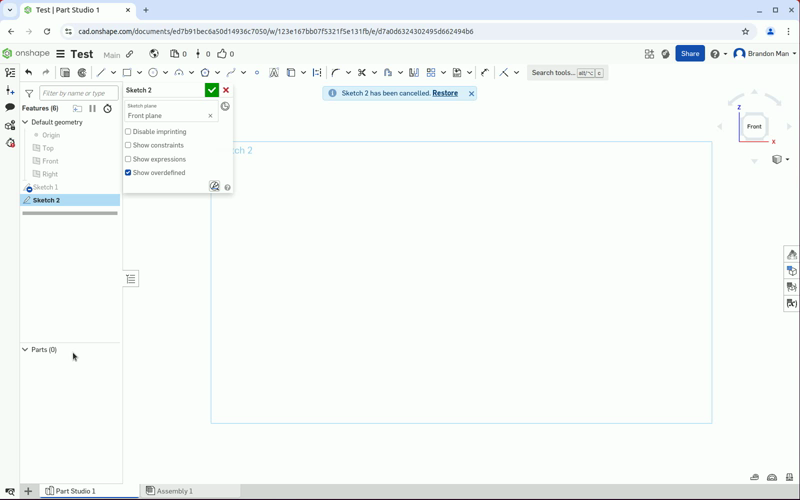
key(l)
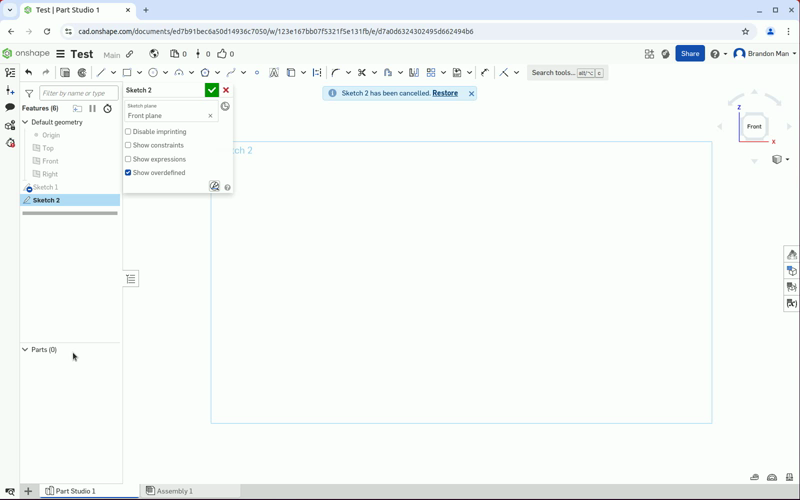
key_down(shift)
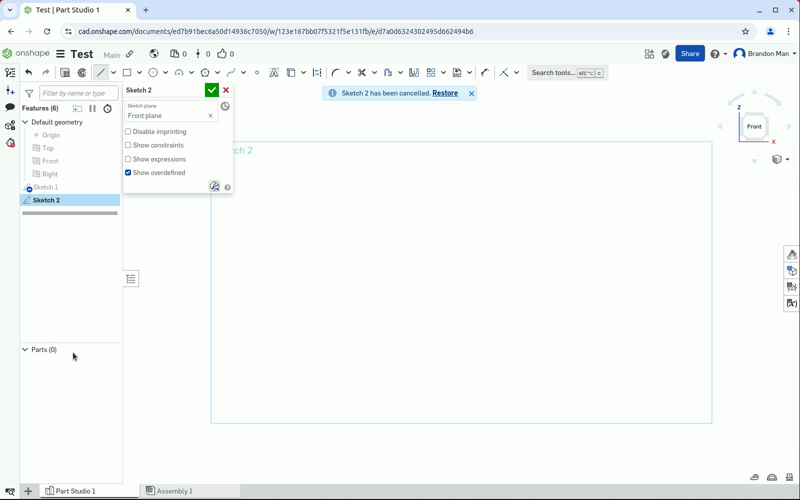
mouse_move(430, 259)
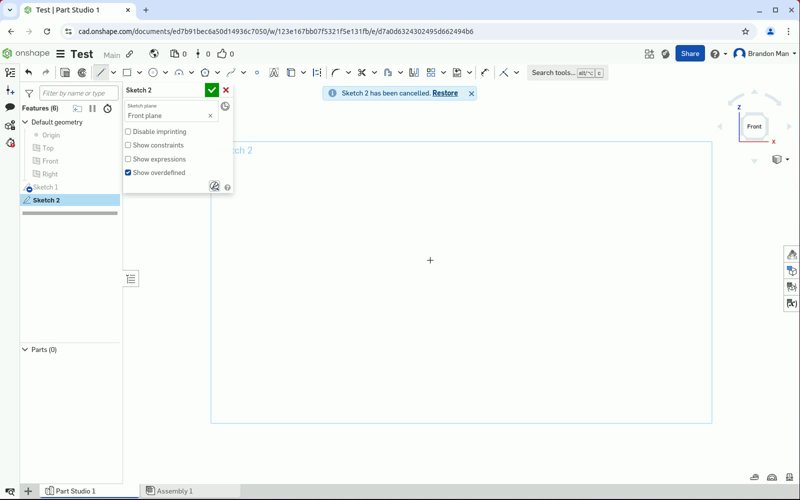
click(430, 259)
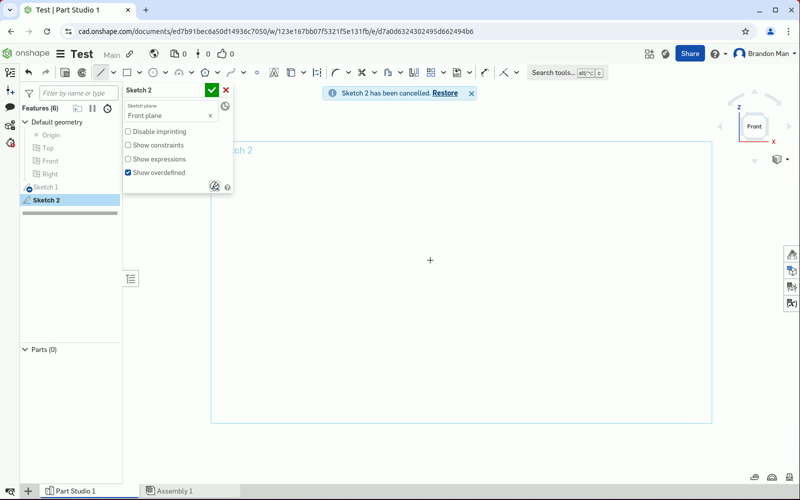
key_up(shift)
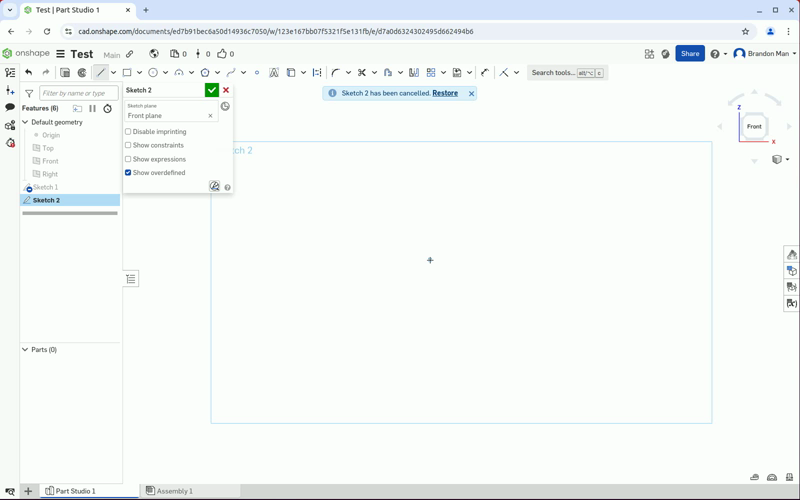
key_down(shift)
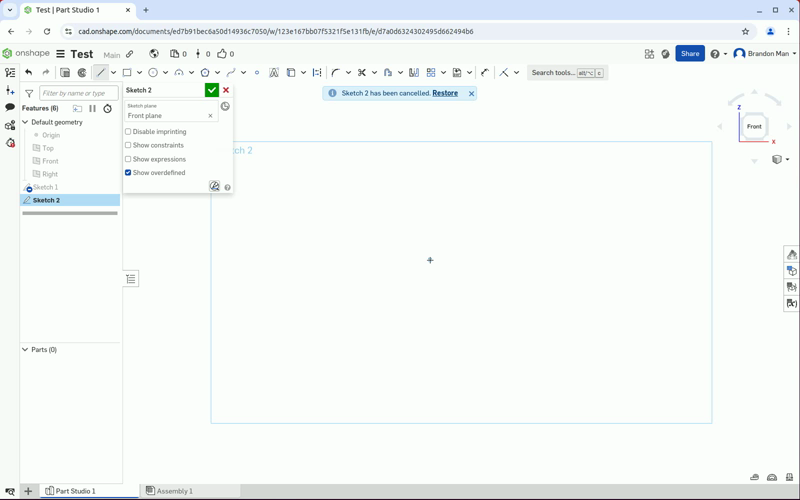
mouse_move(460, 259)
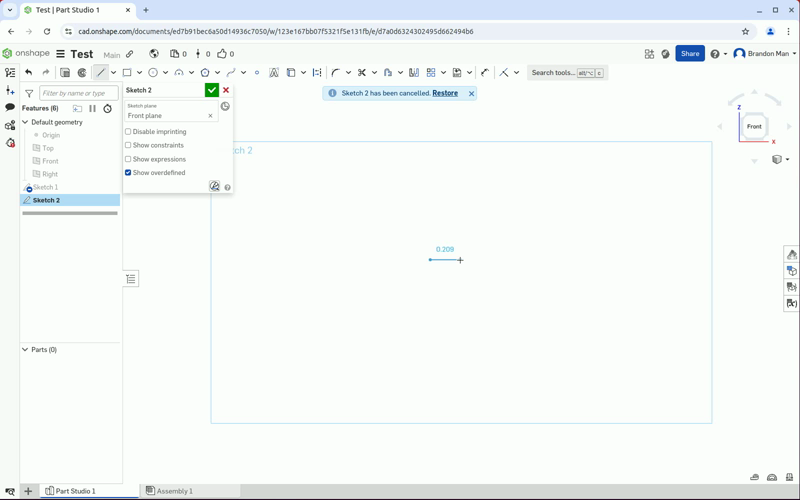
mouse_move(458, 259)
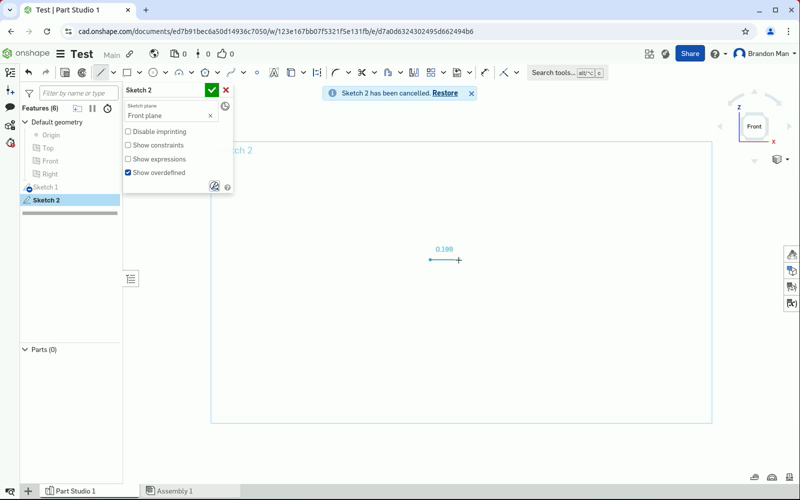
click(458, 259)
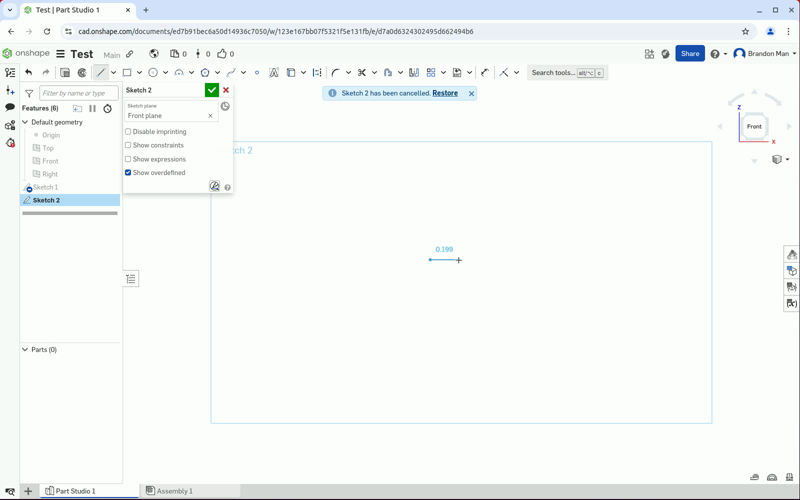
key_up(shift)
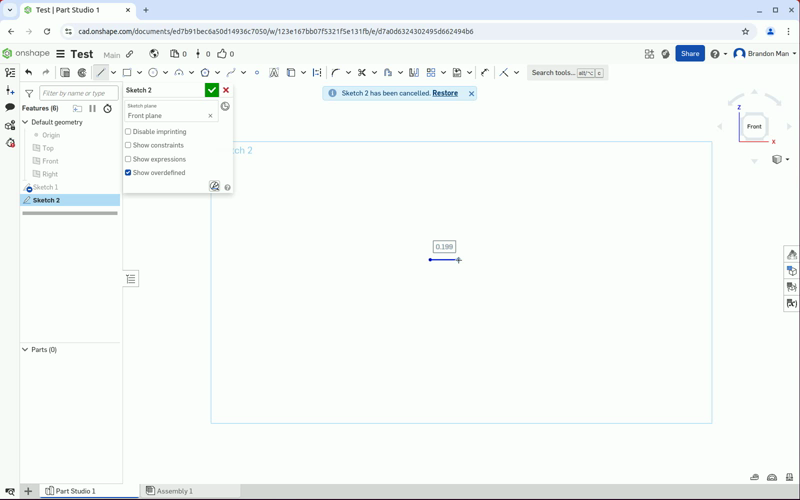
key_down(shift)
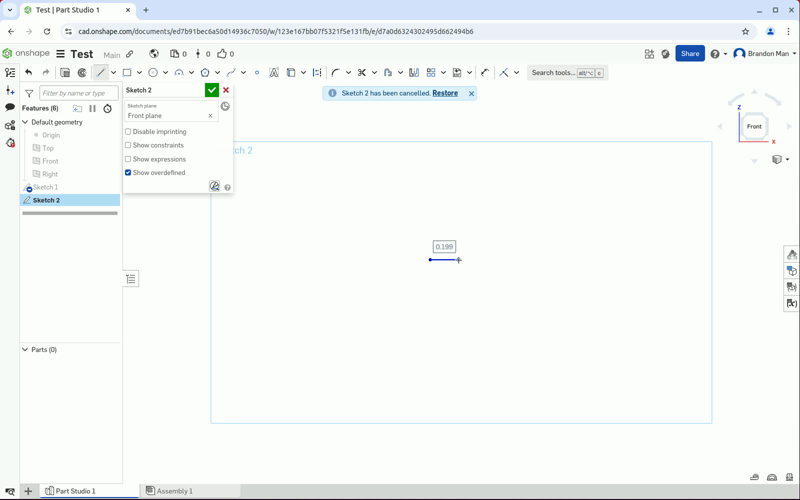
mouse_move(488, 259)
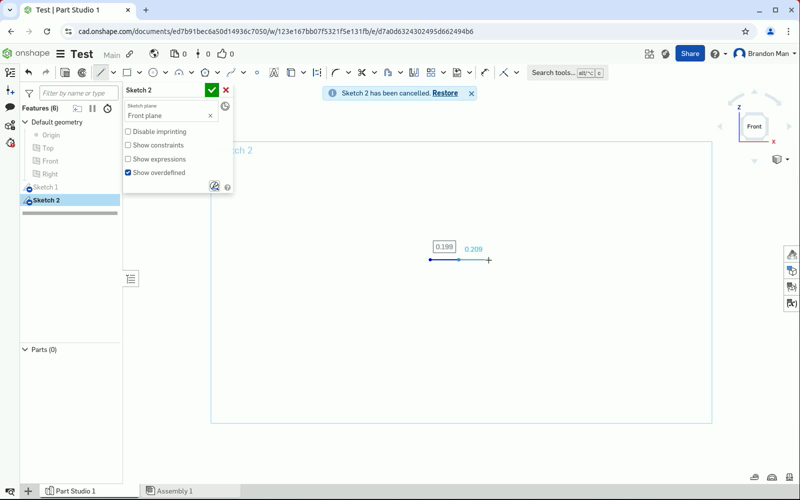
mouse_move(464, 259)
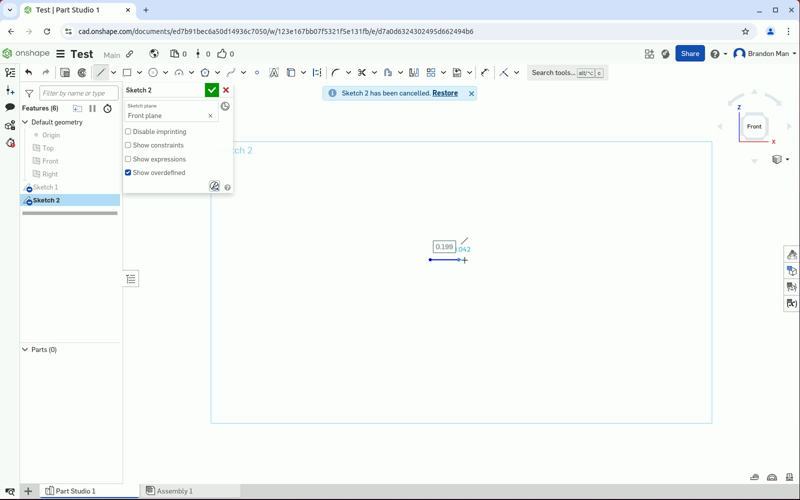
scroll(6)
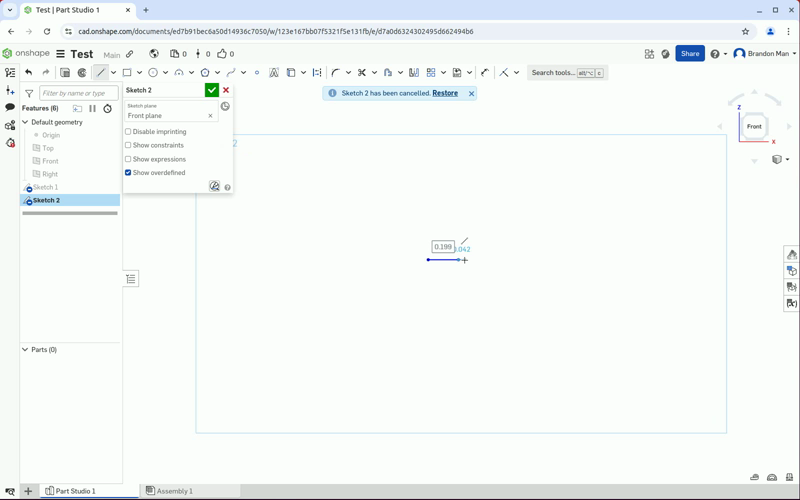
scroll(6)
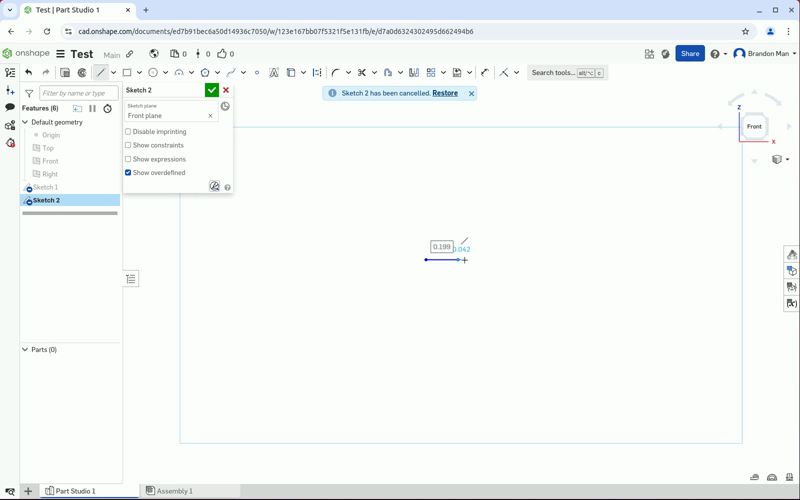
scroll(6)
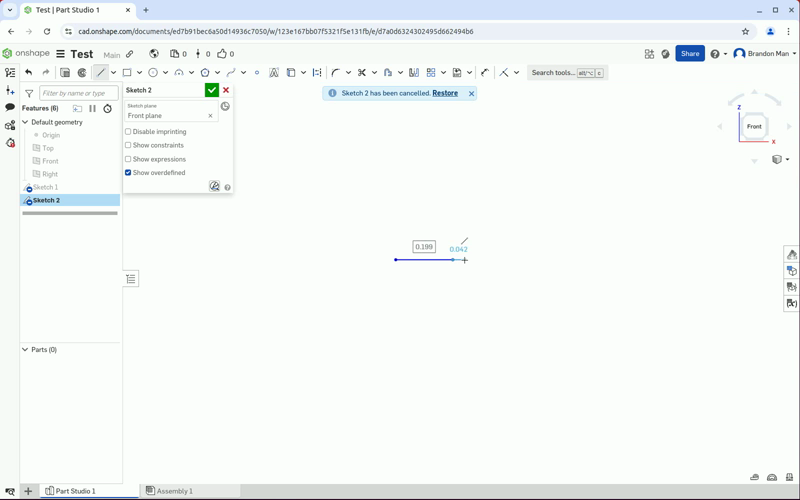
scroll(6)
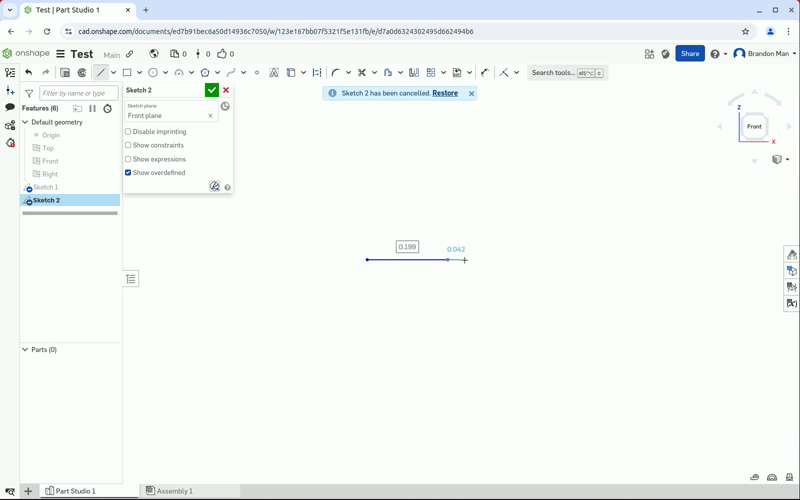
scroll(6)
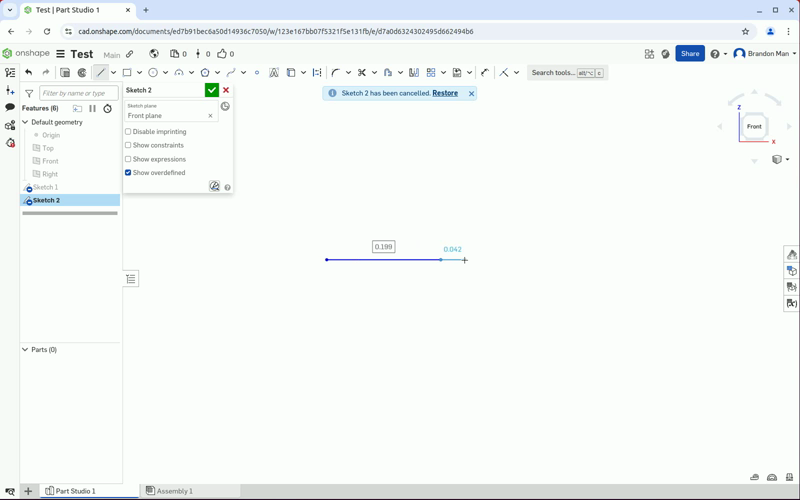
scroll(6)
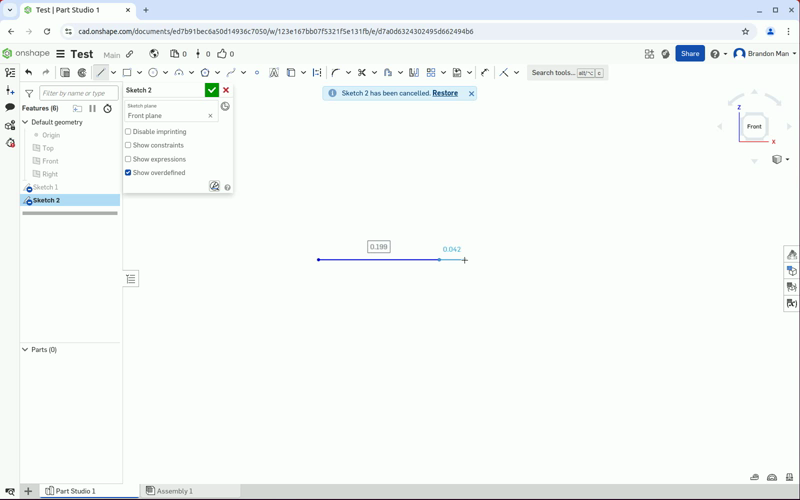
scroll(6)
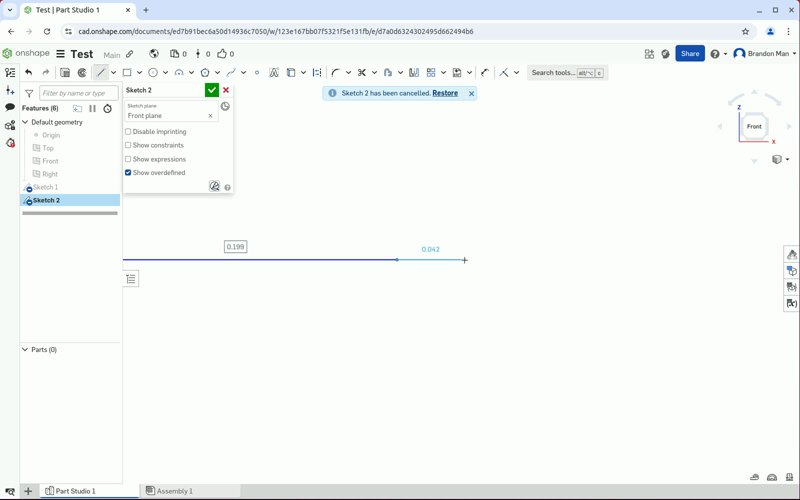
click(464, 259)
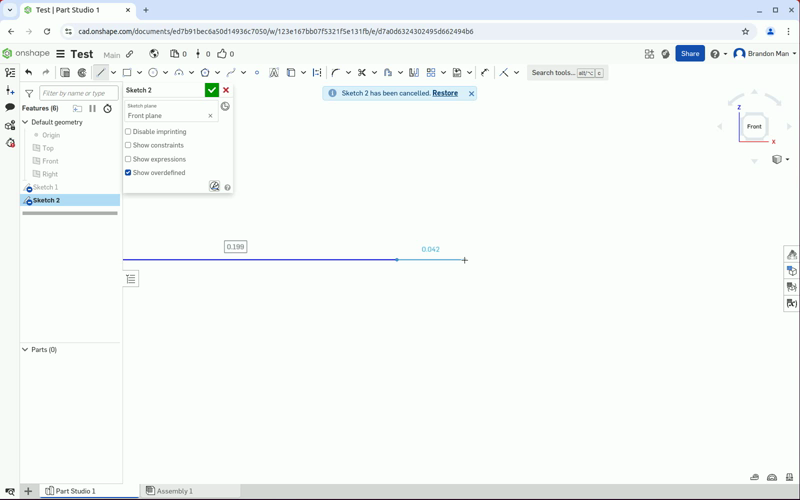
scroll(-6)
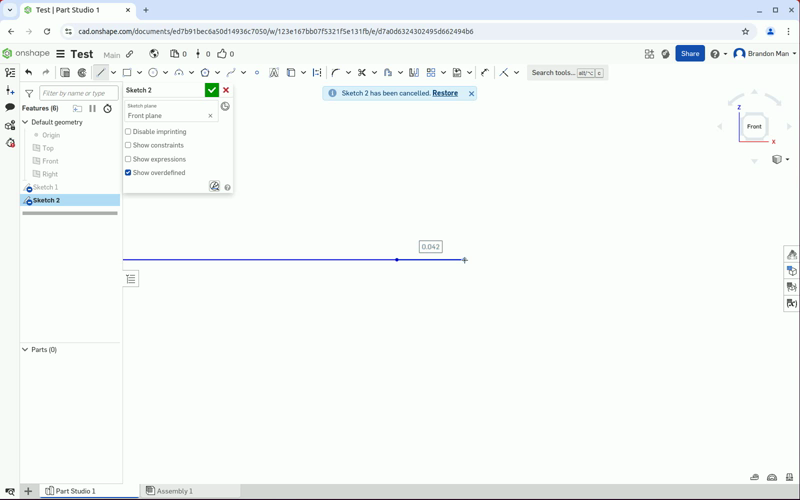
scroll(-6)
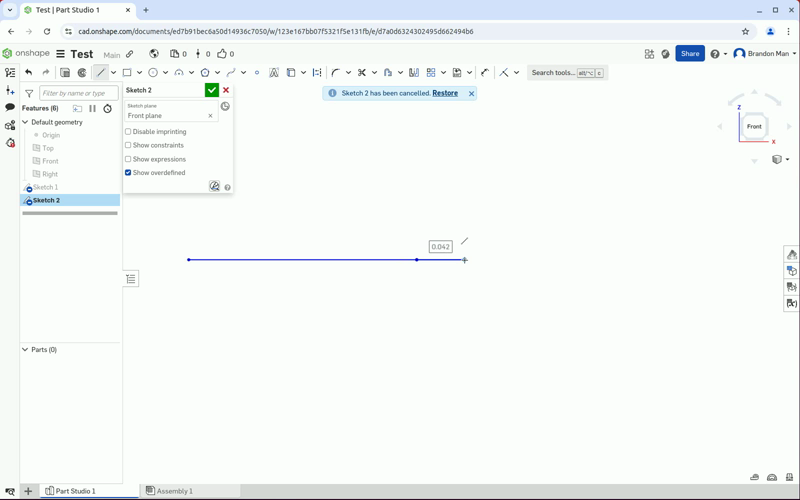
scroll(-6)
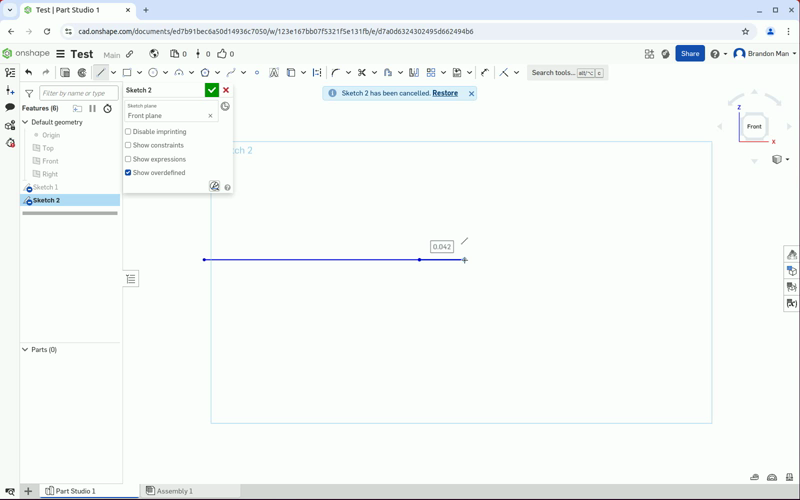
scroll(-6)
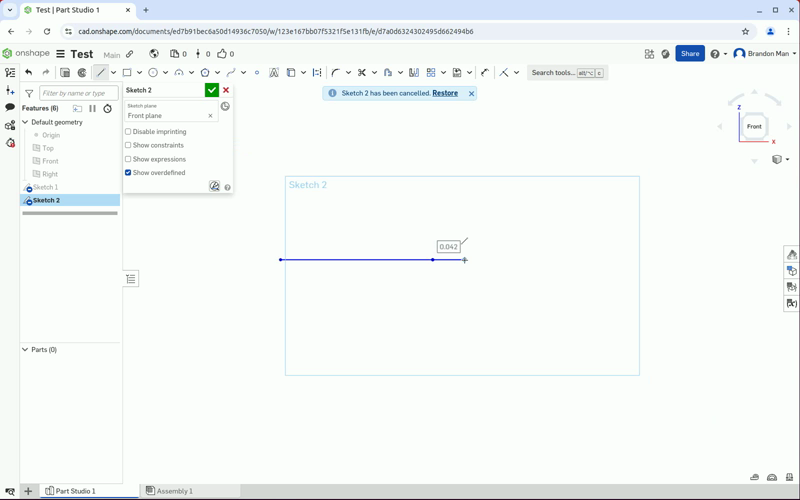
scroll(-6)
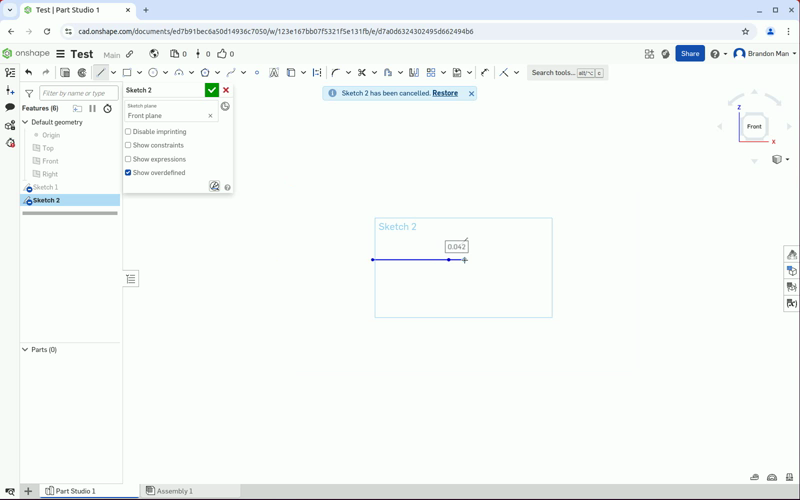
scroll(-6)
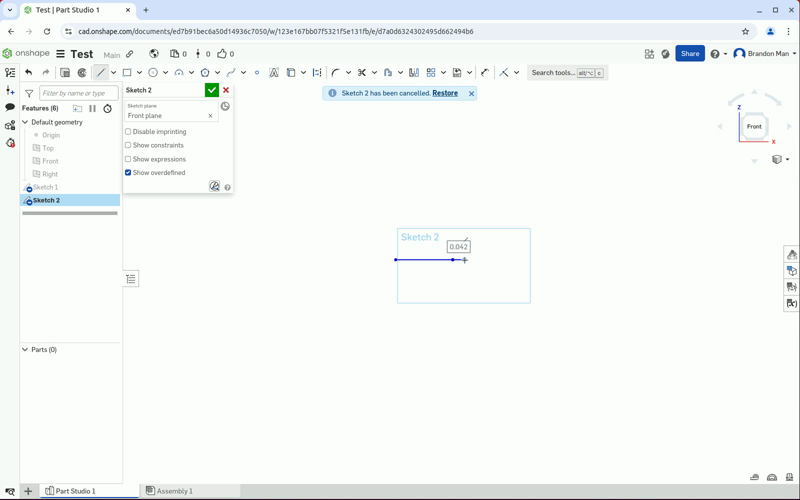
scroll(-6)
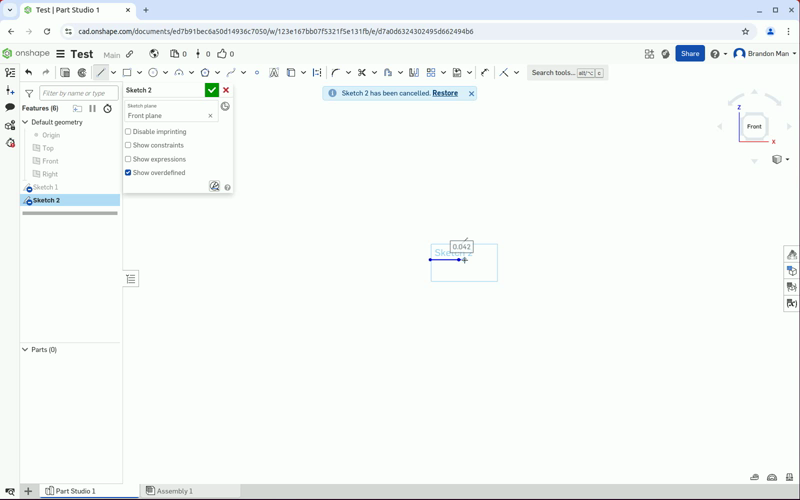
key_up(shift)
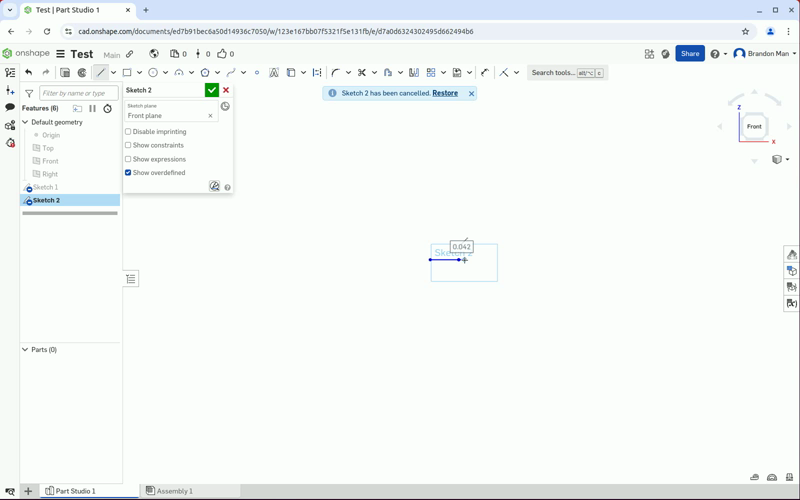
key_down(shift)
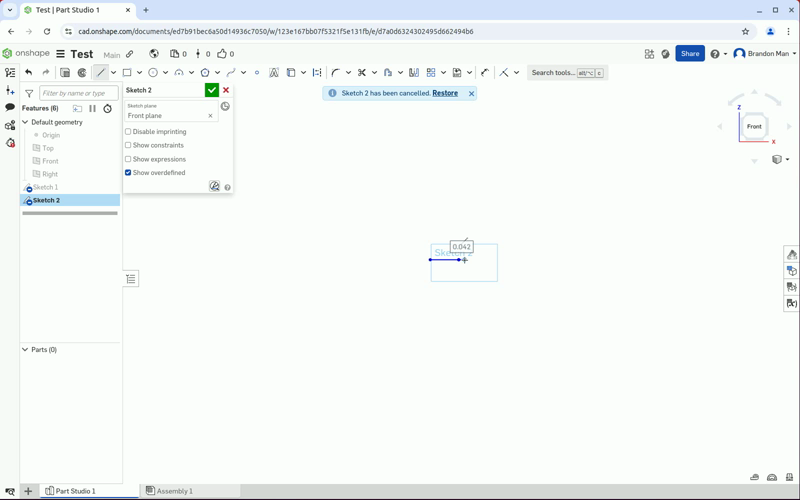
mouse_move(494, 259)
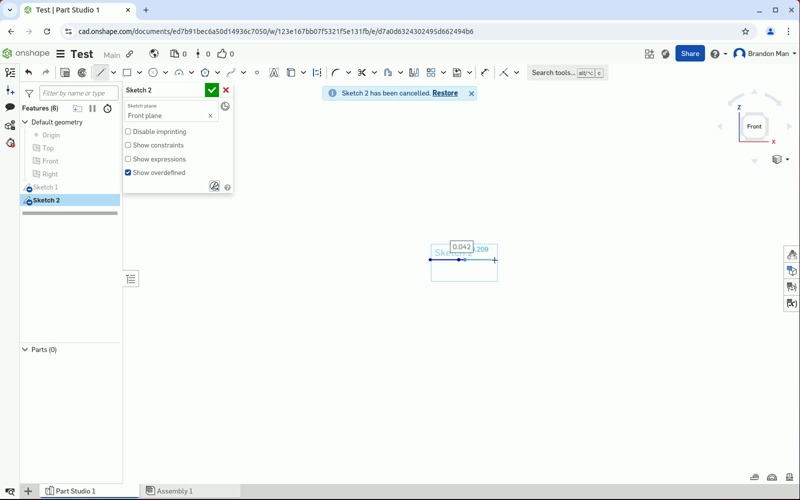
mouse_move(492, 259)
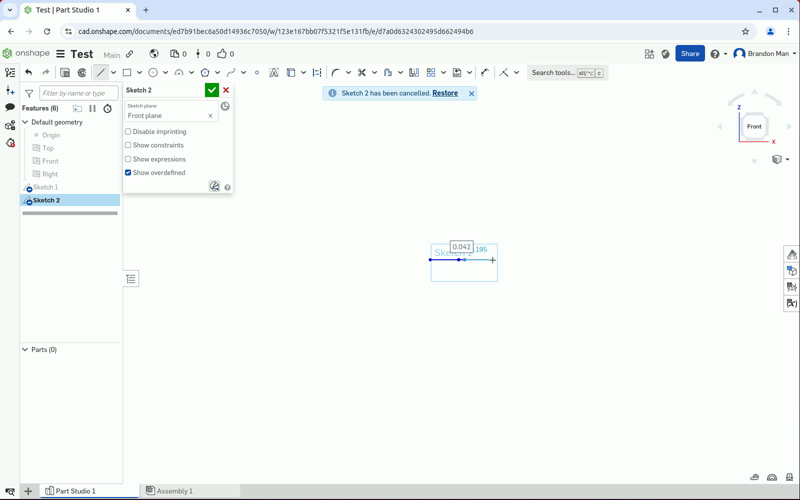
click(492, 259)
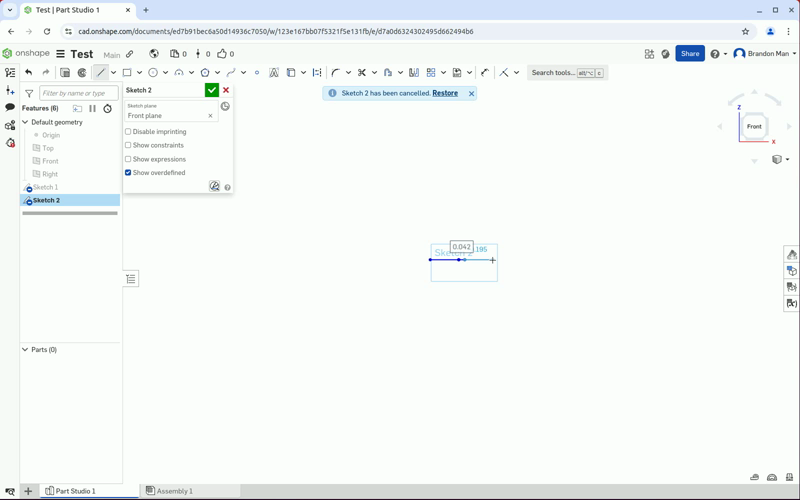
key_up(shift)
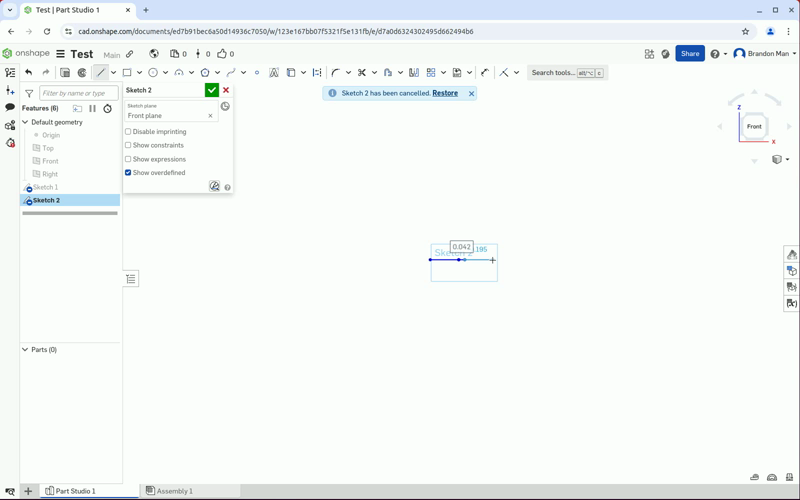
key_down(shift)
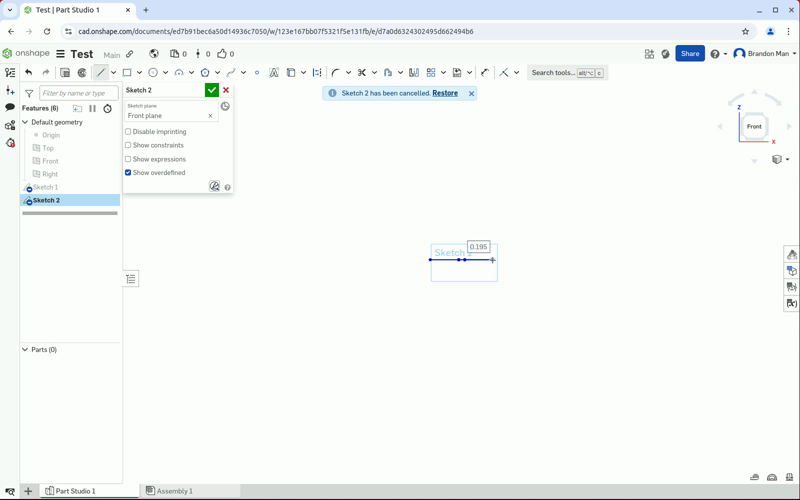
mouse_move(522, 259)
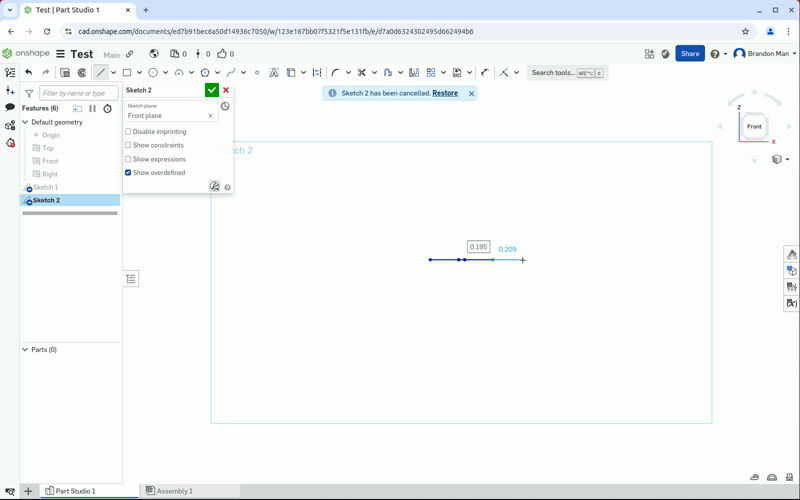
mouse_move(492, 249)
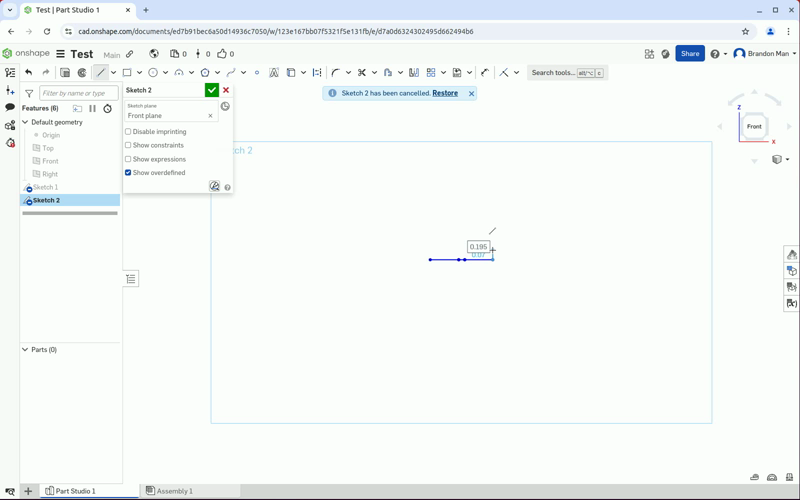
click(492, 249)
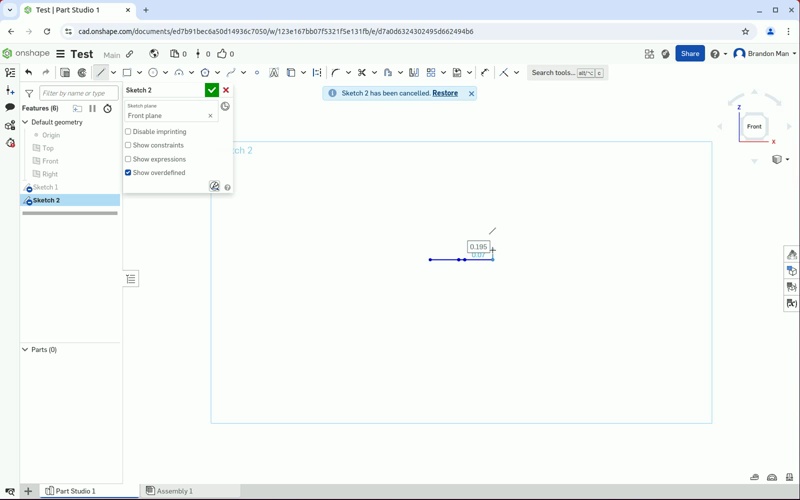
key_up(shift)
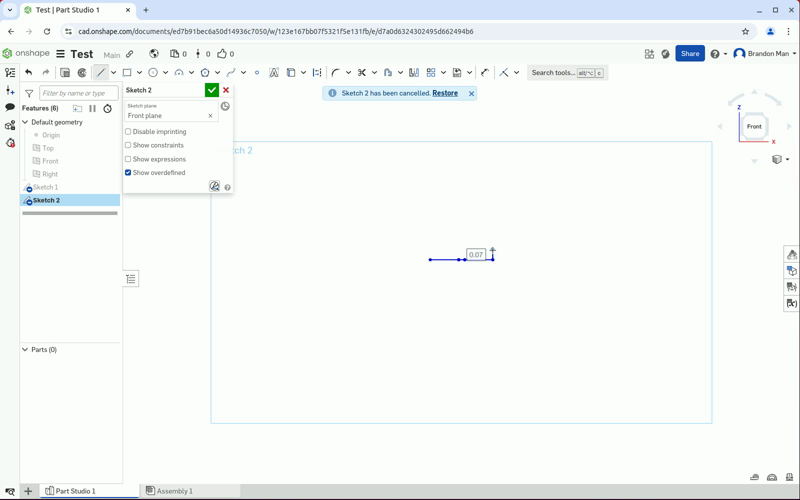
key_down(shift)
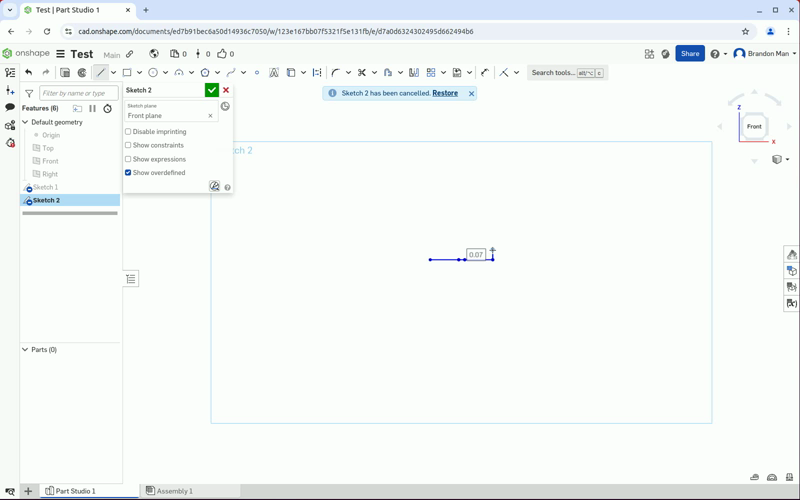
mouse_move(430, 249)
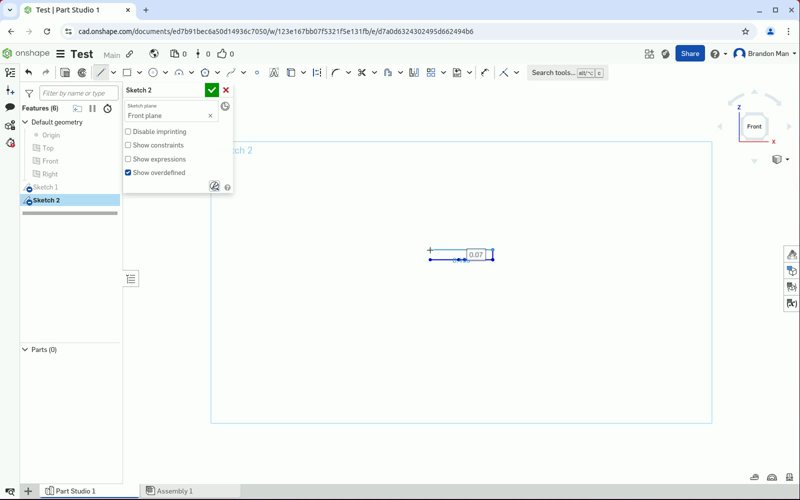
click(430, 249)
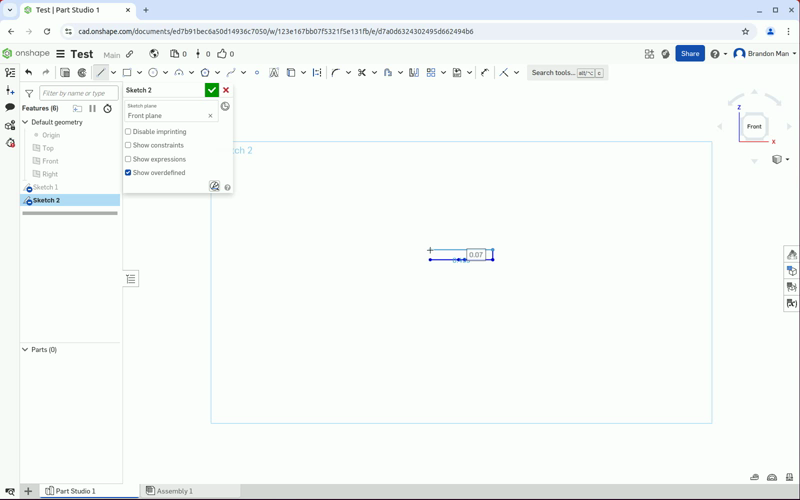
key_up(shift)
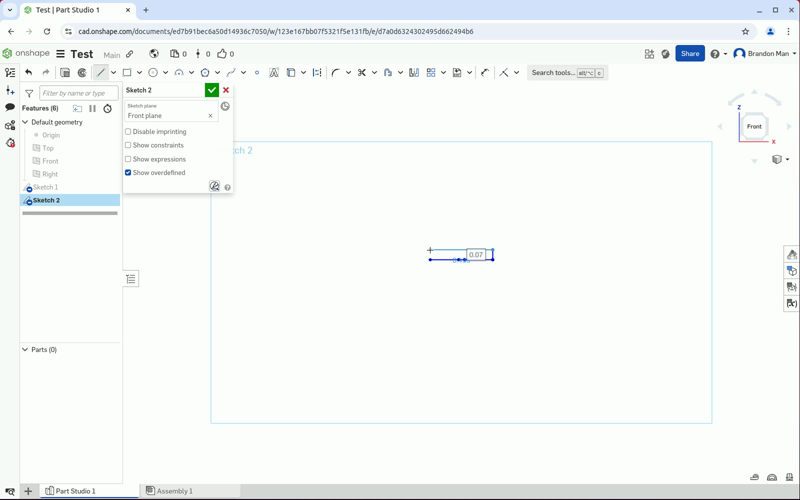
mouse_move(460, 249)
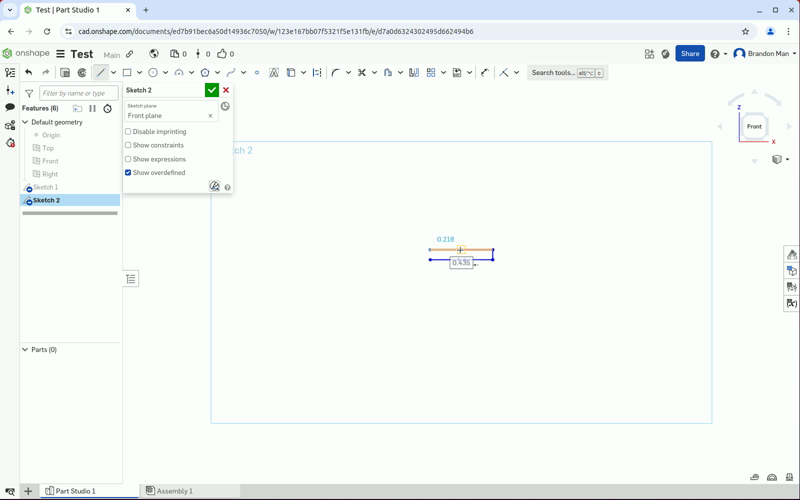
key_down(shift)
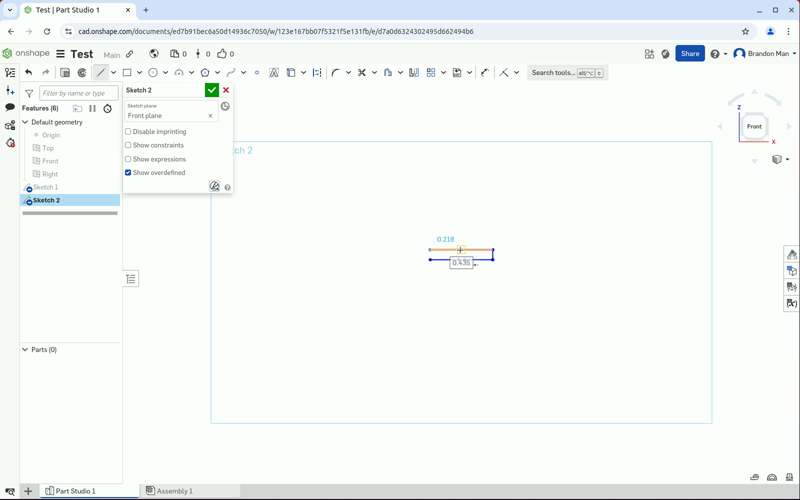
mouse_move(430, 259)
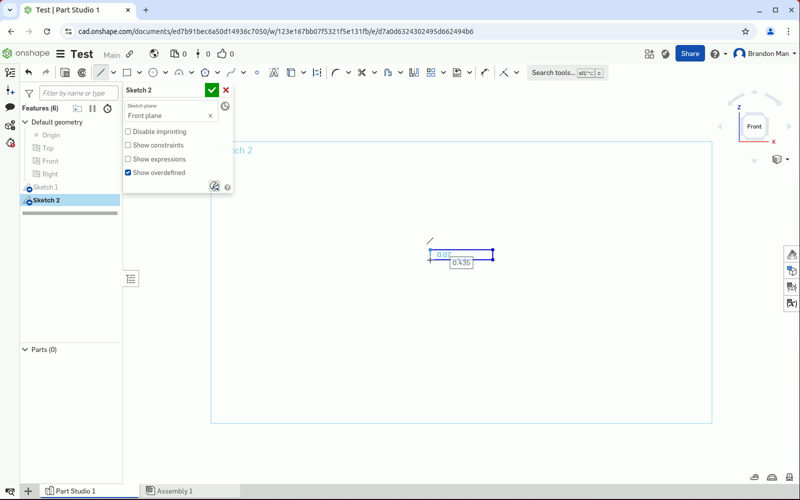
key_up(shift)
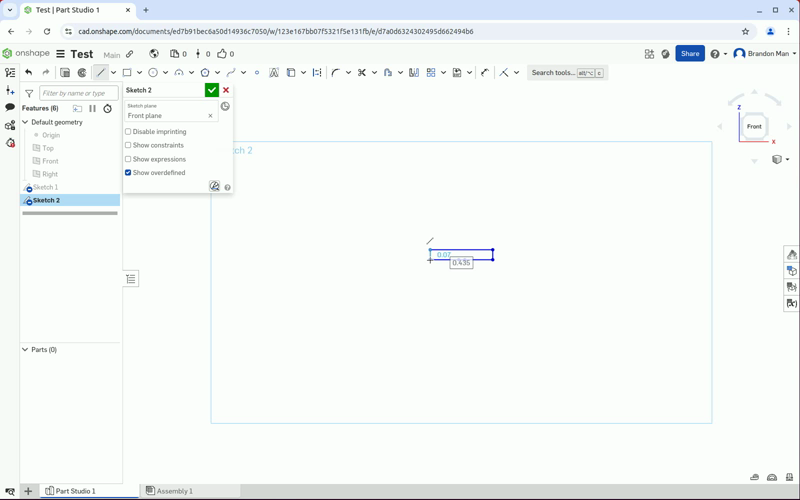
click(430, 259)
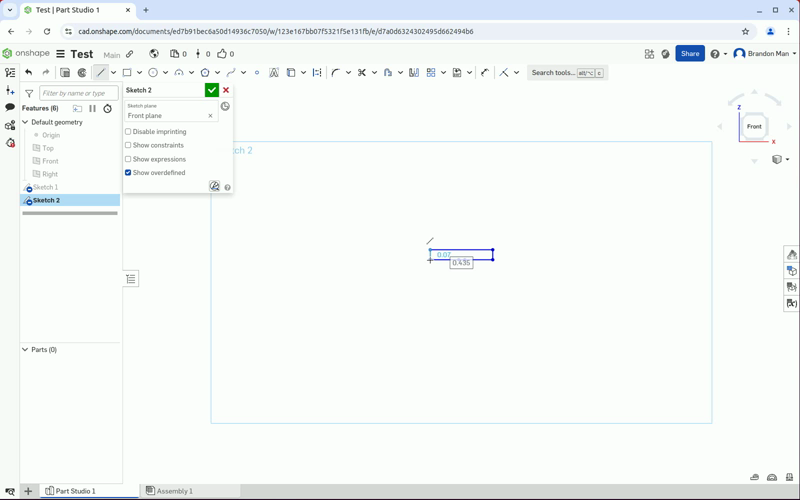
key(esc)
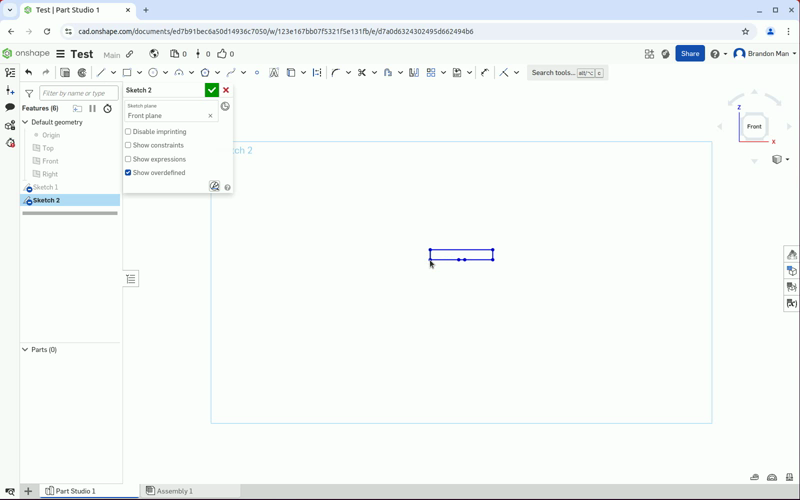
mouse_move(480, 252)
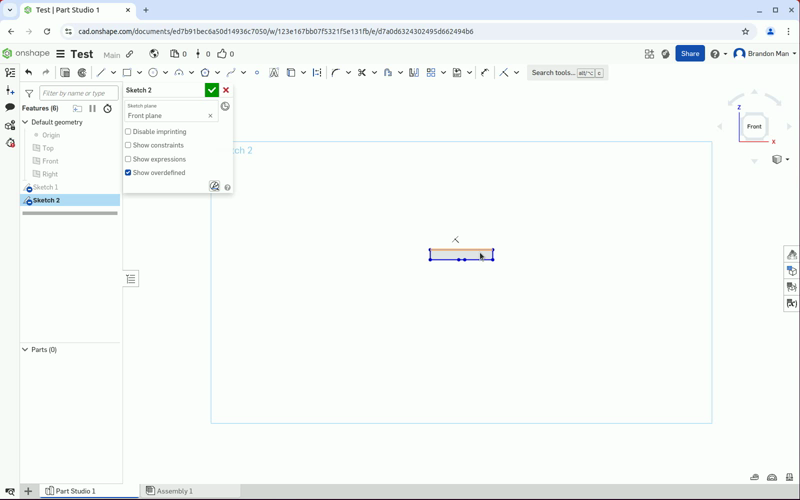
scroll(6)
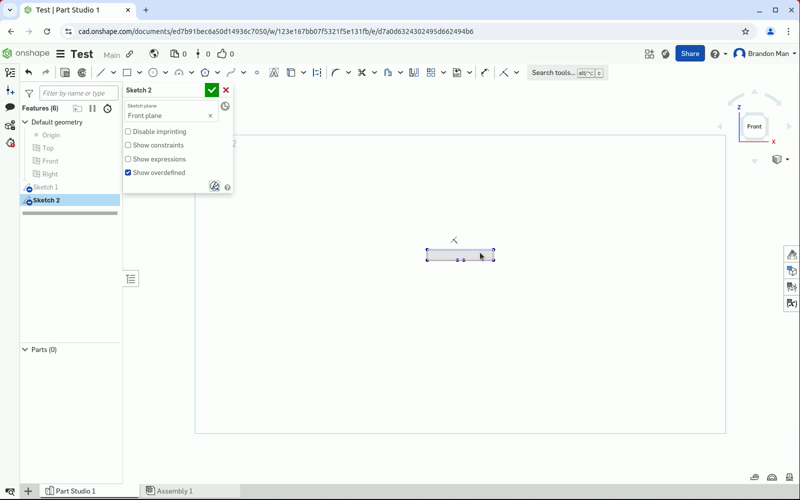
scroll(6)
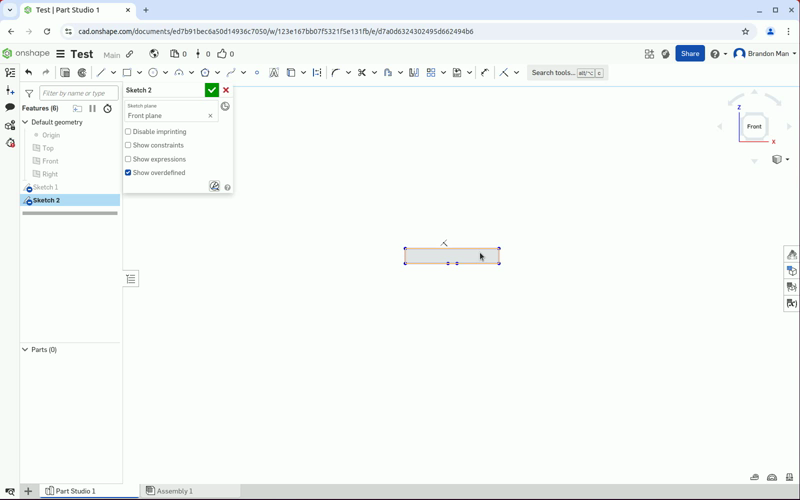
scroll(6)
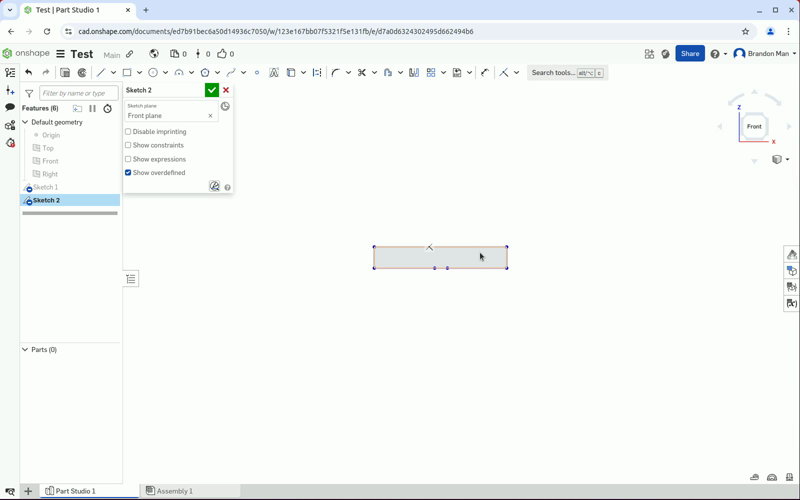
scroll(6)
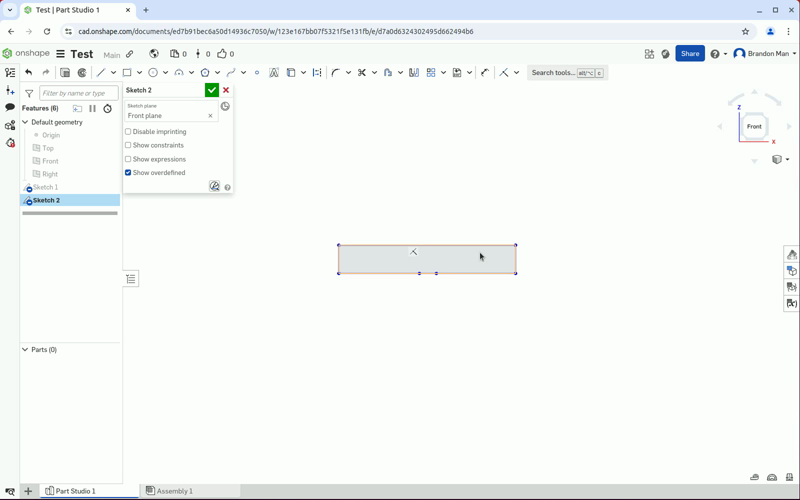
scroll(6)
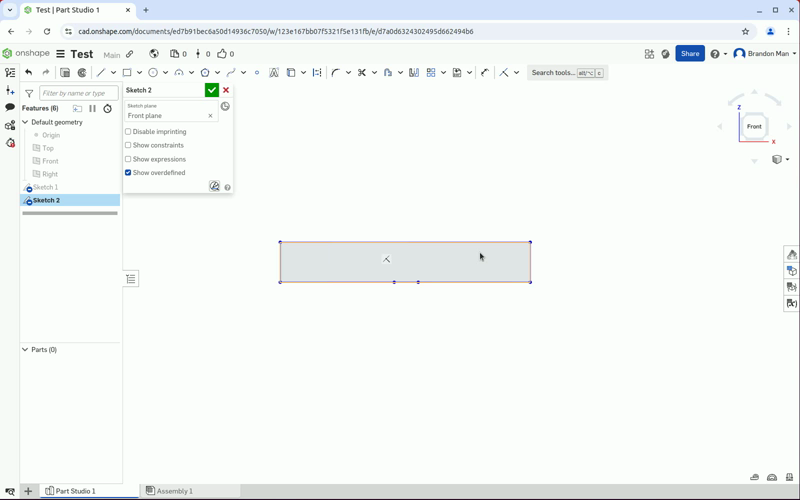
scroll(6)
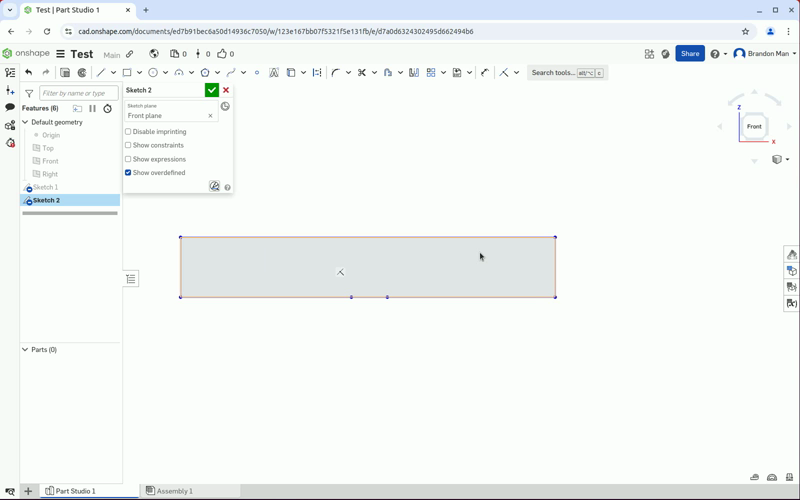
scroll(6)
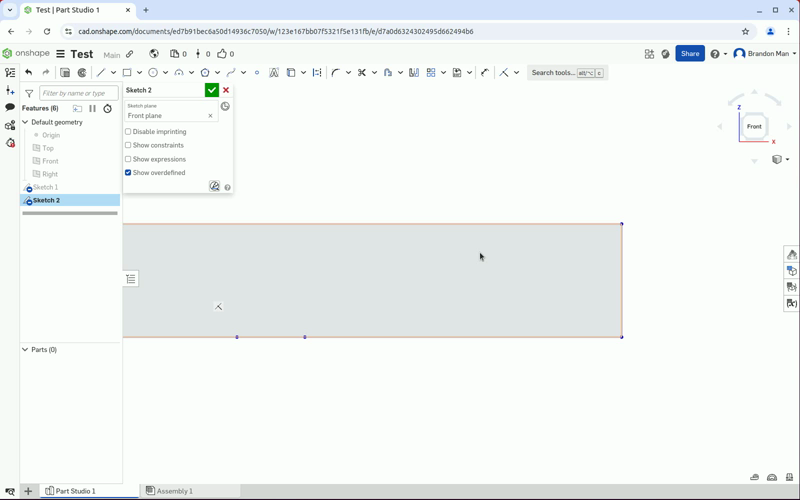
click(480, 252)
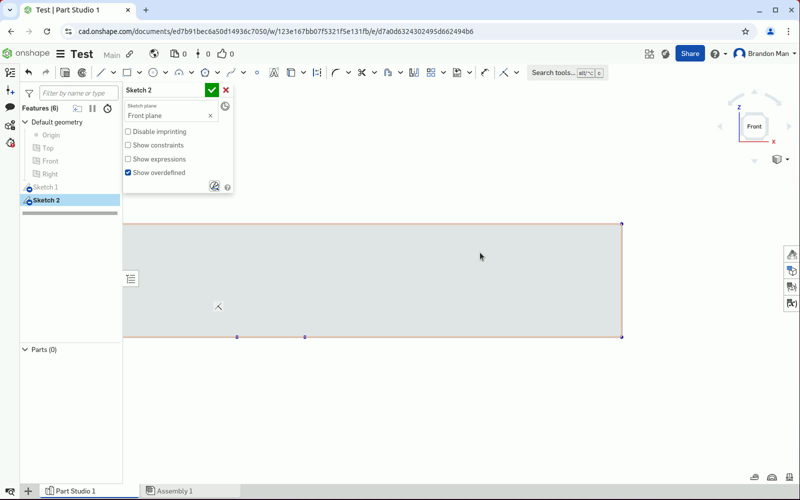
scroll(-6)
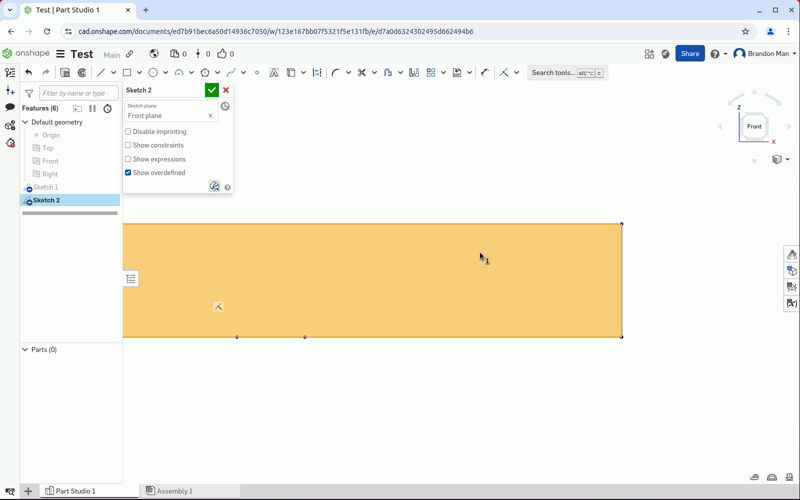
scroll(-6)
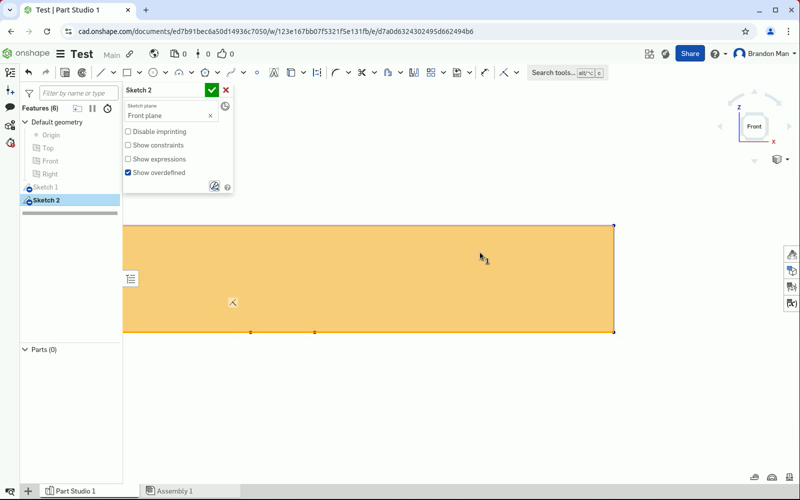
scroll(-6)
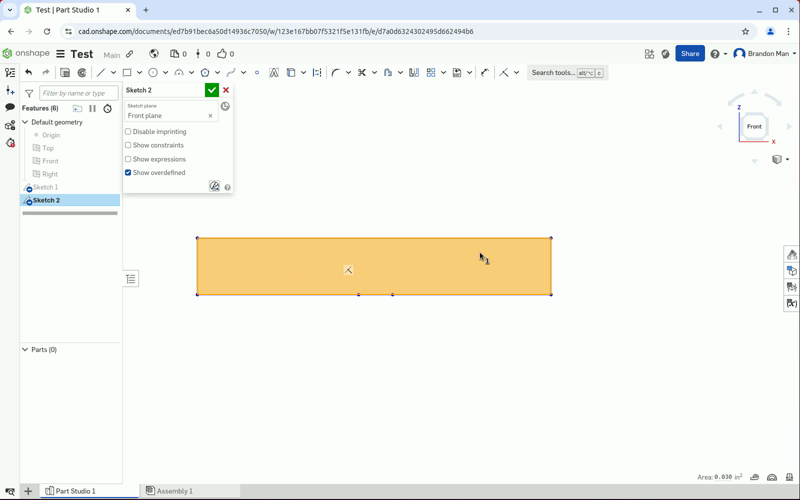
scroll(-6)
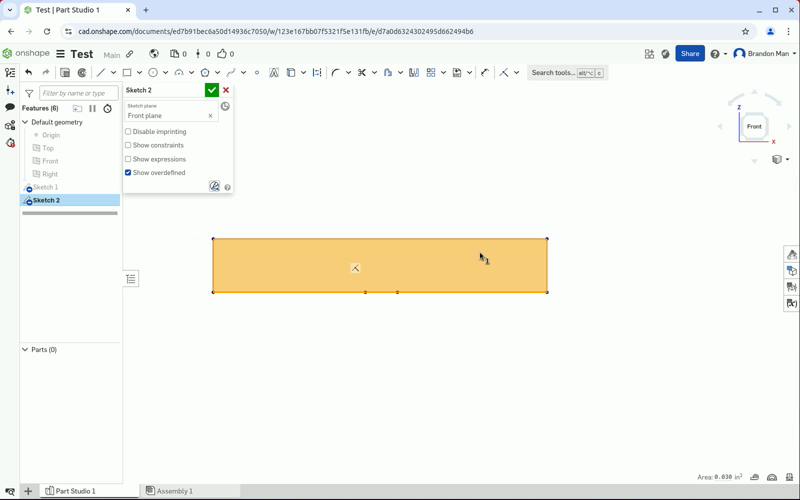
scroll(-6)
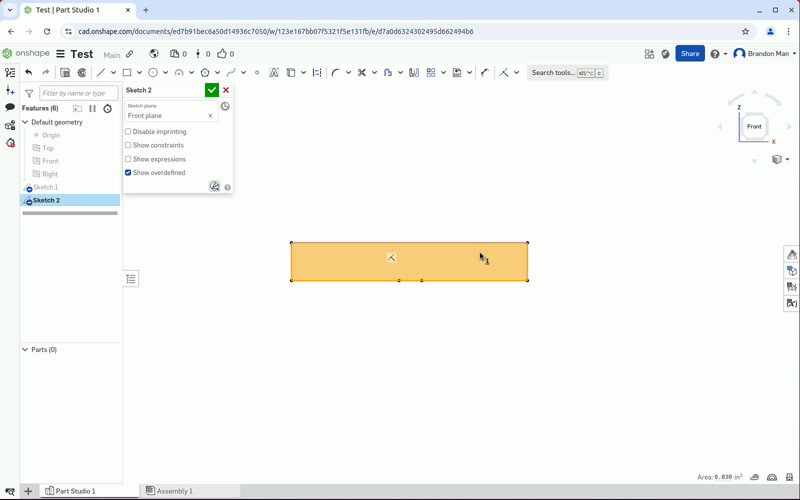
scroll(-6)
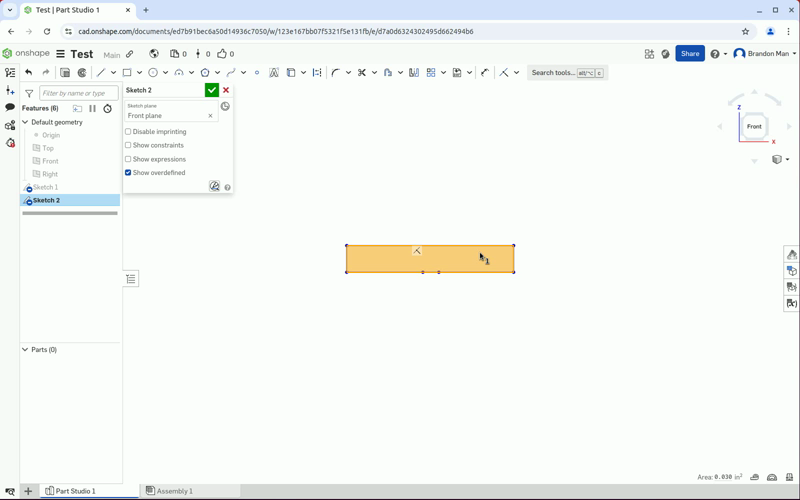
scroll(-6)
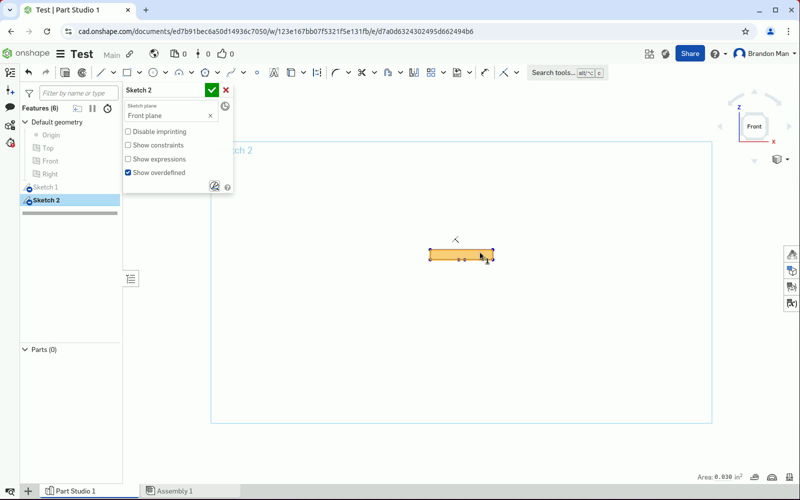
mouse_move(73, 352)
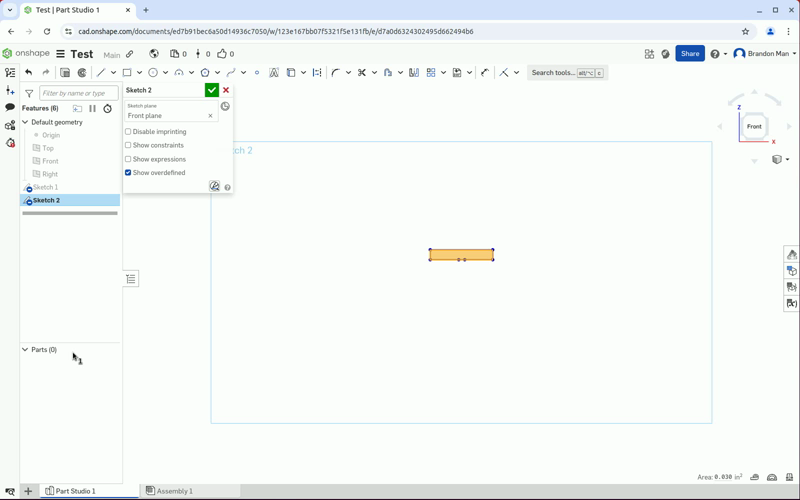
key(shift+y)
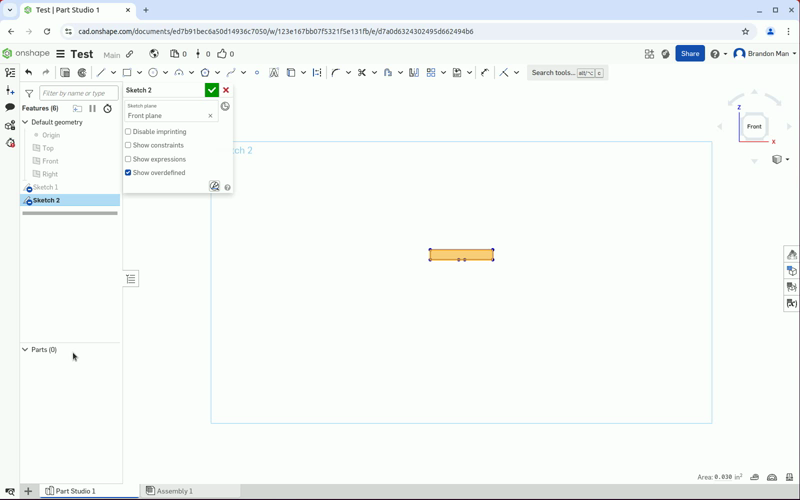
key(shift+e)
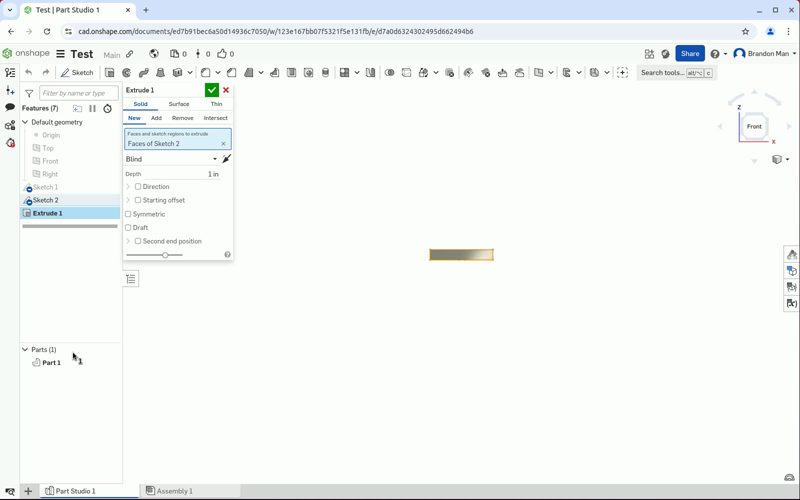
mouse_move(143, 106)
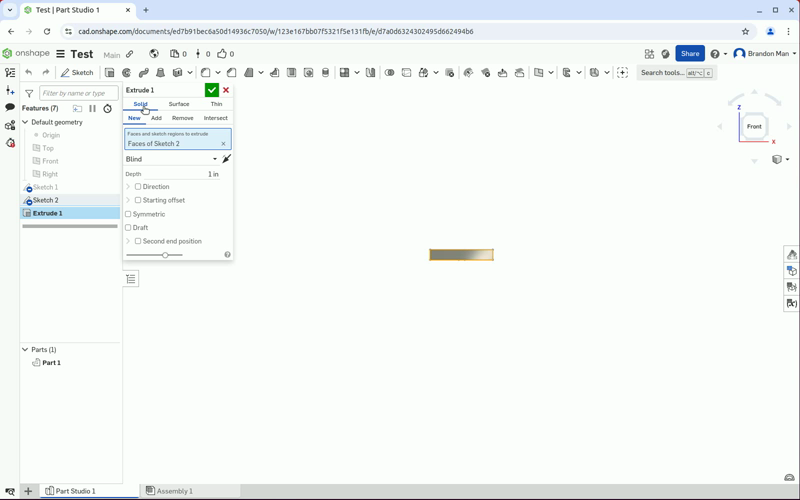
click(143, 106)
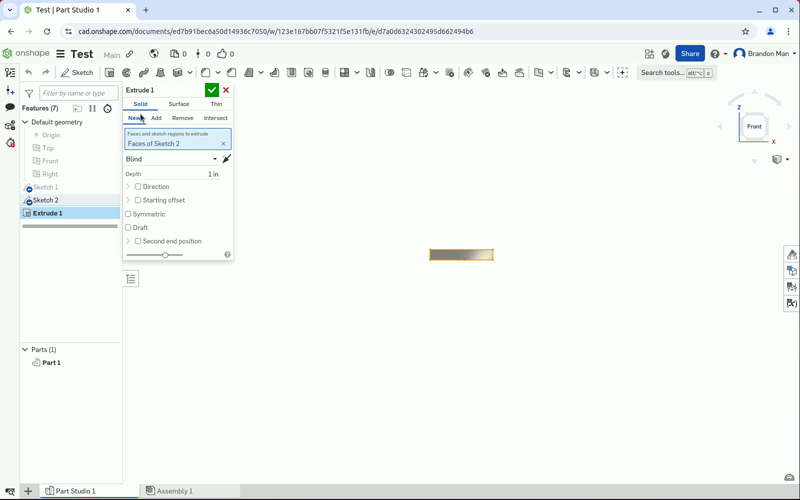
mouse_move(137, 120)
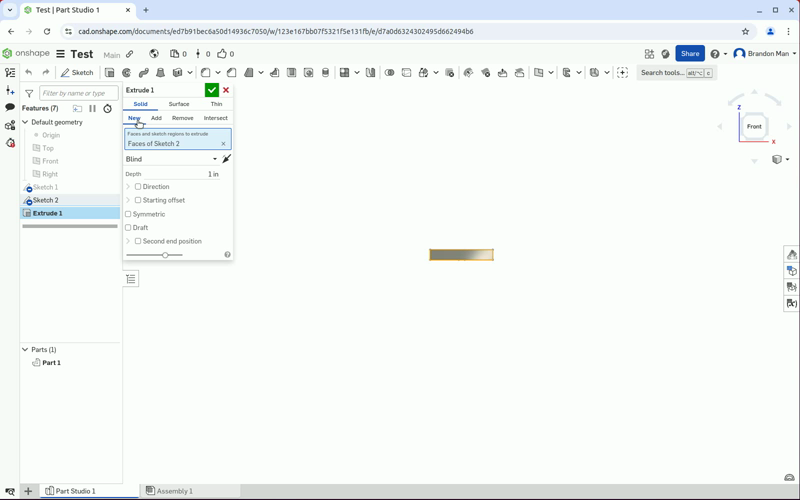
click(137, 120)
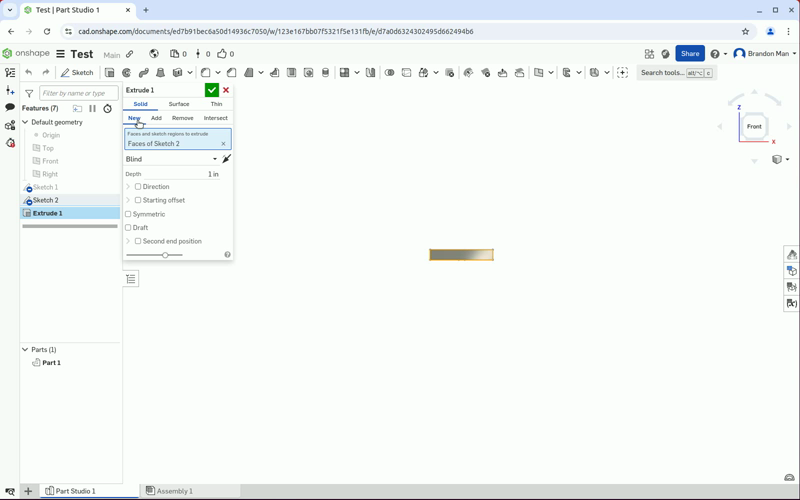
key(tab, 4)
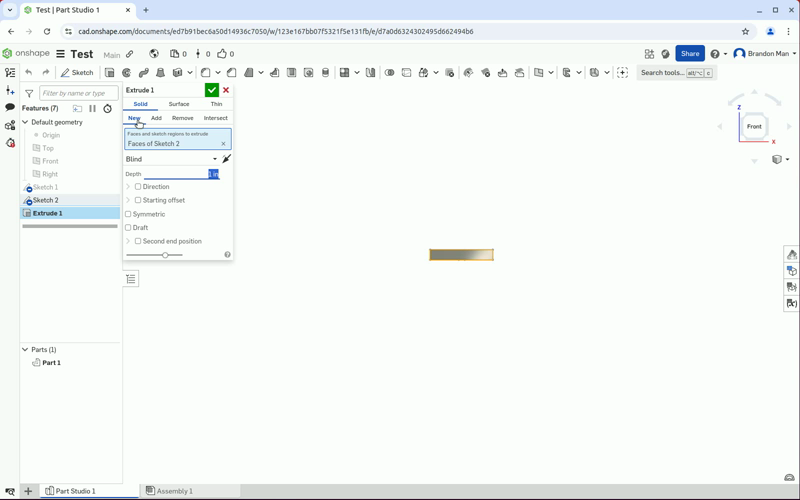
text(0.784)
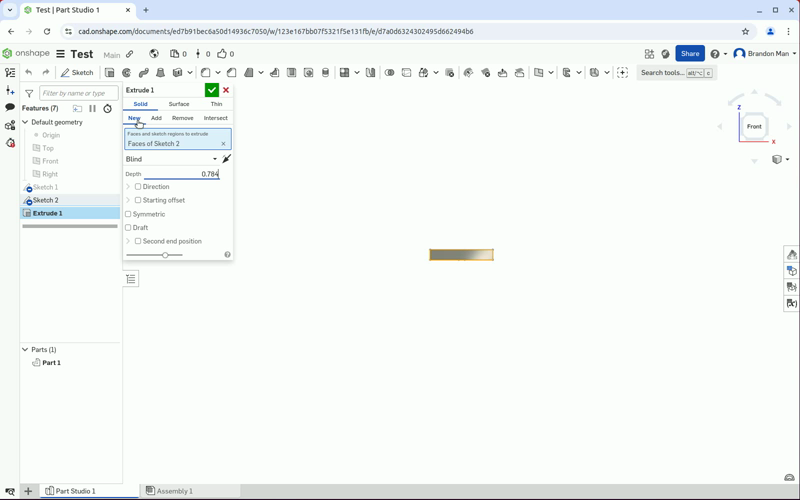
key(enter)
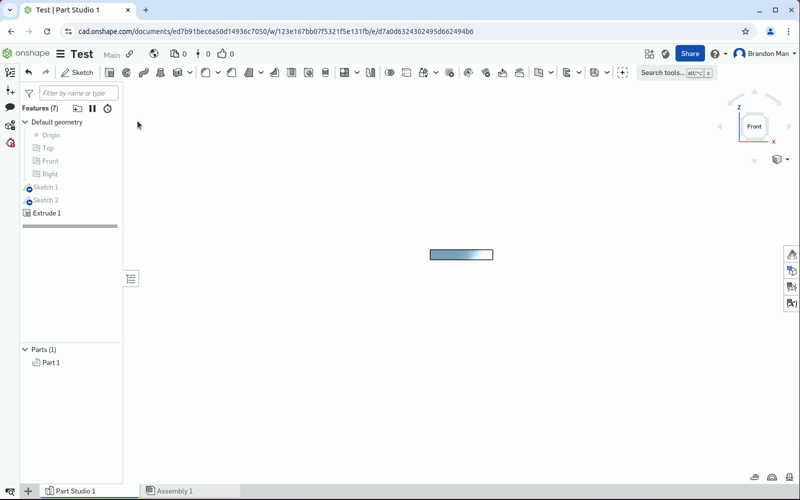
key(shift+h)
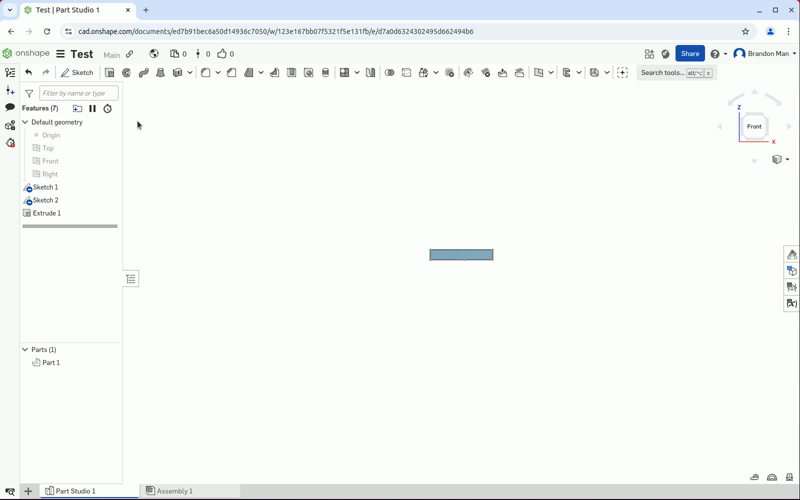
key(shift+h)
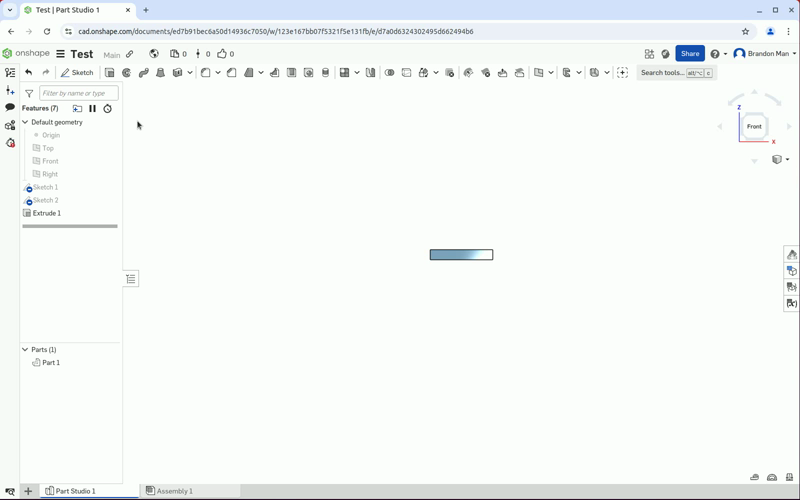
mouse_move(73, 189)
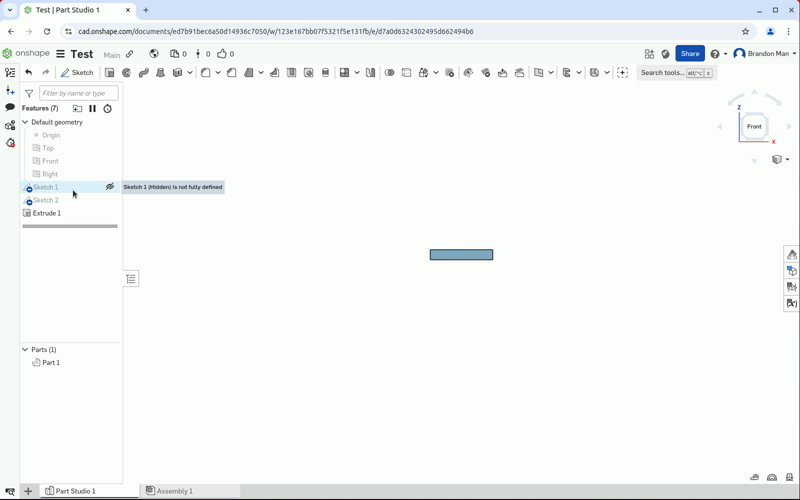
click(73, 189)
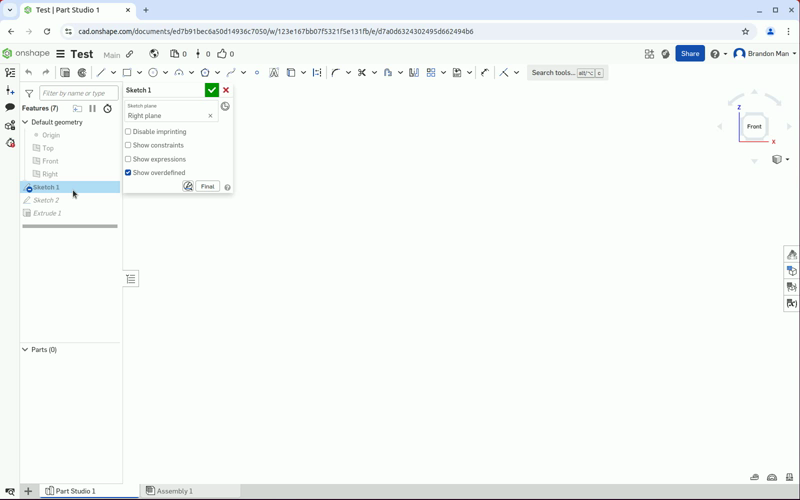
mouse_move(229, 92)
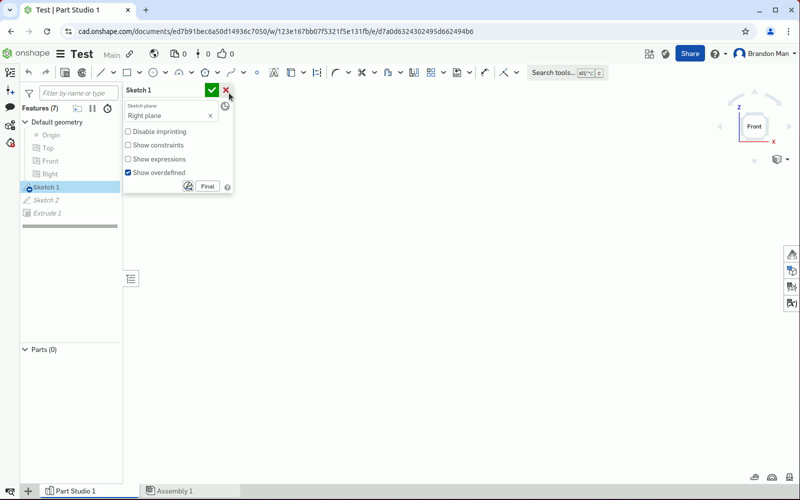
click(229, 92)
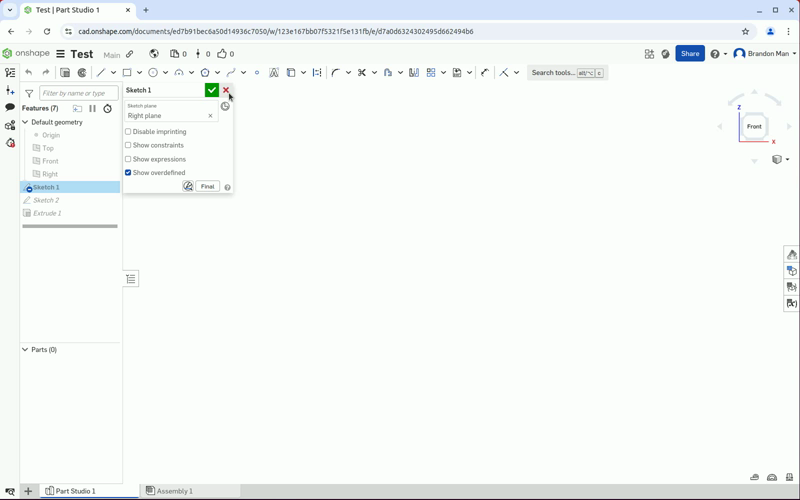
key(shift+s)
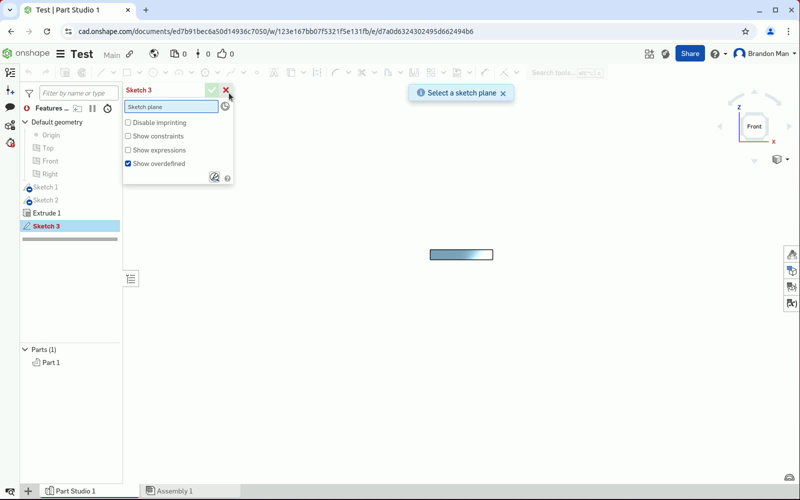
mouse_move(73, 163)
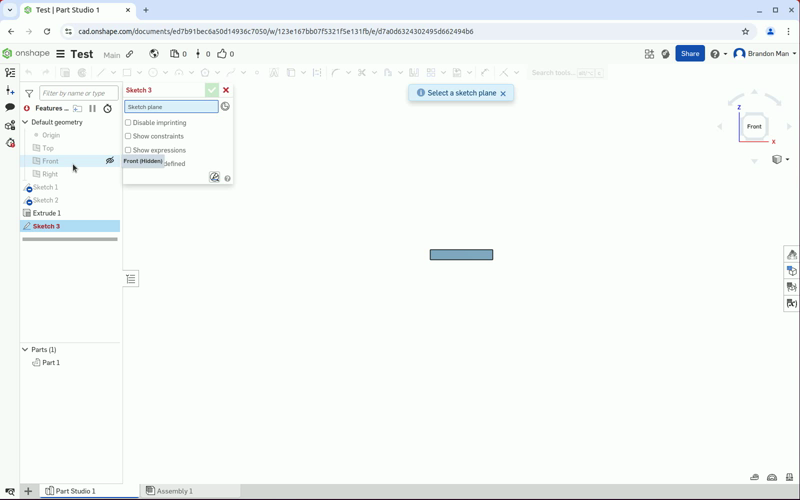
click(73, 163)
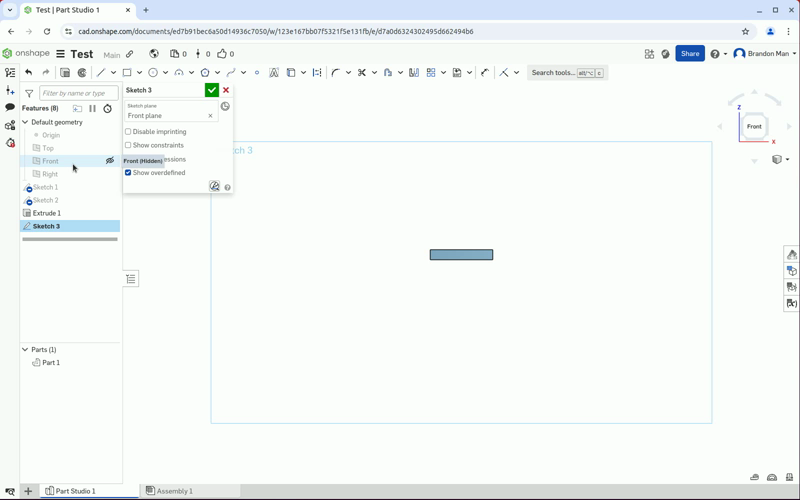
mouse_move(73, 352)
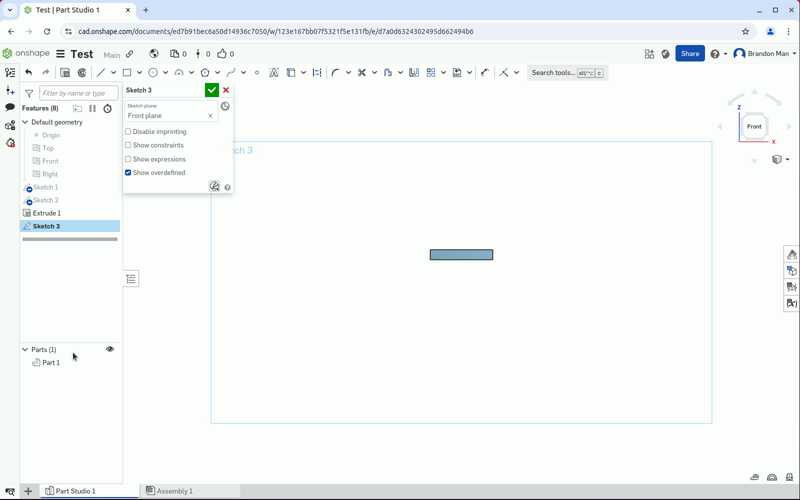
key(y)
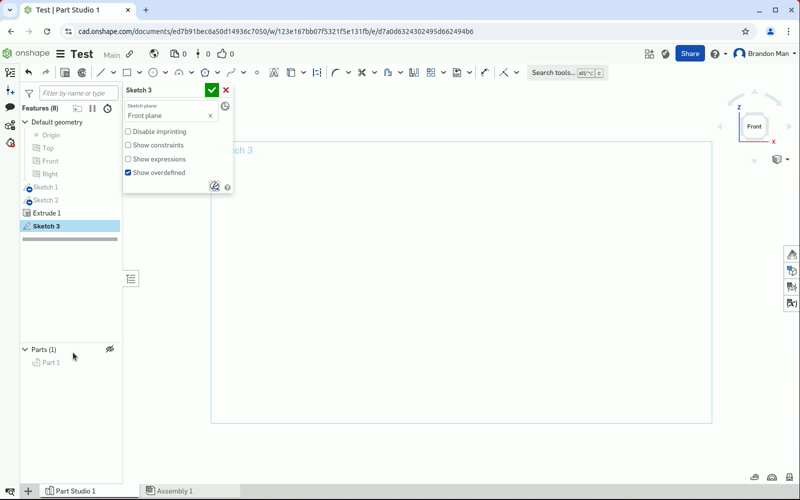
key(l)
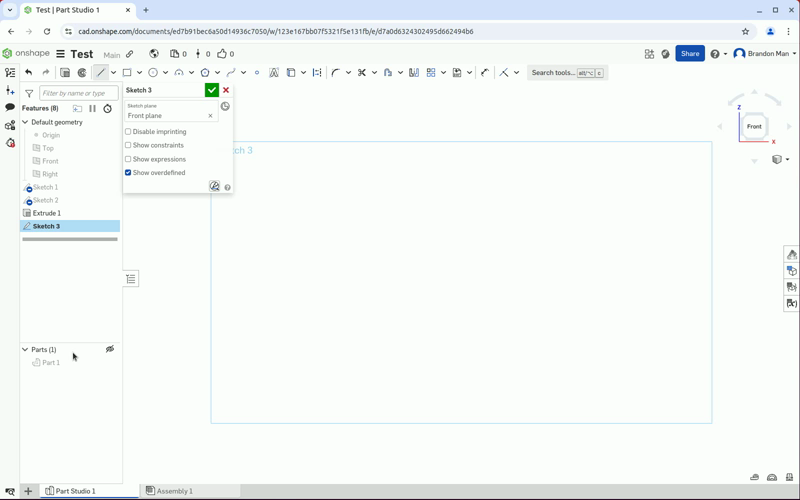
key_down(shift)
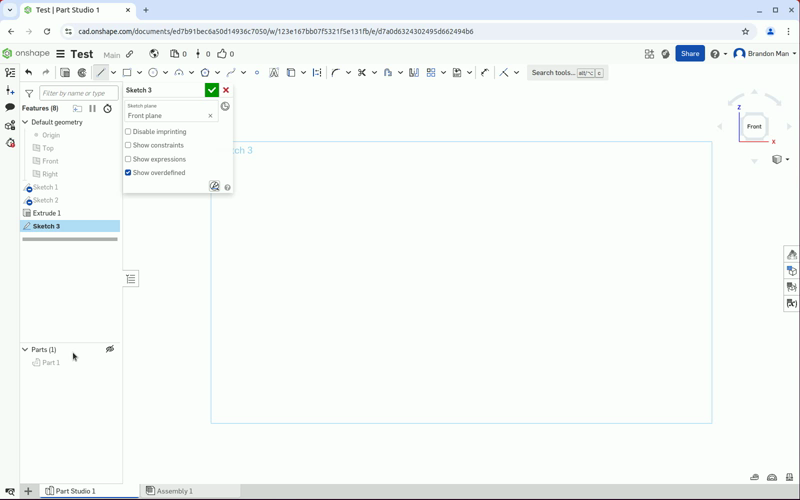
mouse_move(430, 316)
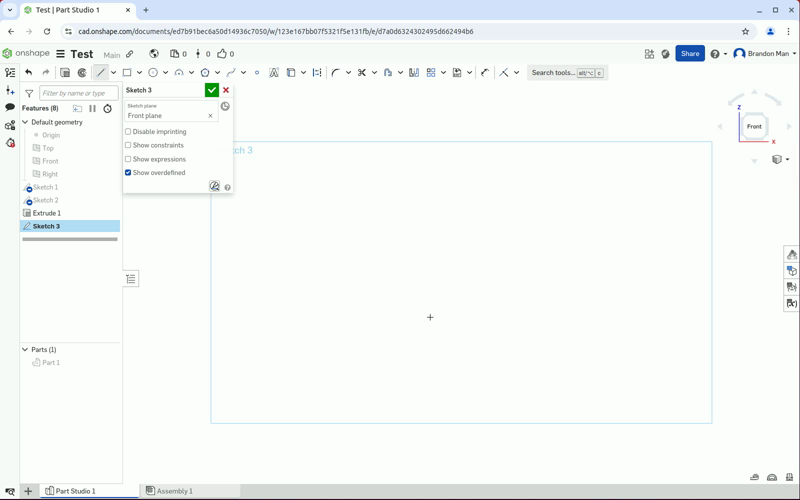
click(430, 316)
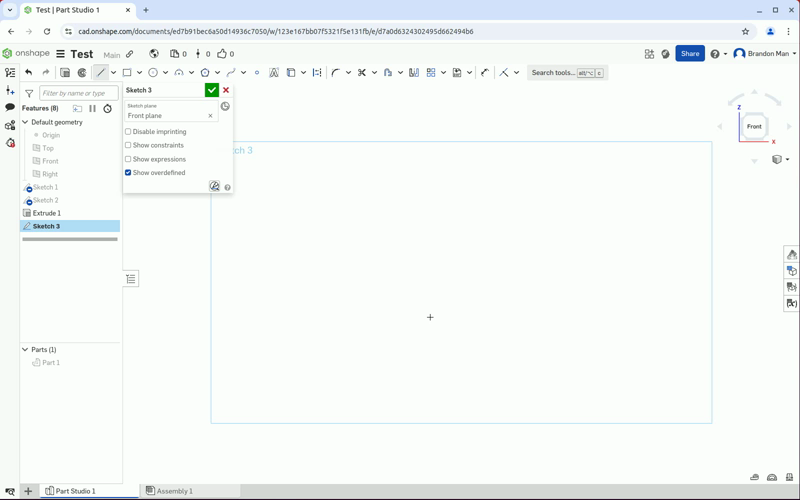
key_up(shift)
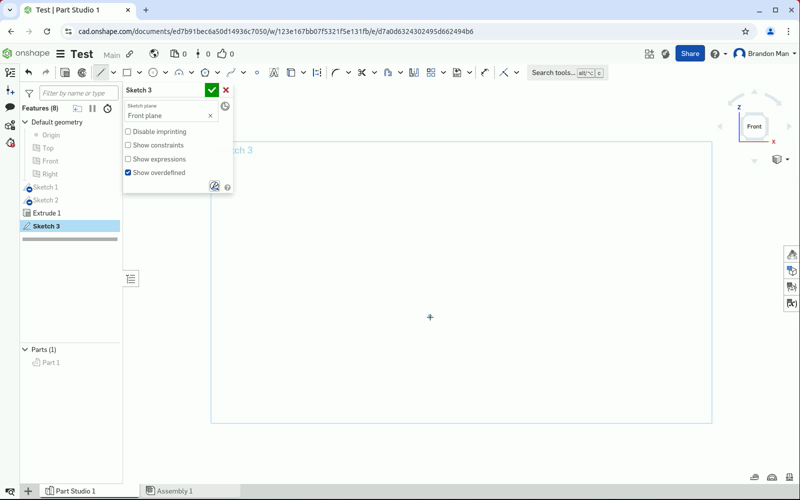
key_down(shift)
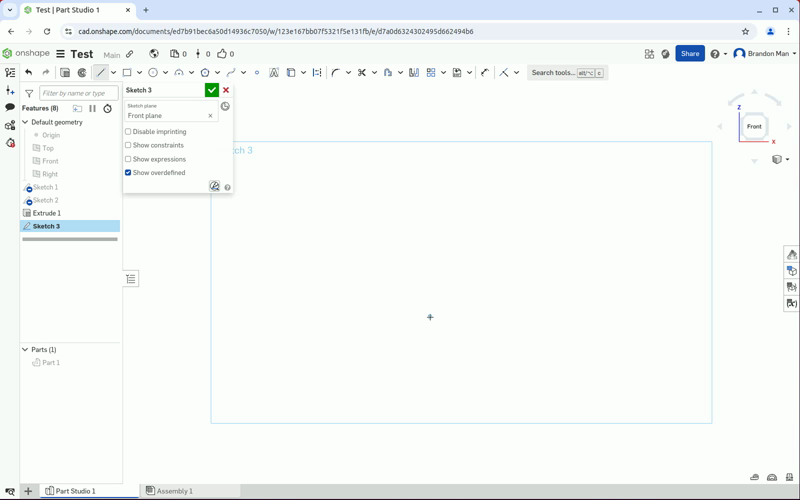
mouse_move(492, 316)
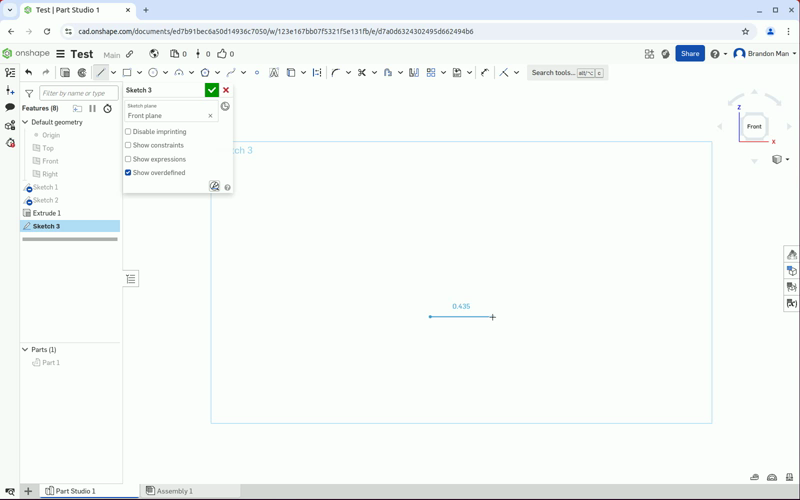
click(492, 316)
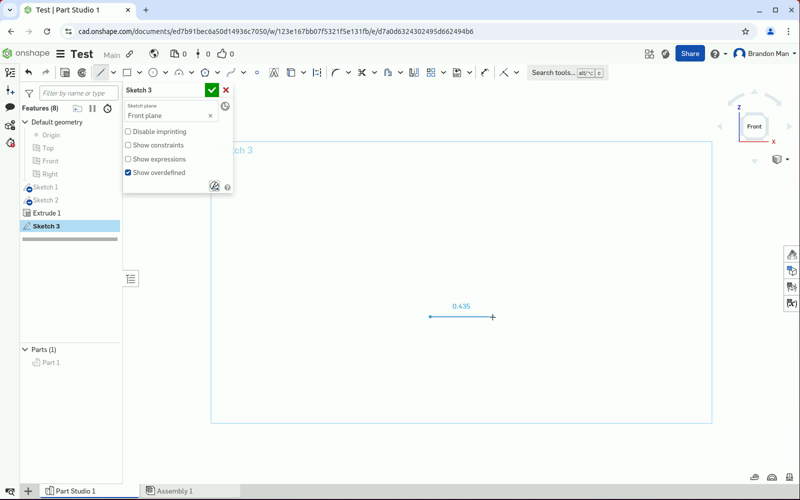
key_up(shift)
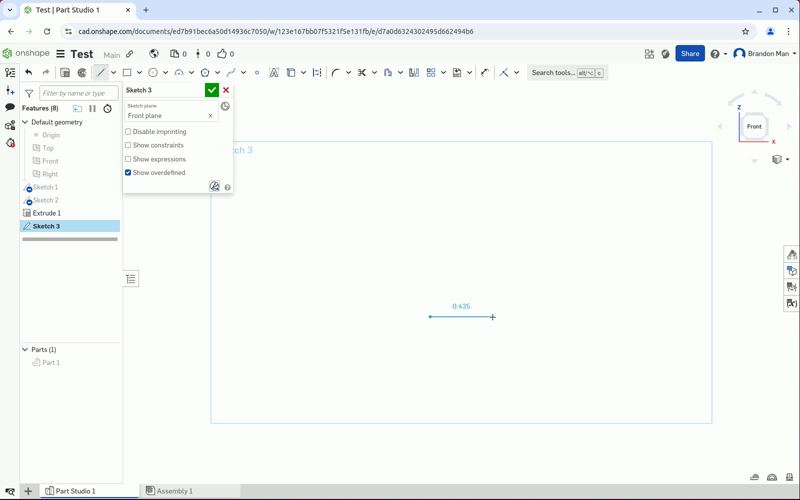
key_down(shift)
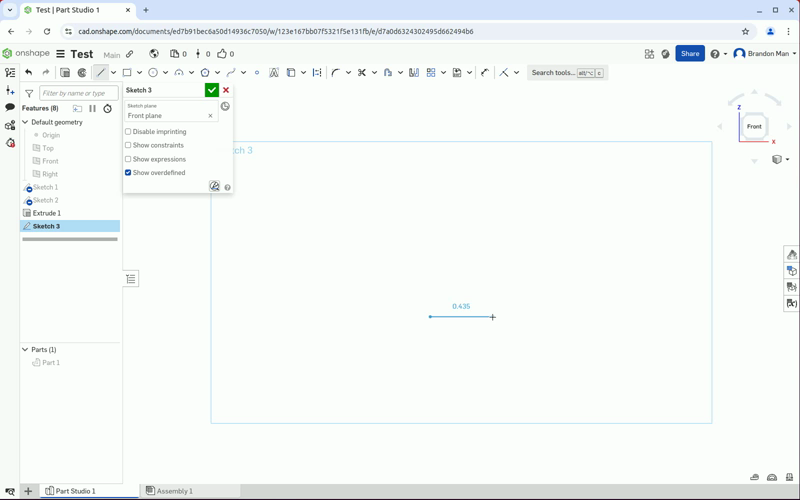
mouse_move(522, 316)
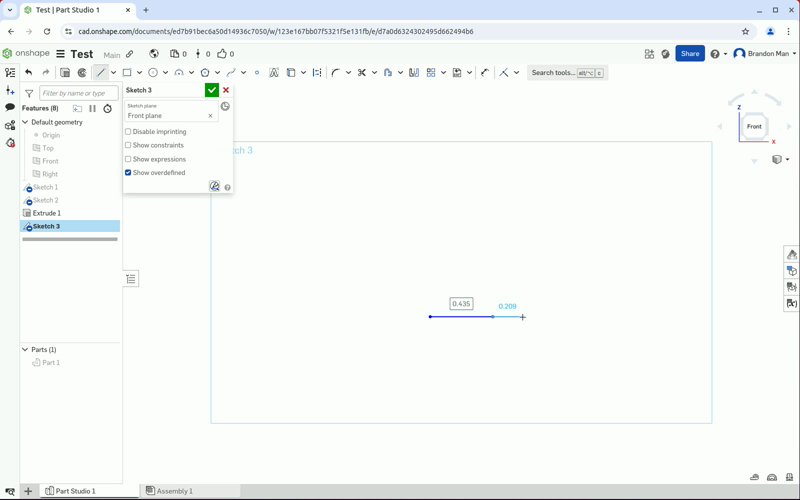
mouse_move(492, 307)
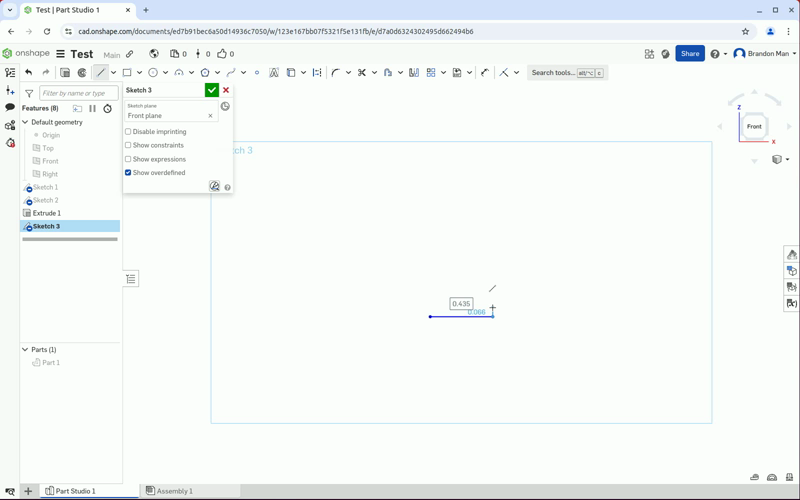
click(492, 307)
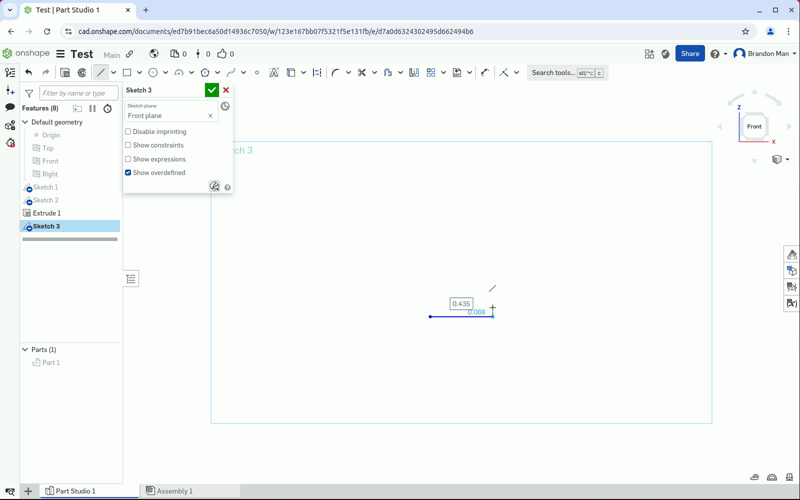
key_up(shift)
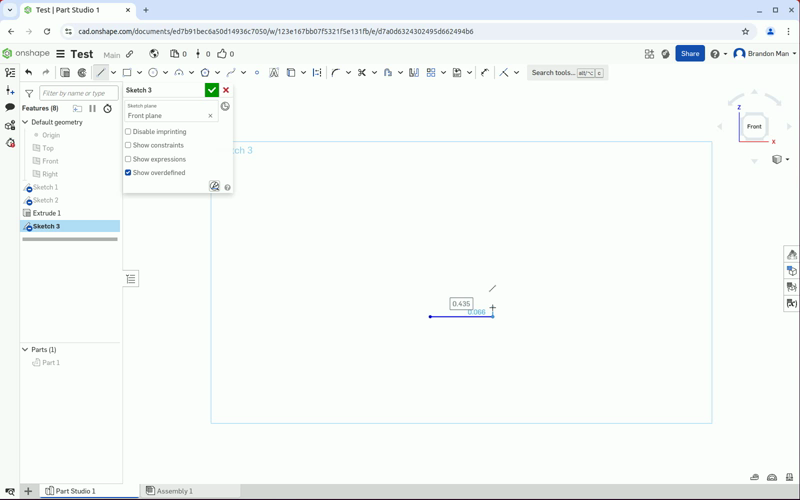
key_down(shift)
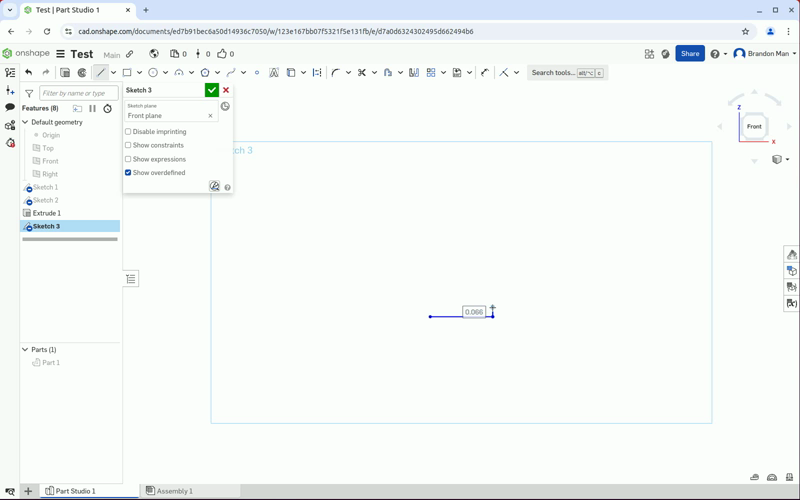
mouse_move(522, 307)
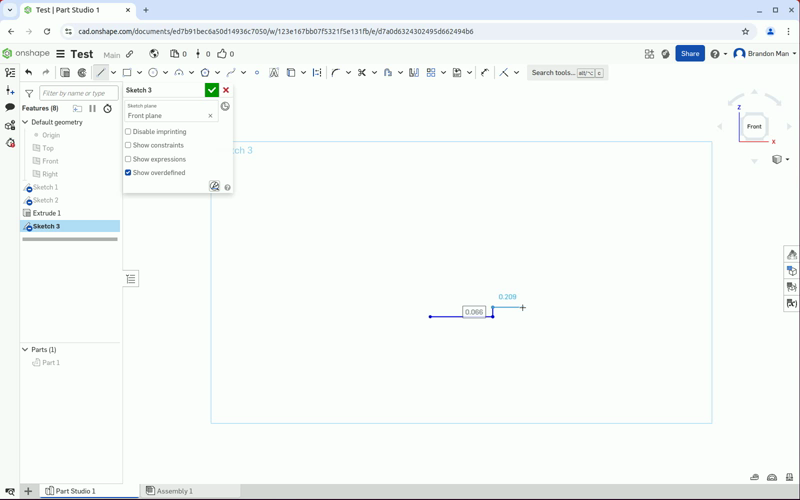
mouse_move(464, 307)
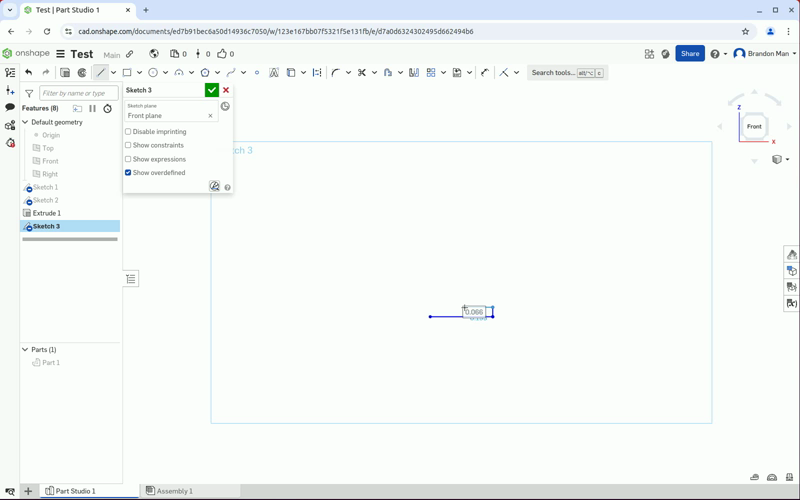
click(464, 307)
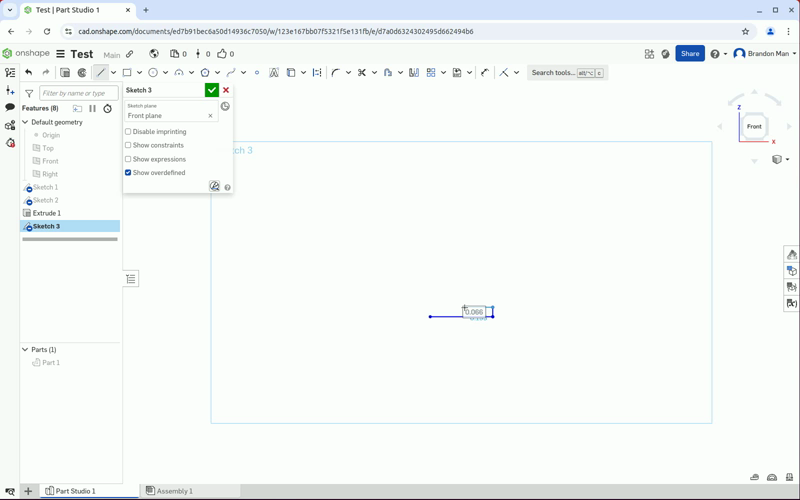
key_up(shift)
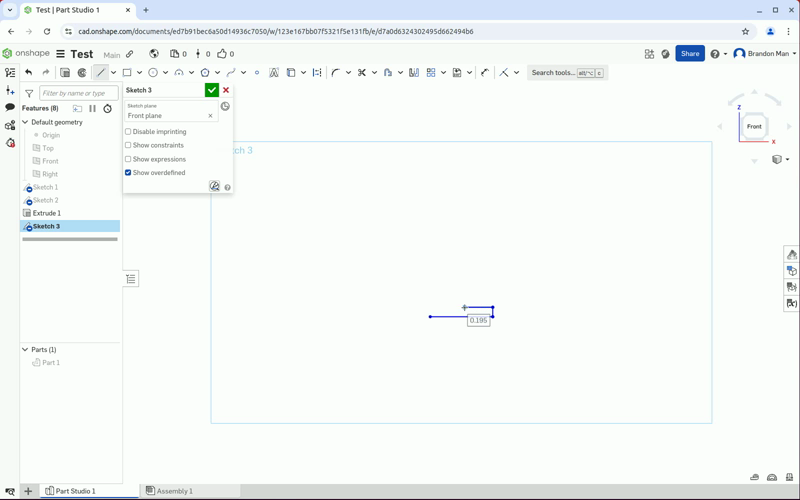
key_down(shift)
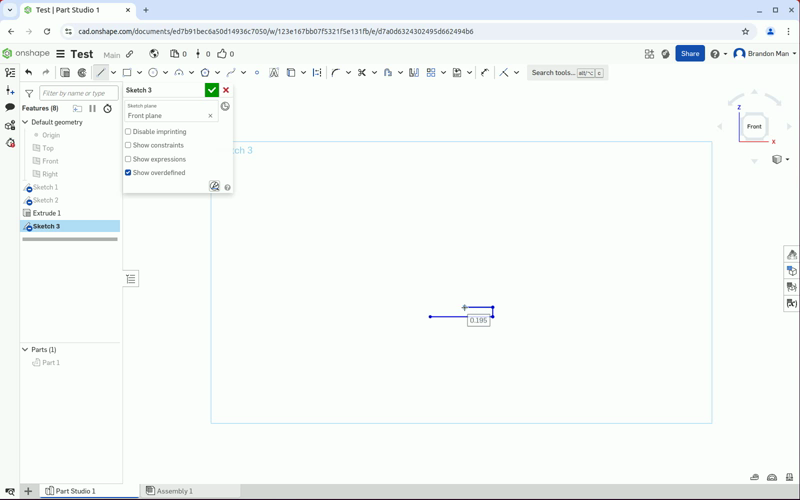
mouse_move(494, 307)
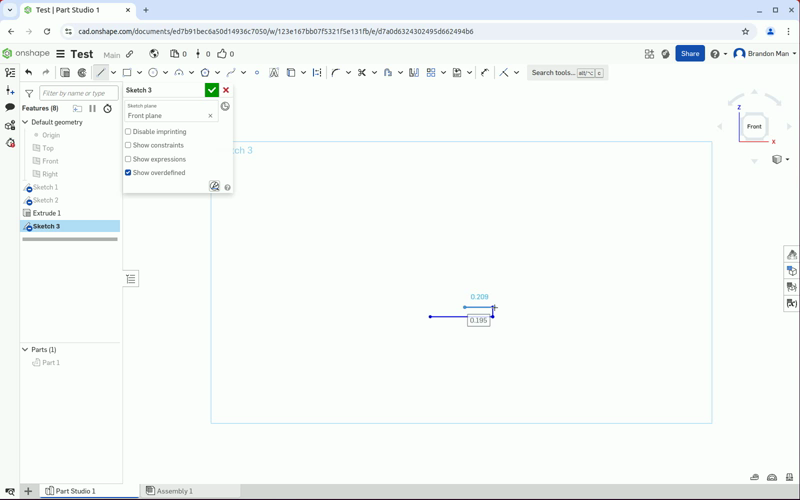
mouse_move(458, 307)
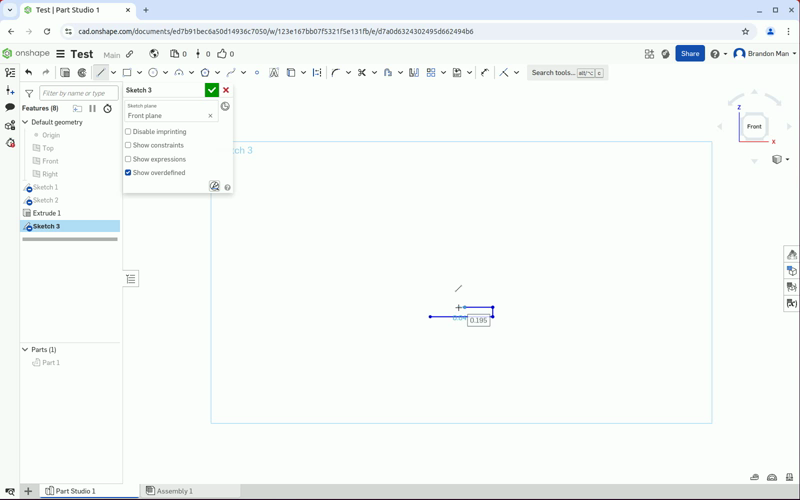
scroll(6)
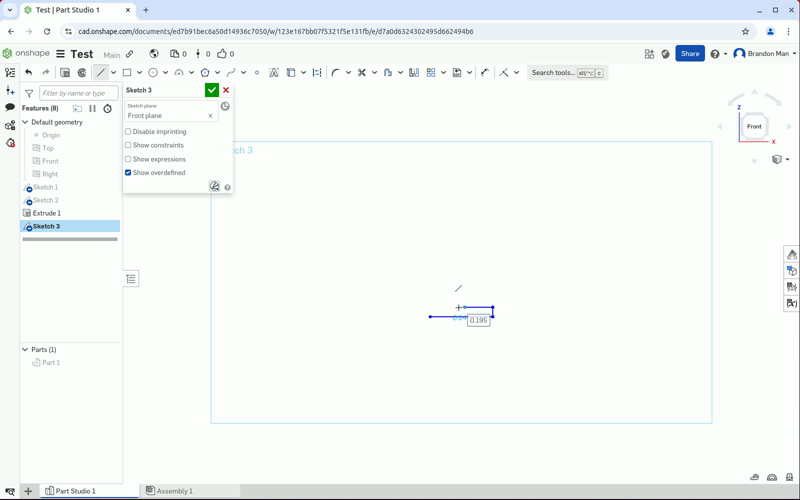
scroll(6)
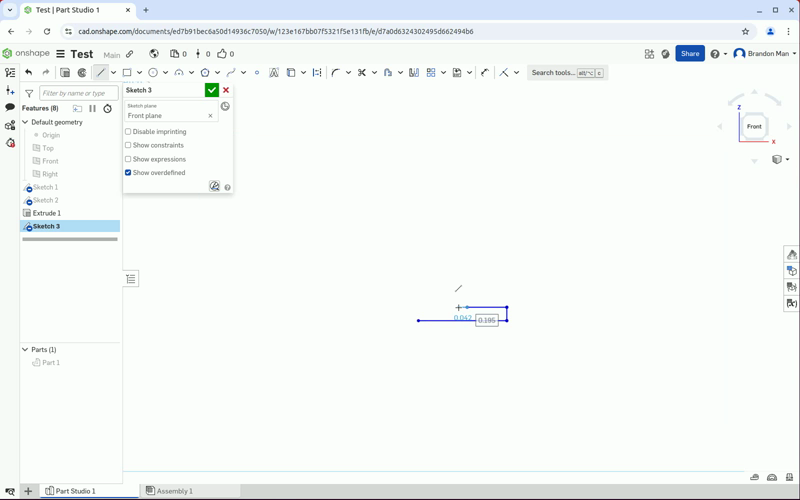
scroll(6)
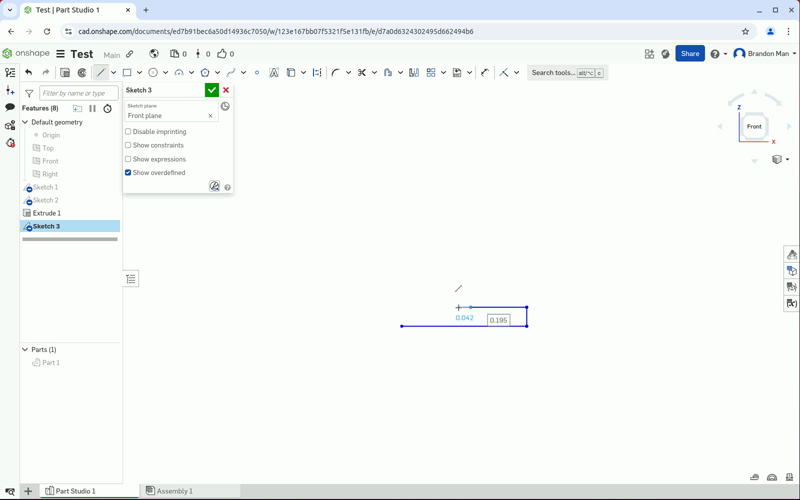
scroll(6)
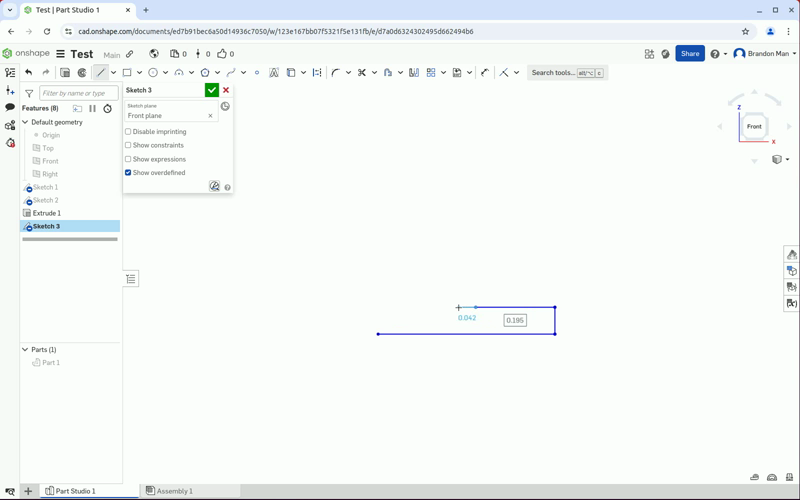
scroll(6)
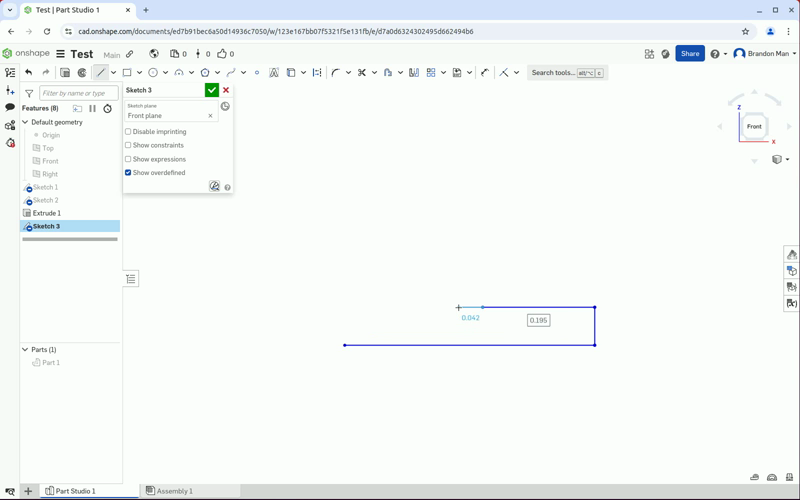
scroll(6)
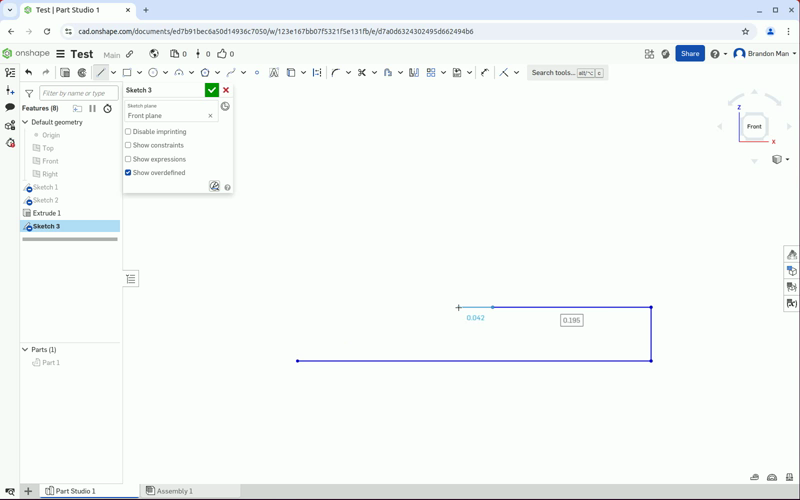
scroll(6)
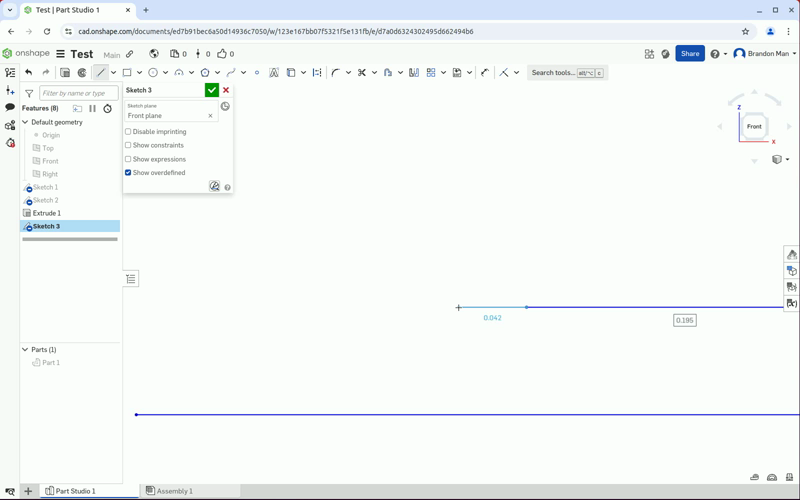
click(458, 307)
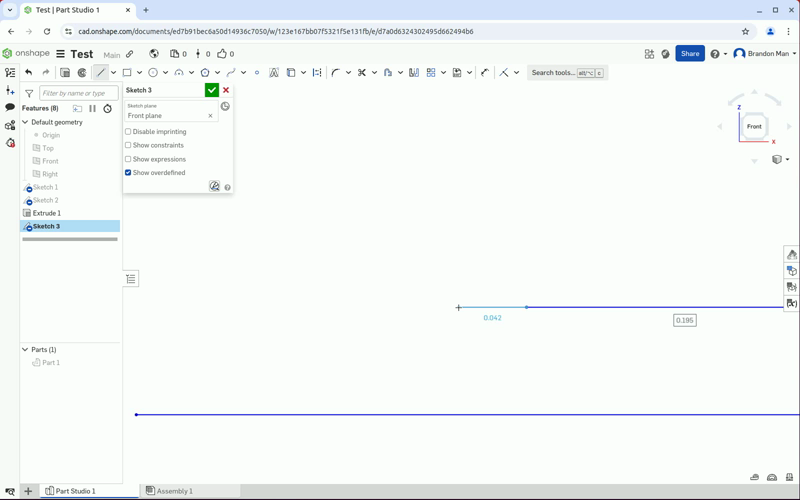
scroll(-6)
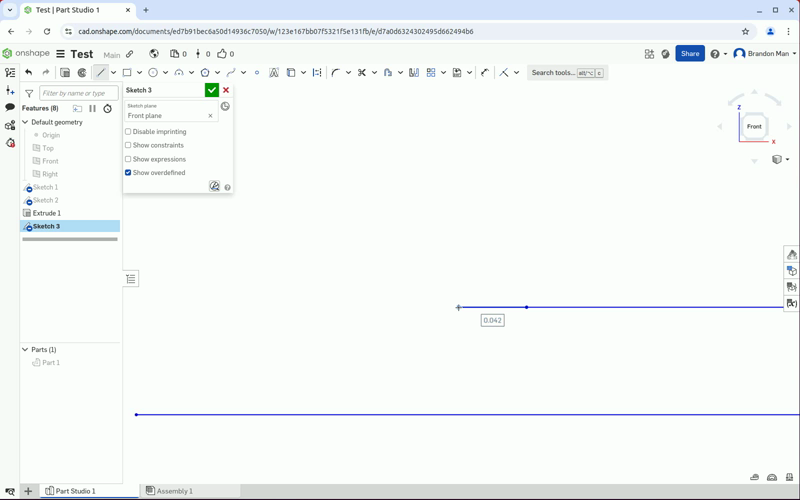
scroll(-6)
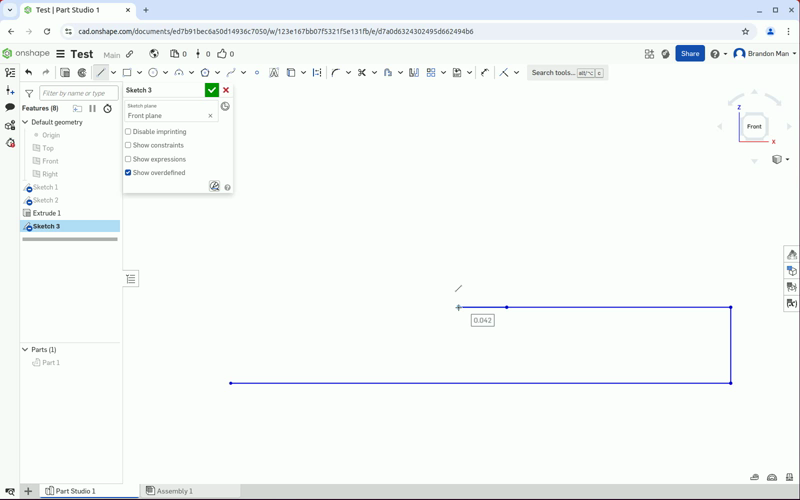
scroll(-6)
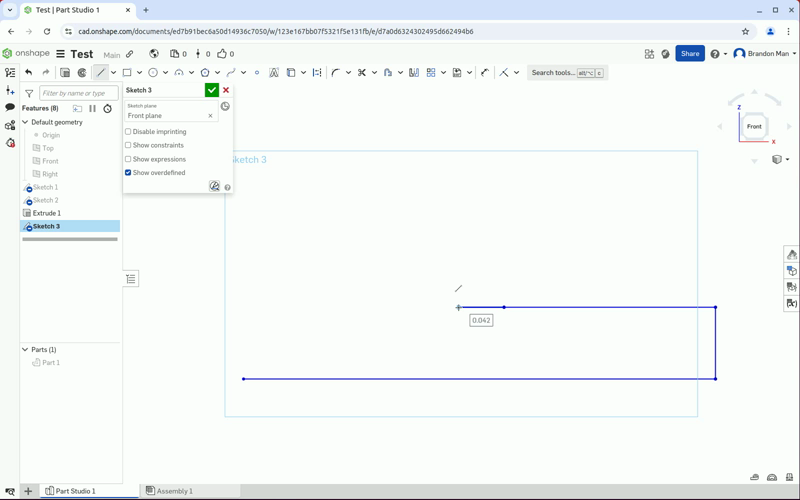
scroll(-6)
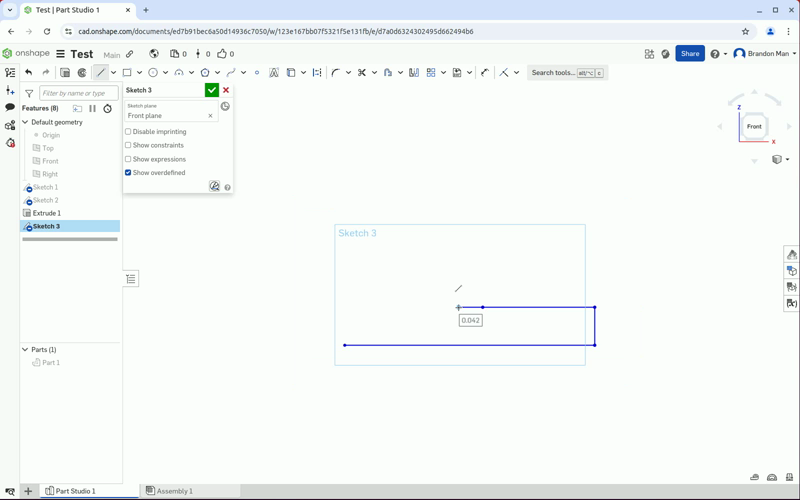
scroll(-6)
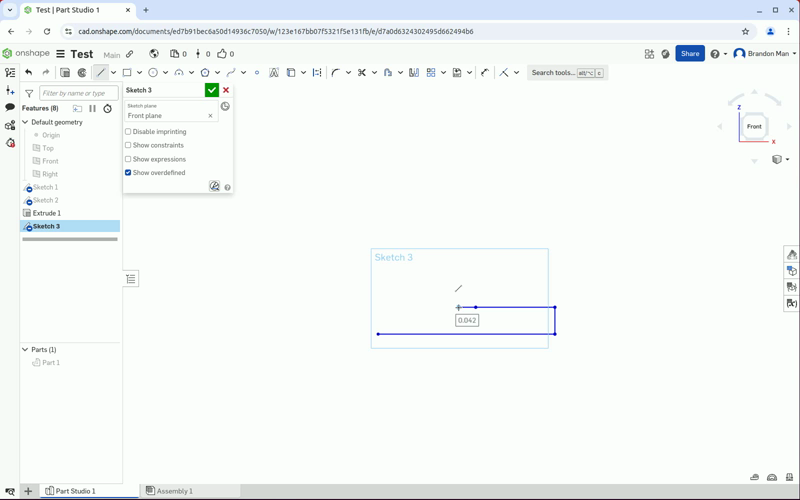
scroll(-6)
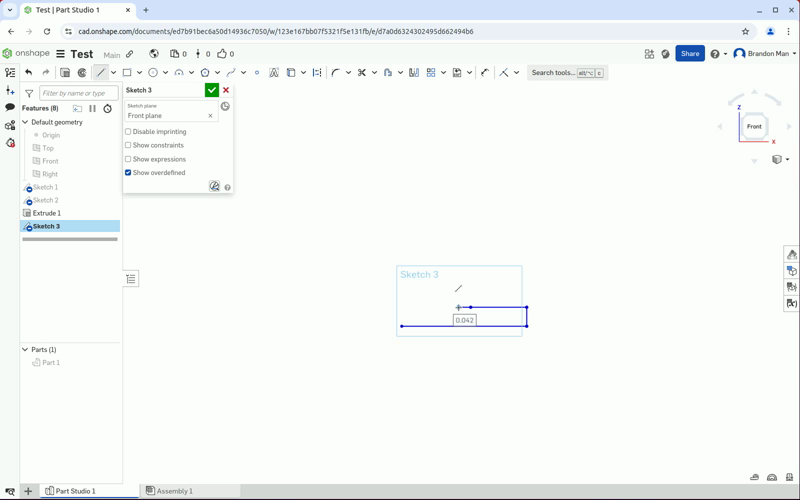
scroll(-6)
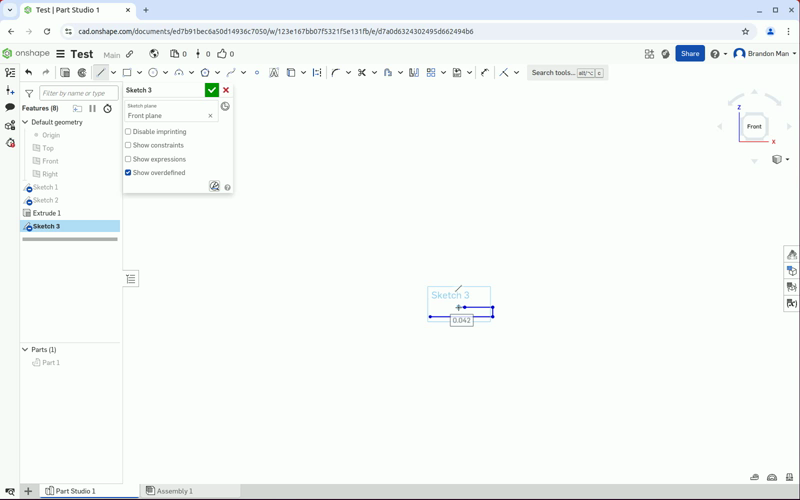
key_up(shift)
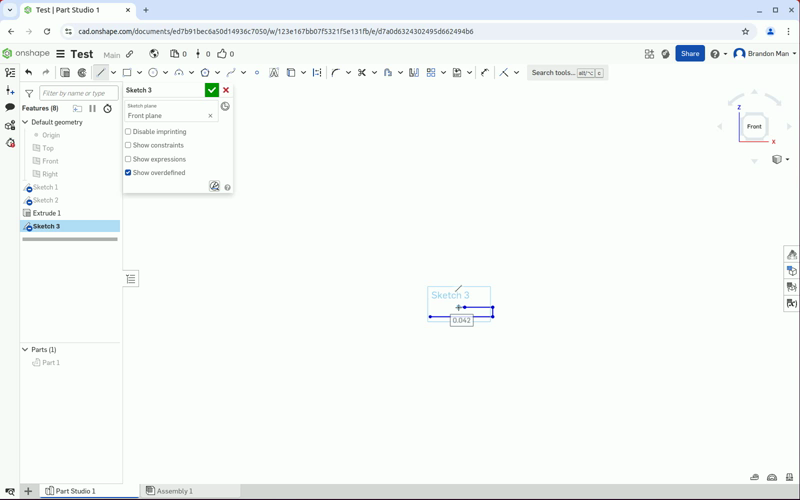
key_down(shift)
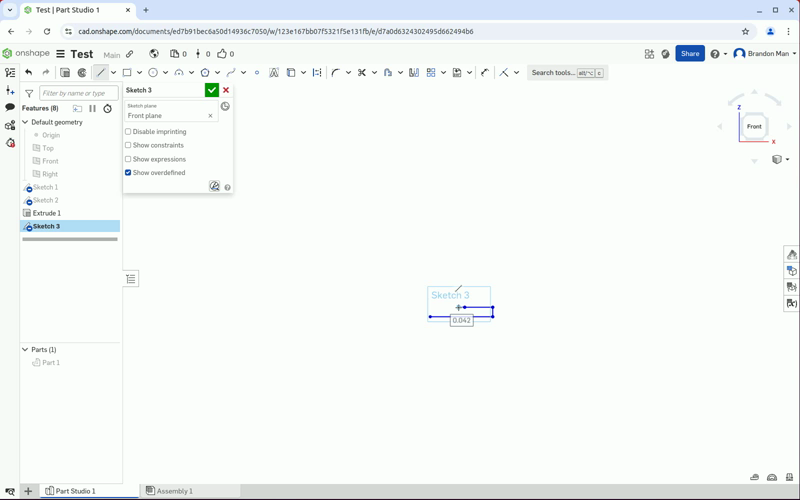
mouse_move(488, 307)
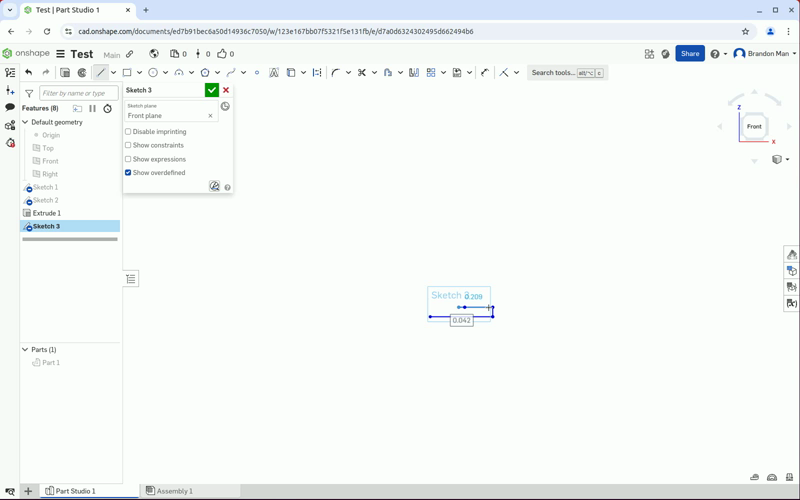
mouse_move(430, 307)
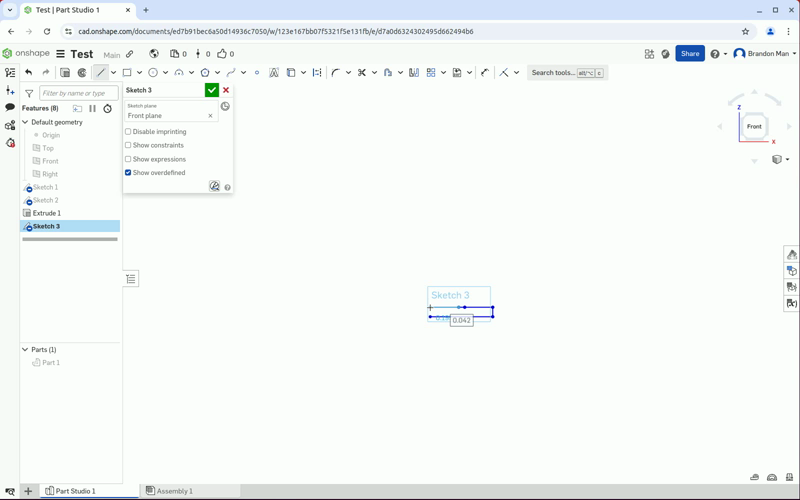
click(430, 307)
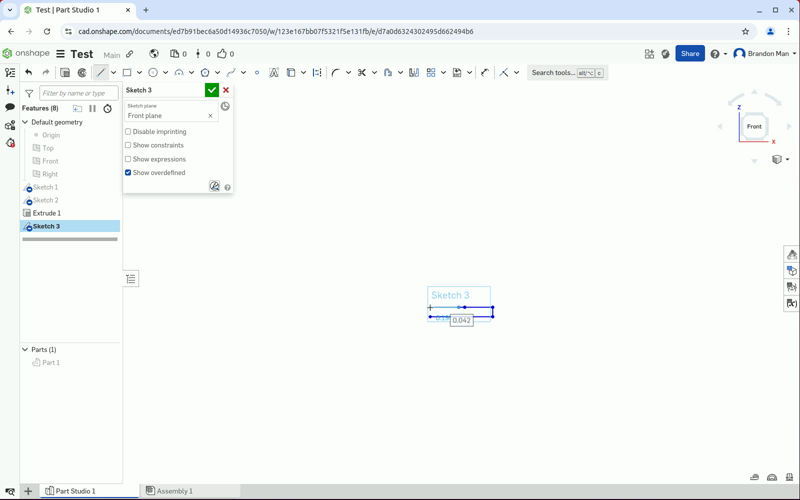
key_up(shift)
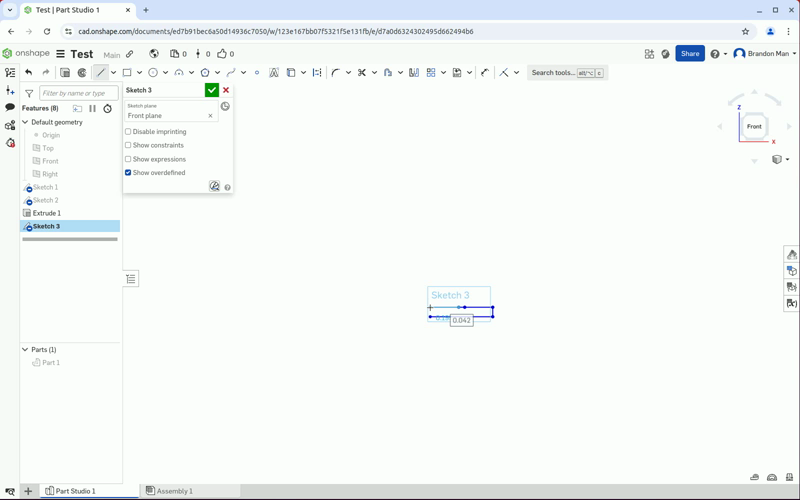
mouse_move(460, 307)
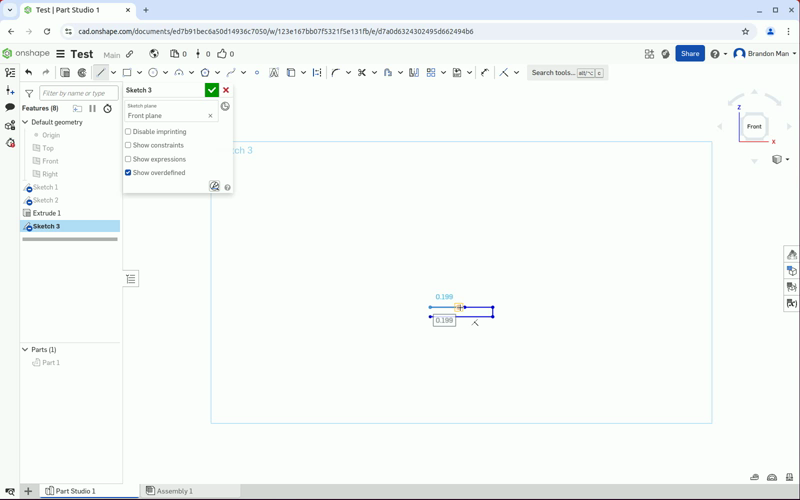
key_down(shift)
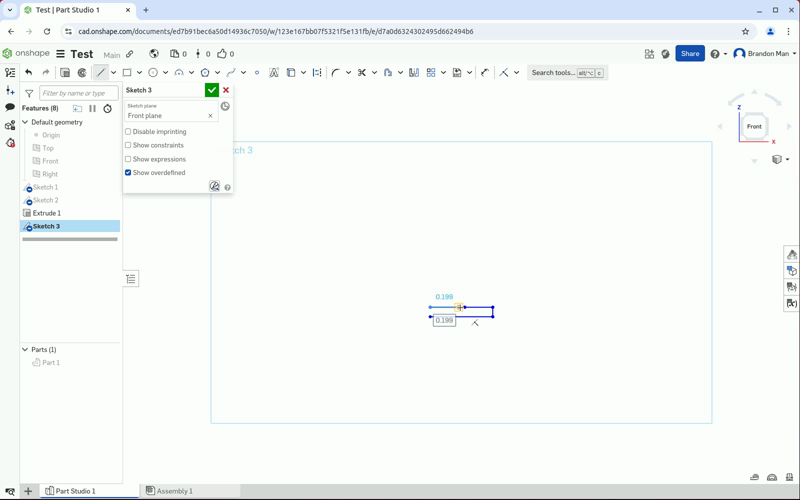
mouse_move(430, 316)
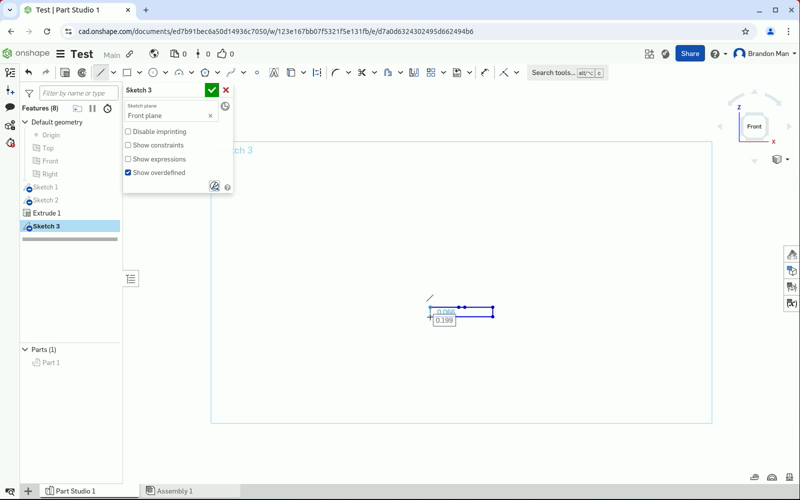
key_up(shift)
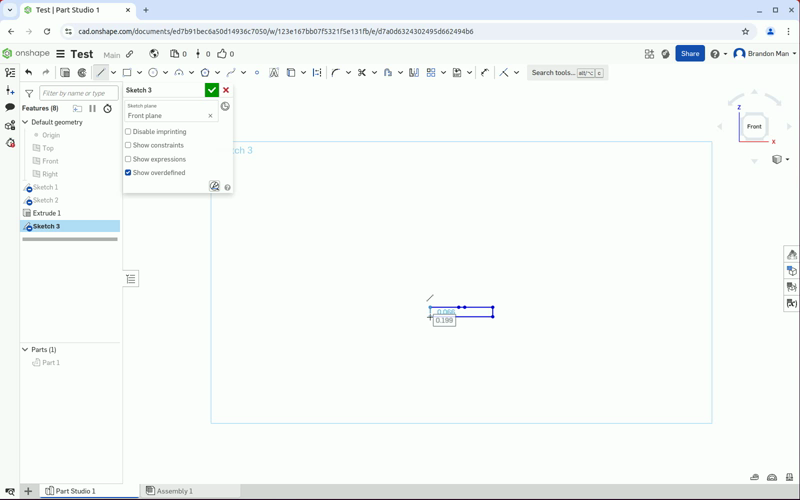
click(430, 316)
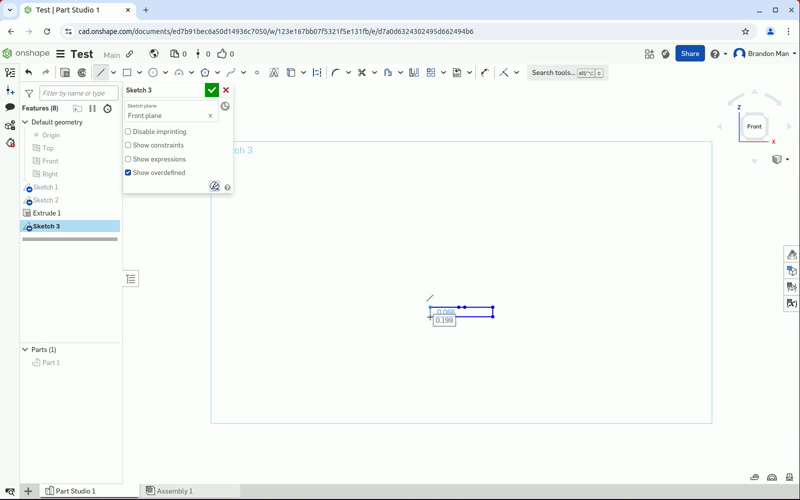
key(esc)
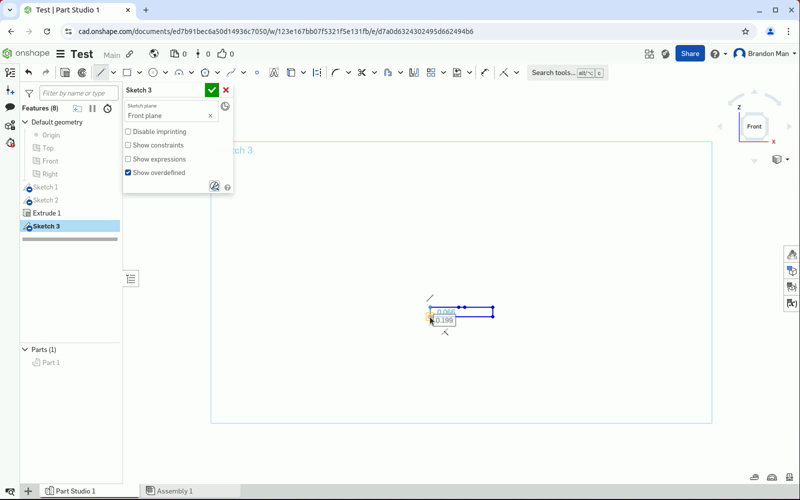
mouse_move(448, 309)
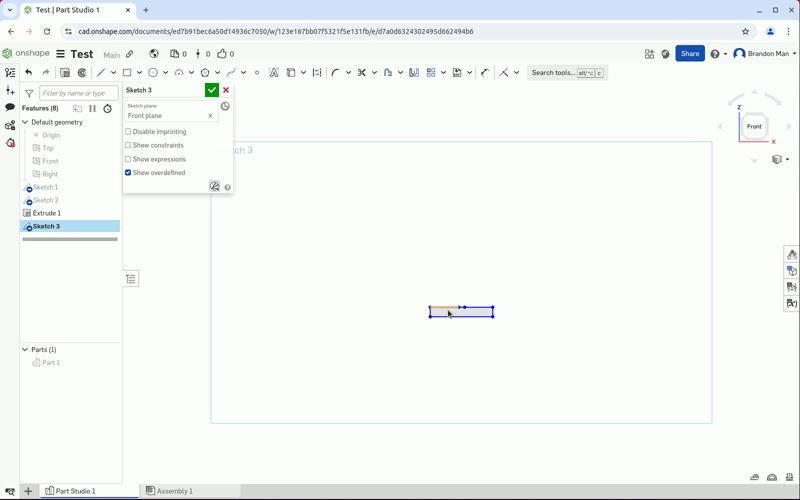
scroll(6)
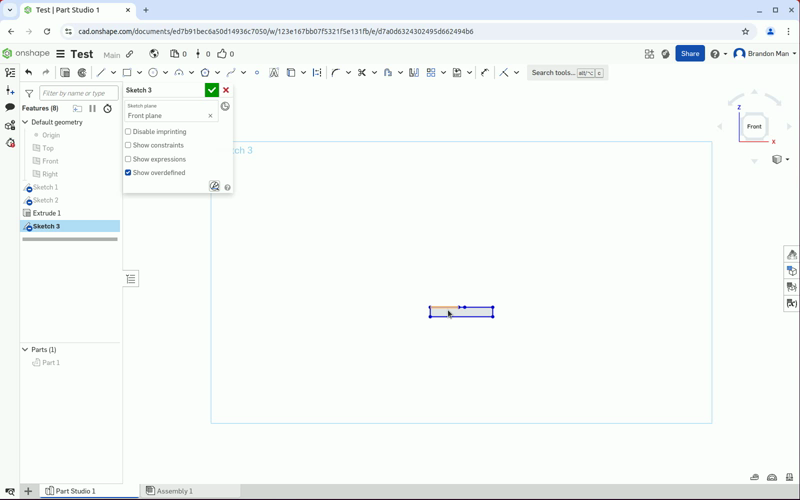
scroll(6)
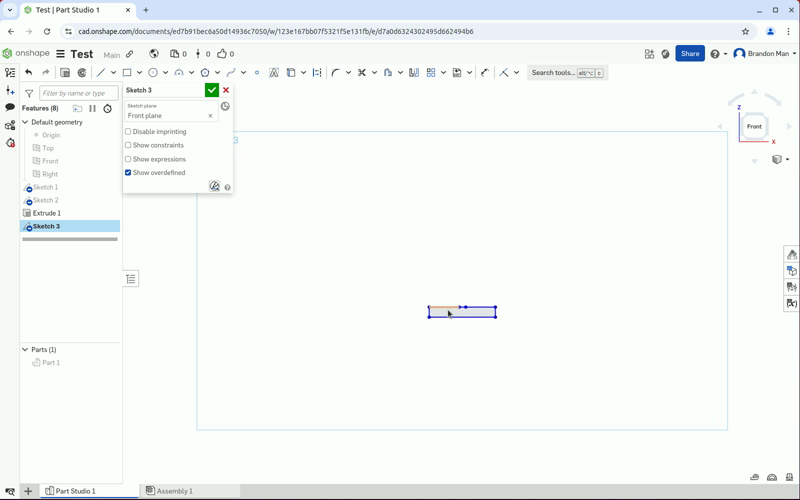
scroll(6)
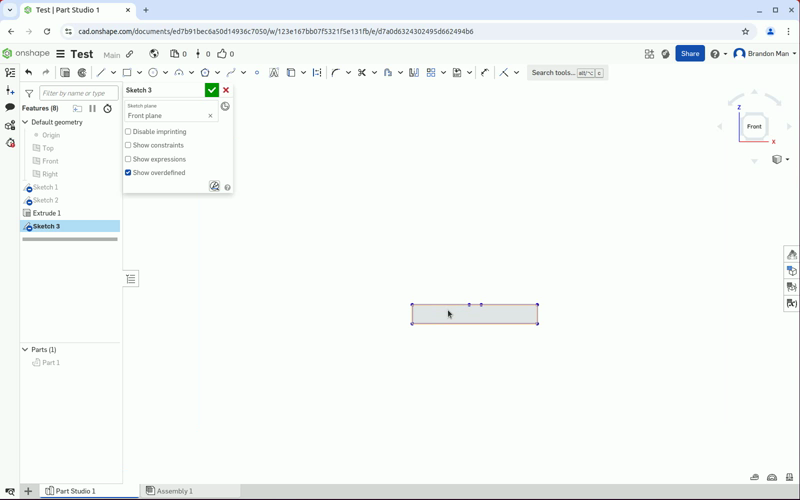
scroll(6)
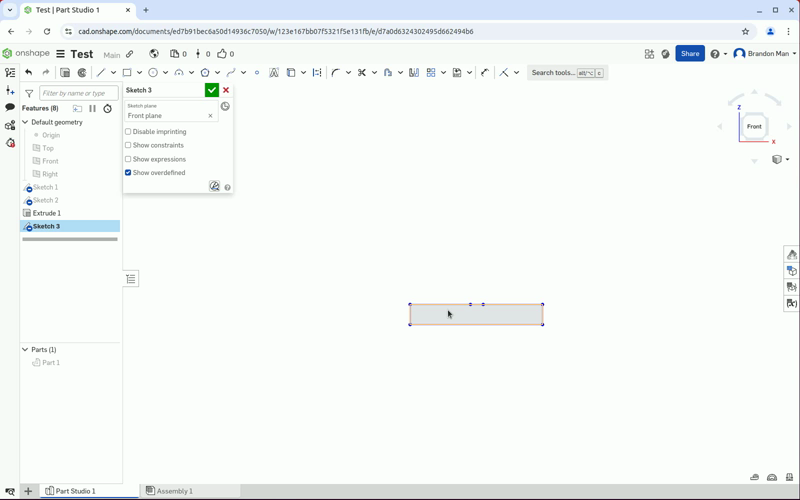
scroll(6)
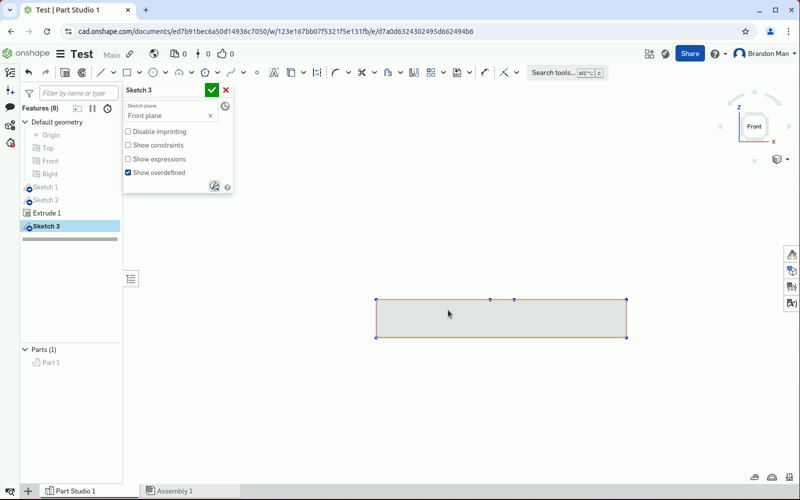
scroll(6)
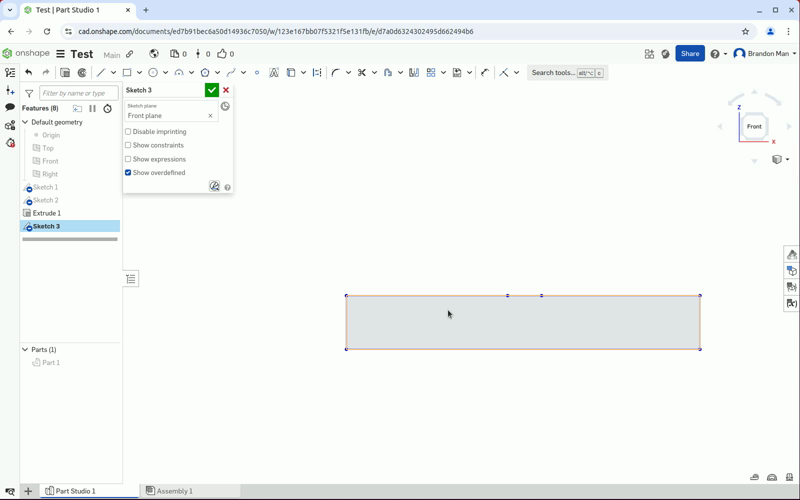
scroll(6)
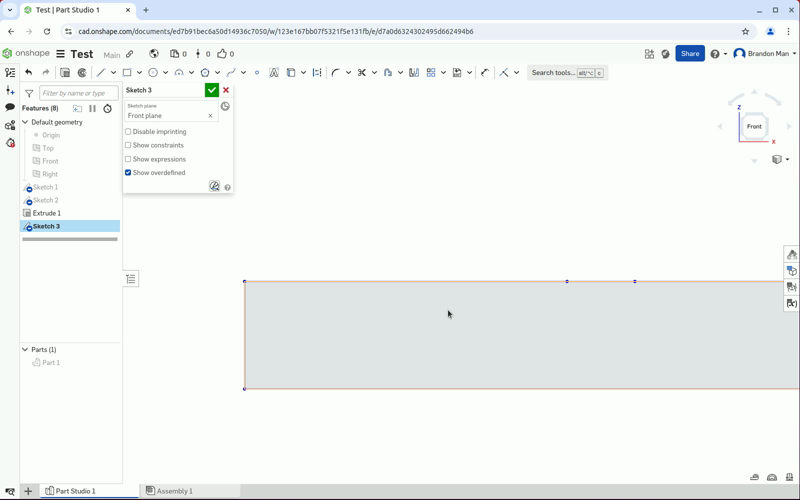
click(448, 309)
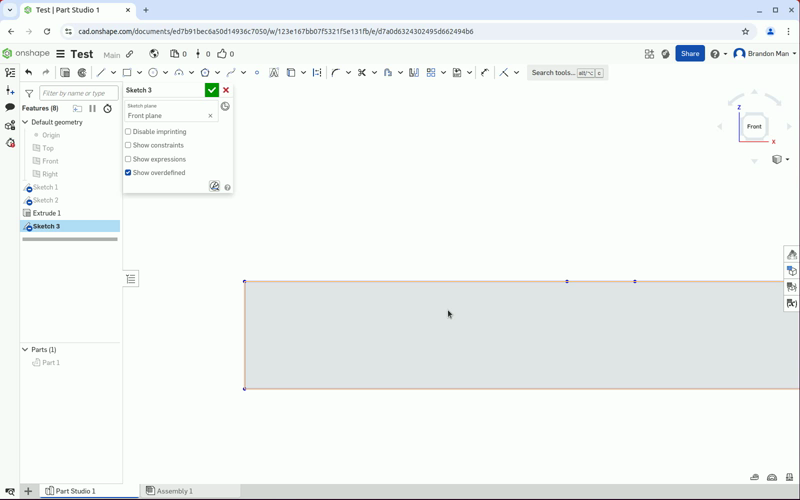
scroll(-6)
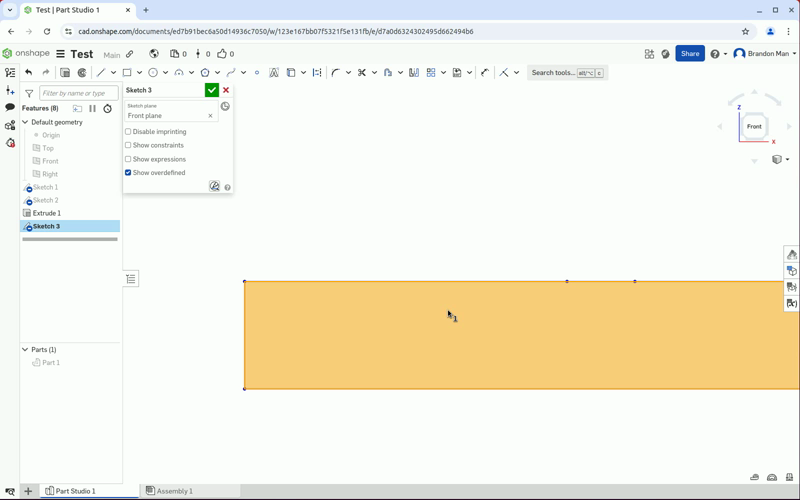
scroll(-6)
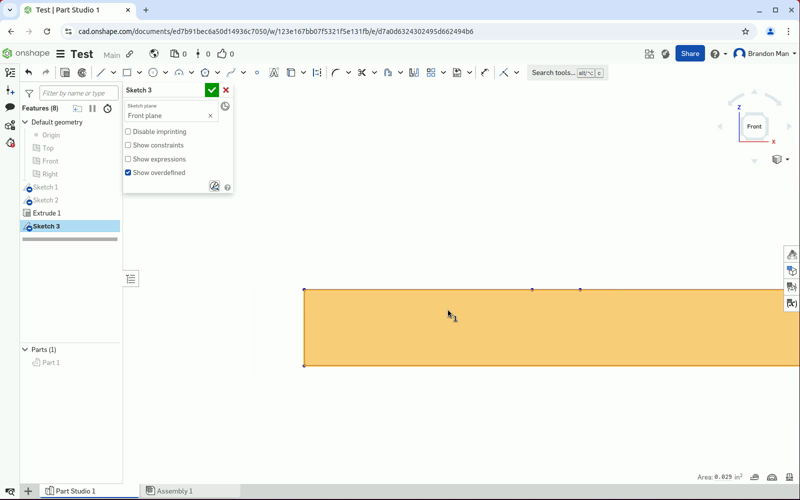
scroll(-6)
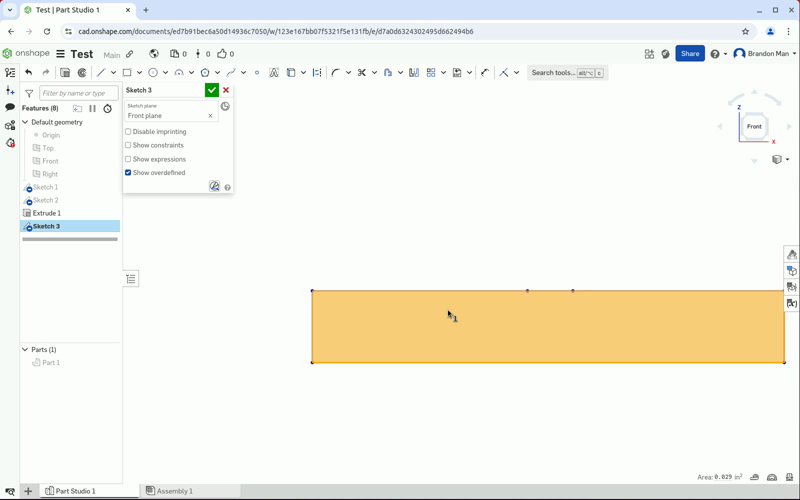
scroll(-6)
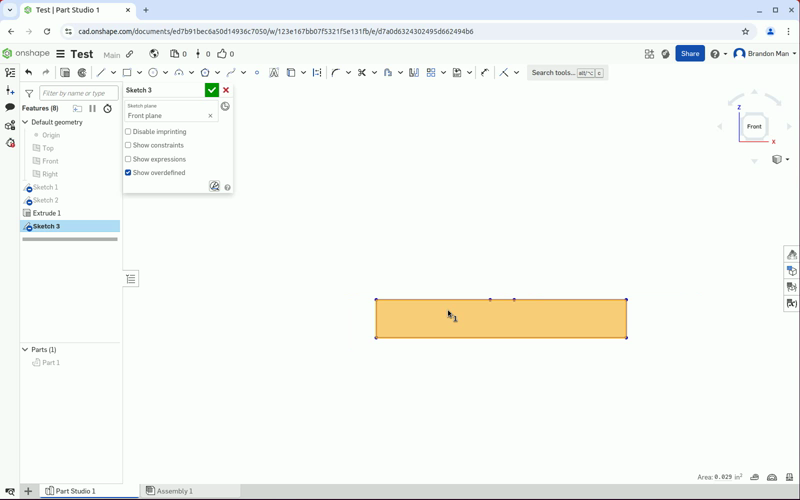
scroll(-6)
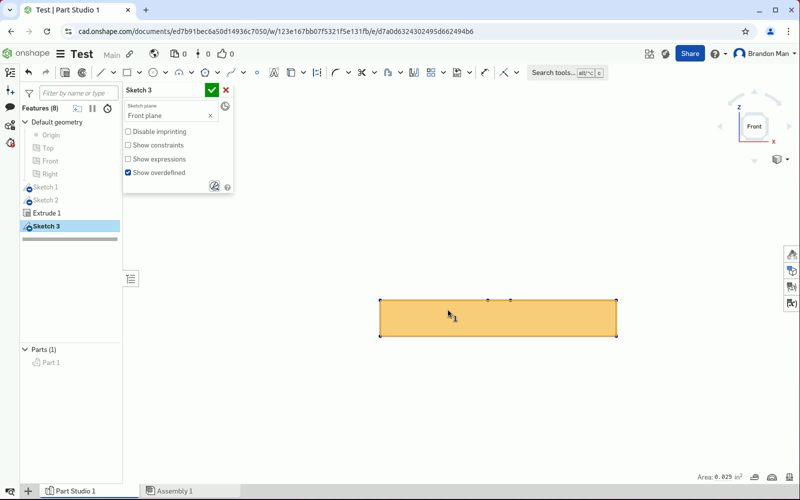
scroll(-6)
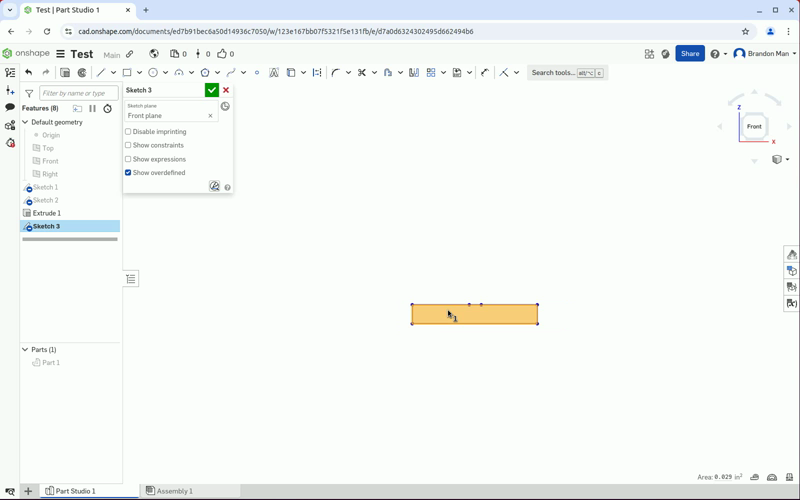
scroll(-6)
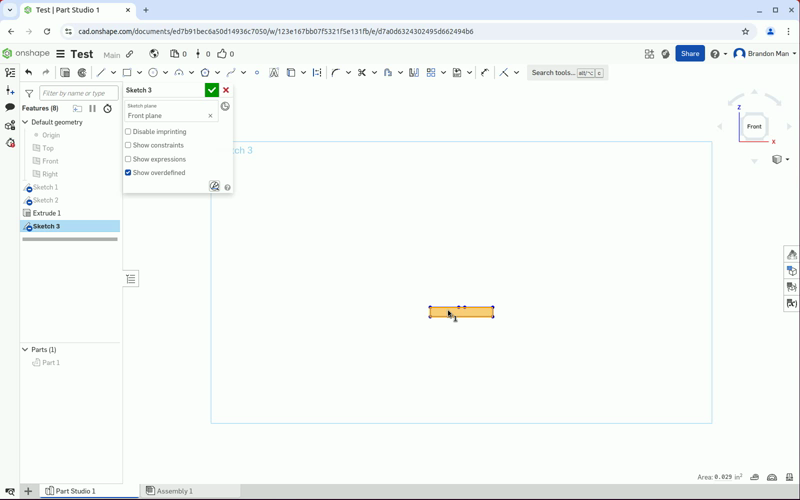
mouse_move(73, 352)
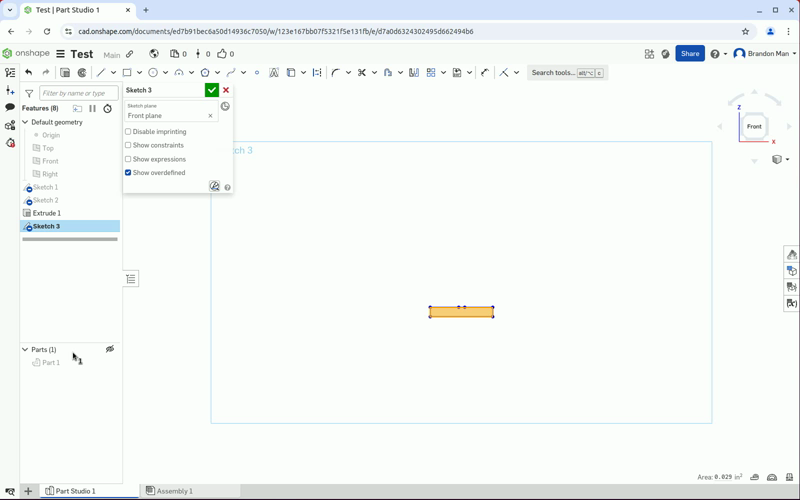
key(shift+y)
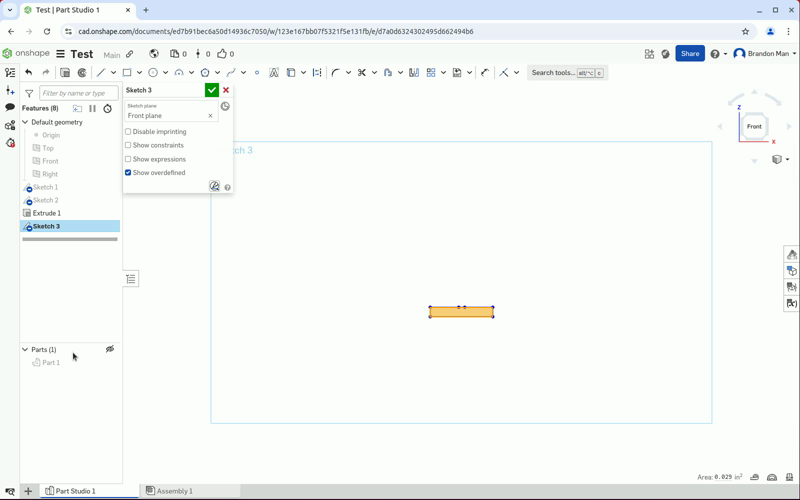
key(shift+e)
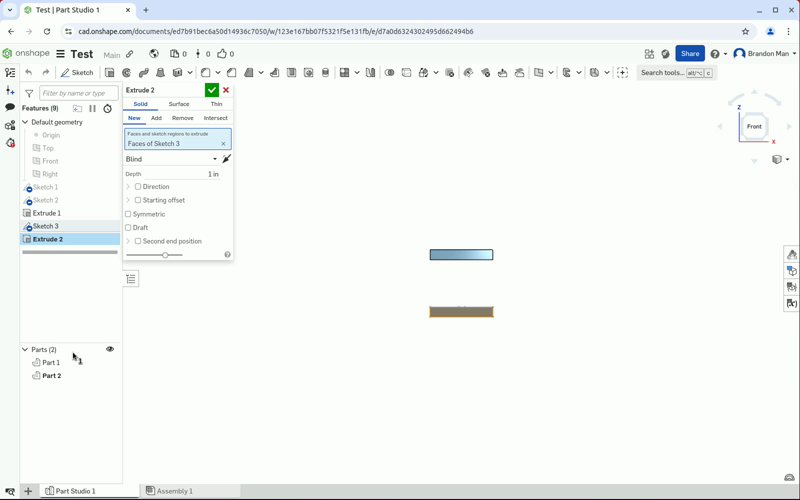
mouse_move(143, 106)
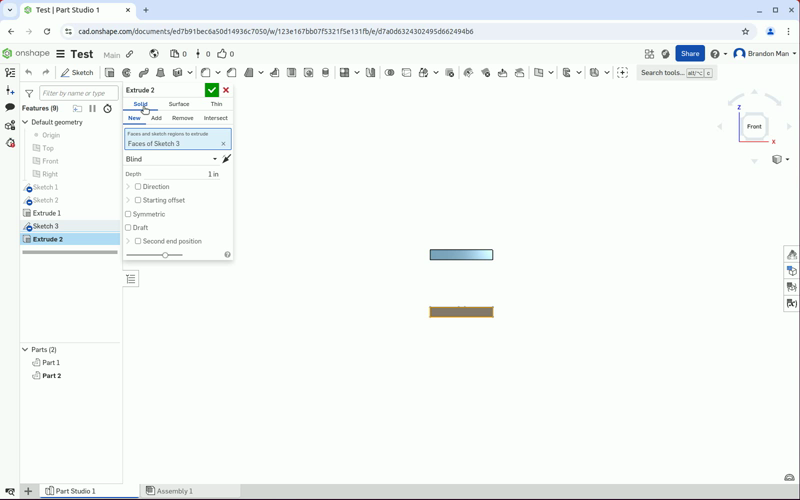
click(143, 106)
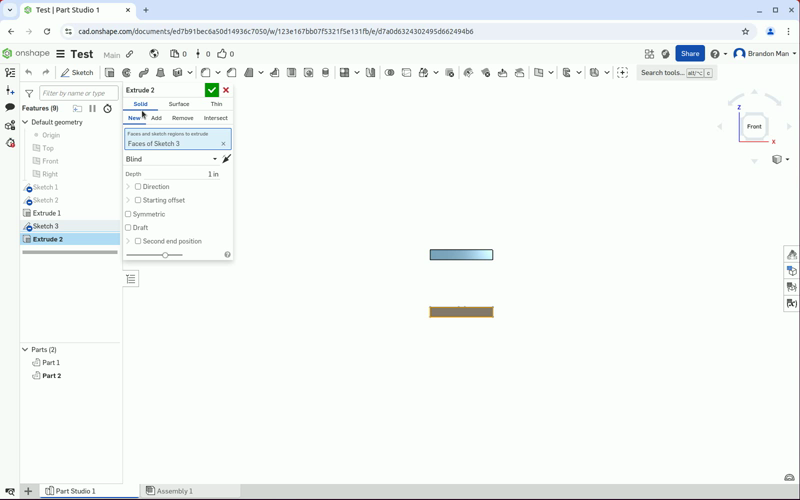
mouse_move(137, 120)
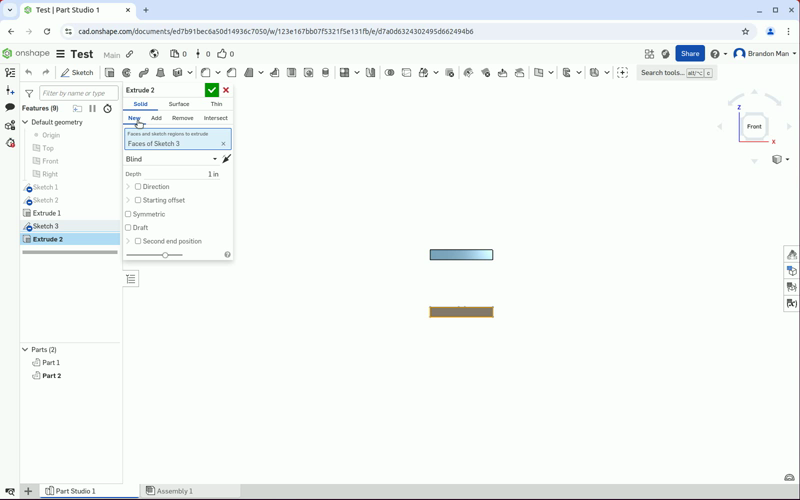
click(137, 120)
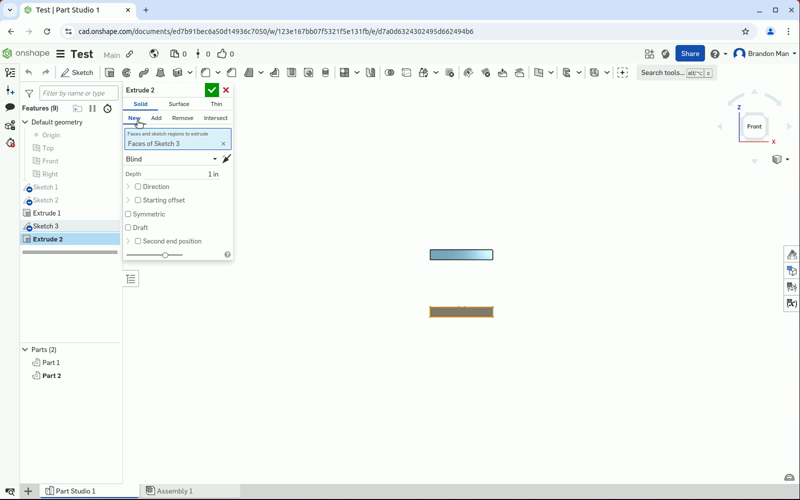
key(tab, 4)
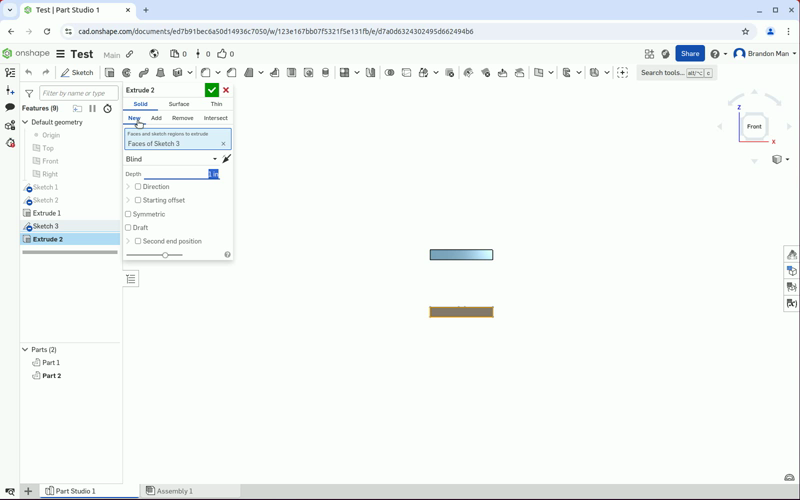
text(0.784)
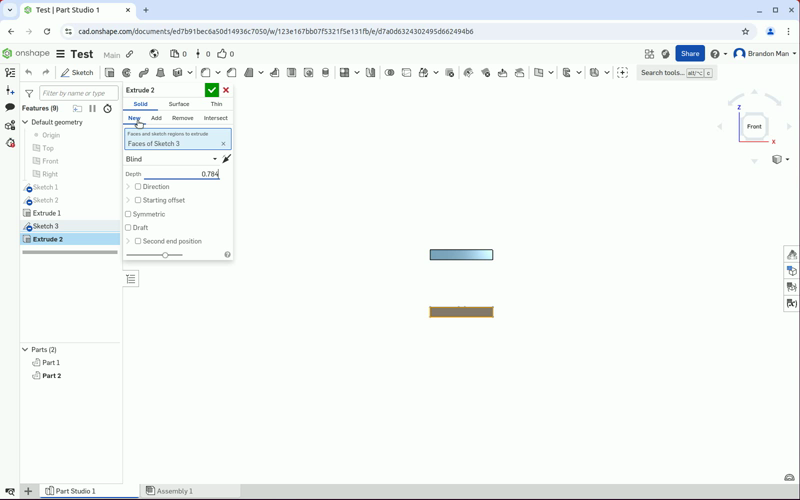
key(enter)
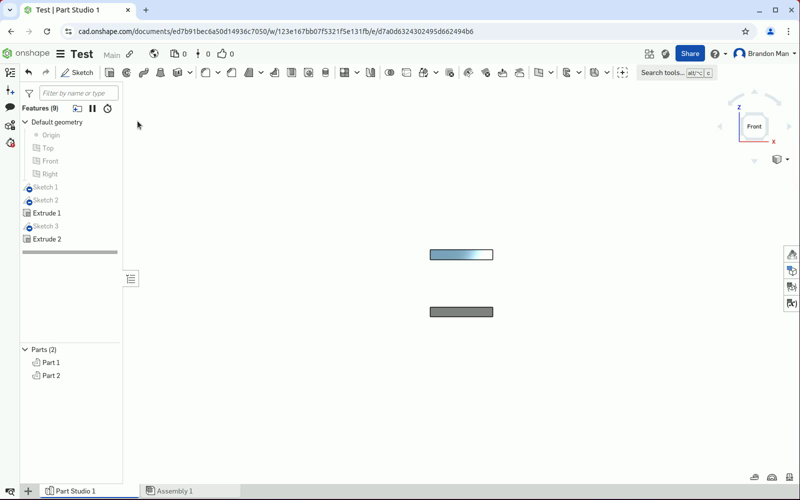
key(shift+h)
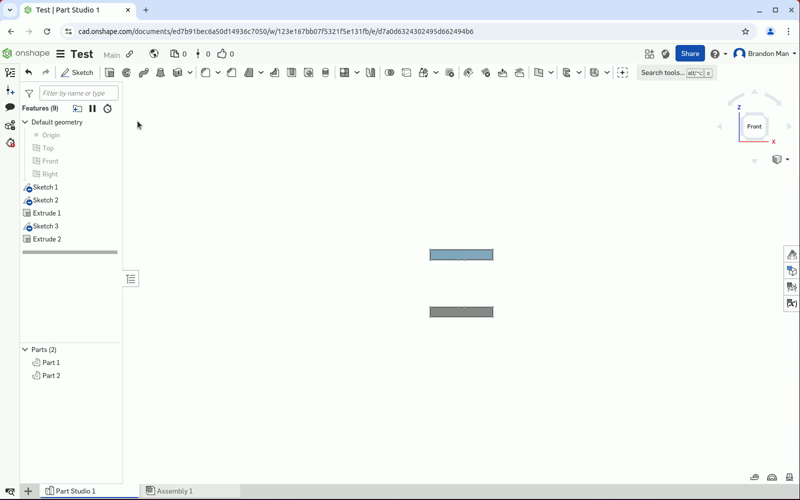
key(shift+h)
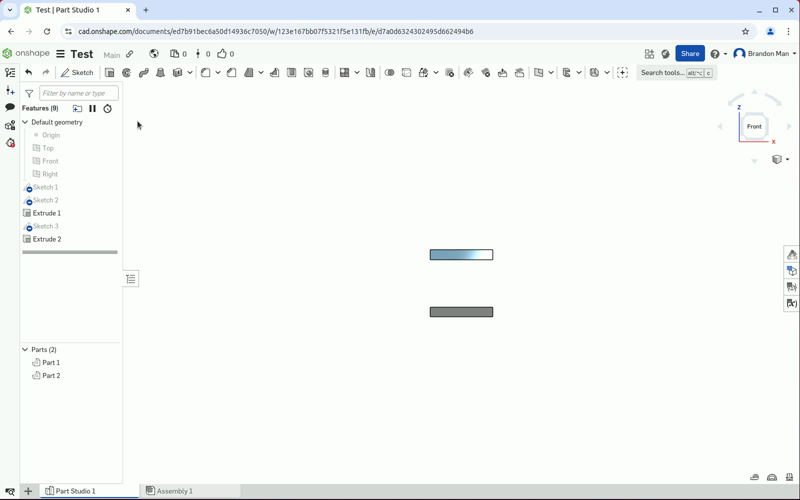
mouse_move(73, 189)
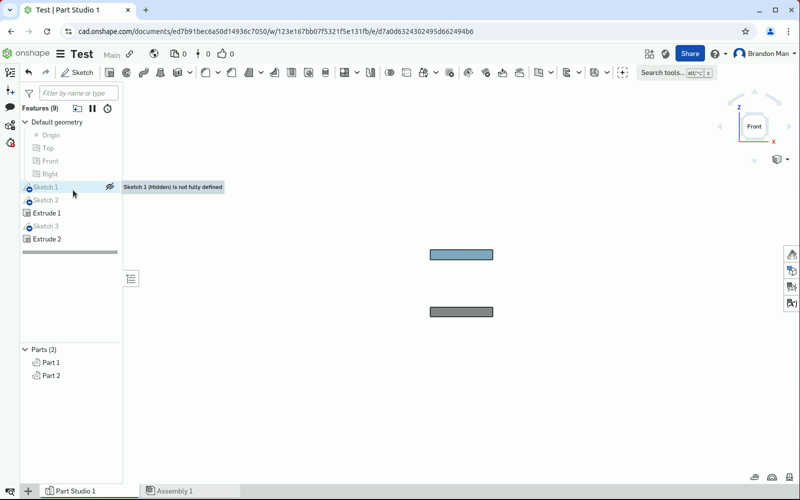
click(73, 189)
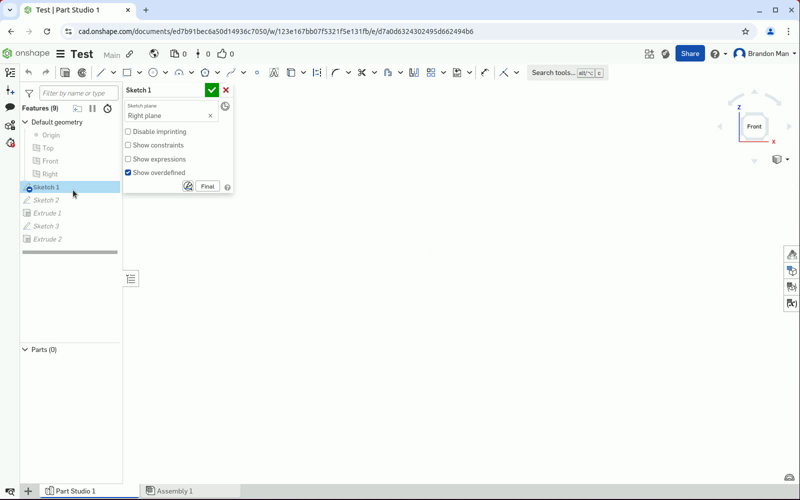
mouse_move(229, 92)
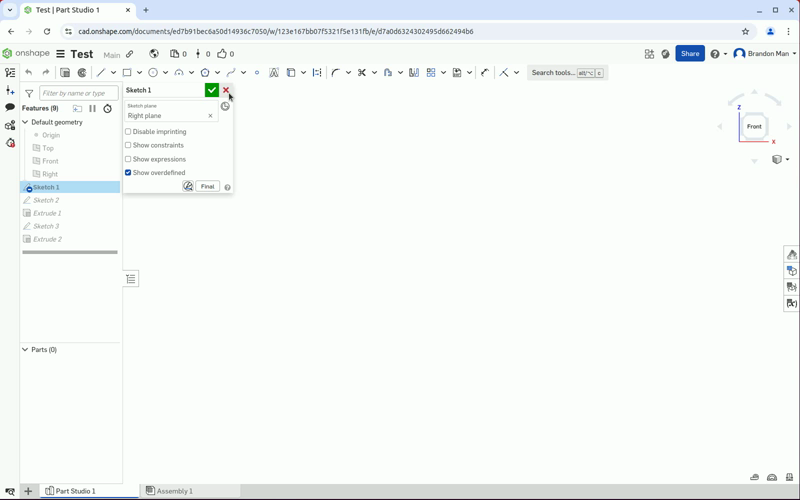
click(229, 92)
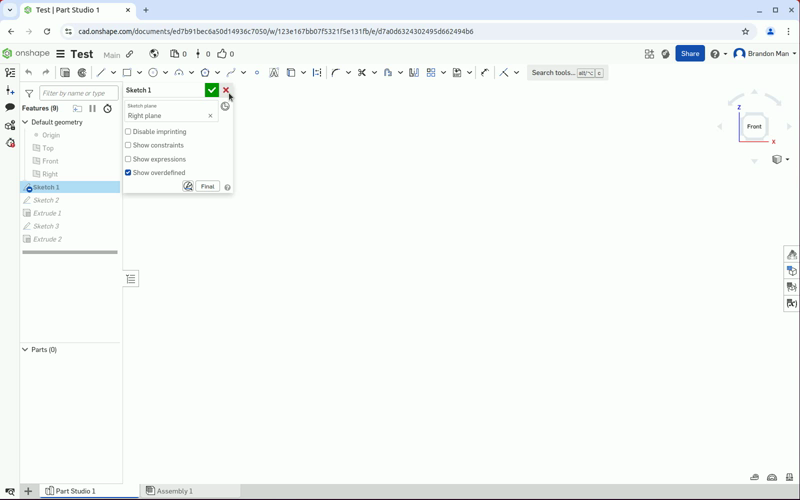
key(shift+s)
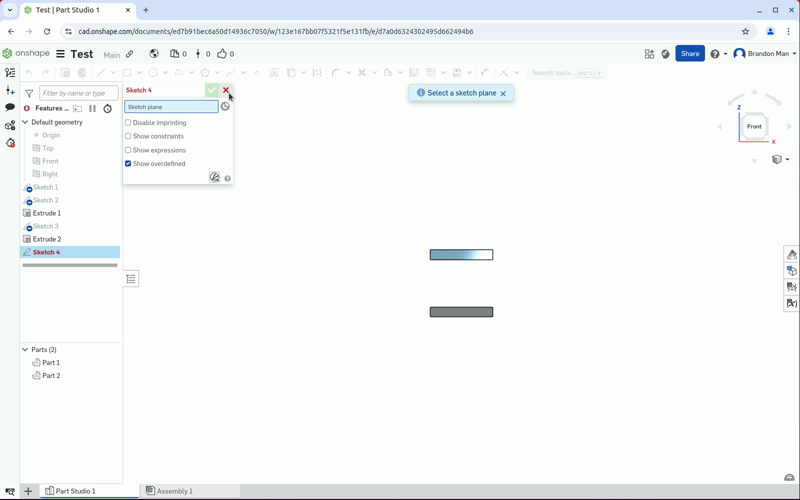
mouse_move(73, 163)
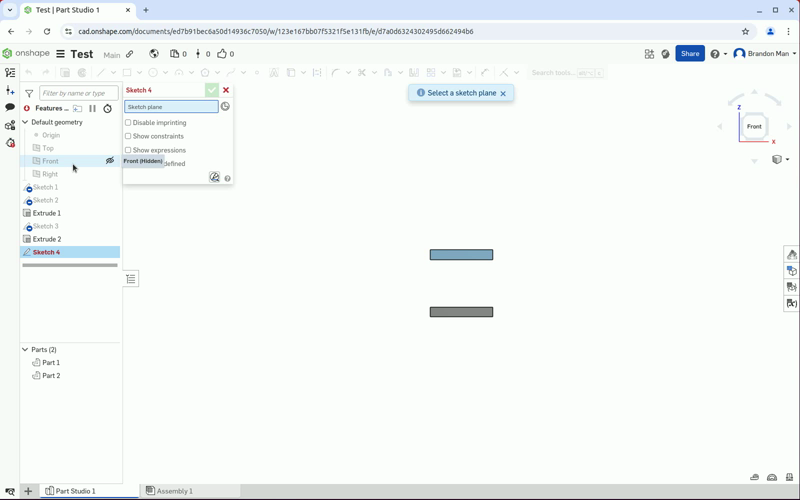
click(73, 163)
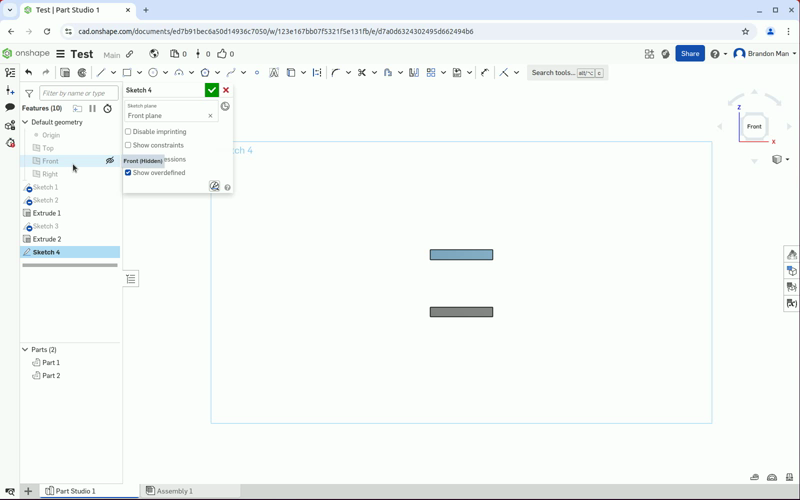
mouse_move(73, 352)
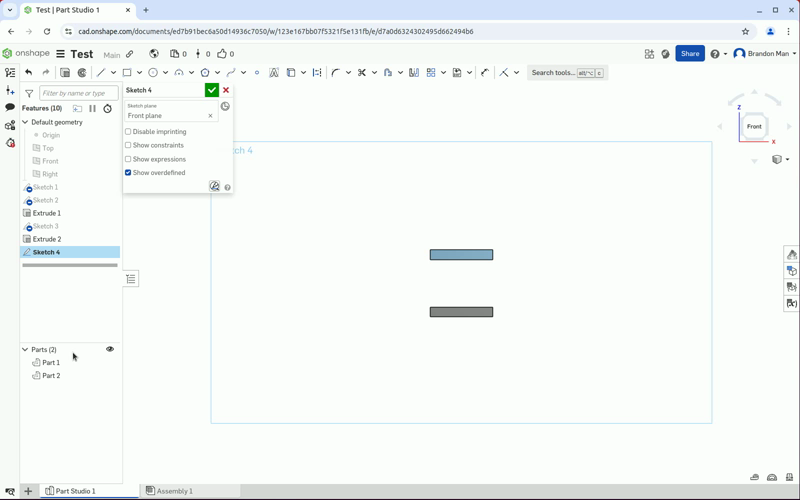
key(y)
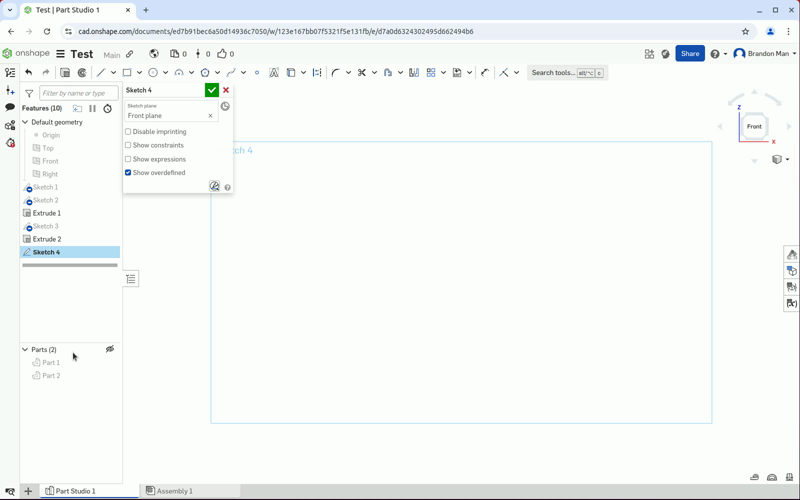
key(l)
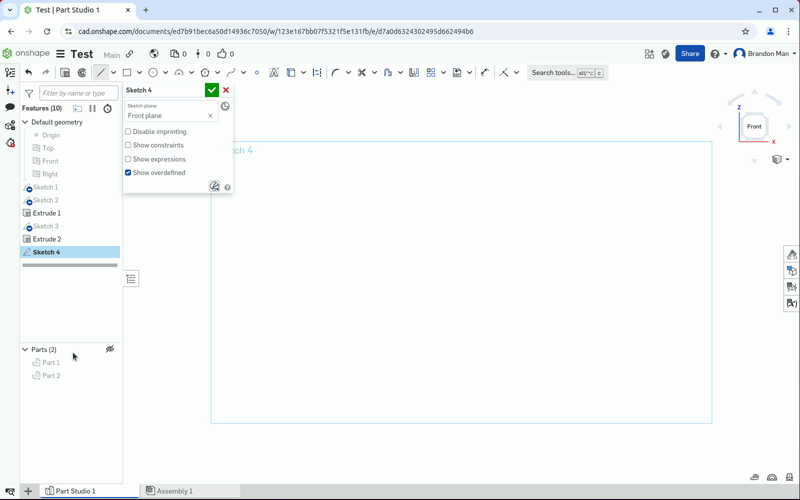
key_down(shift)
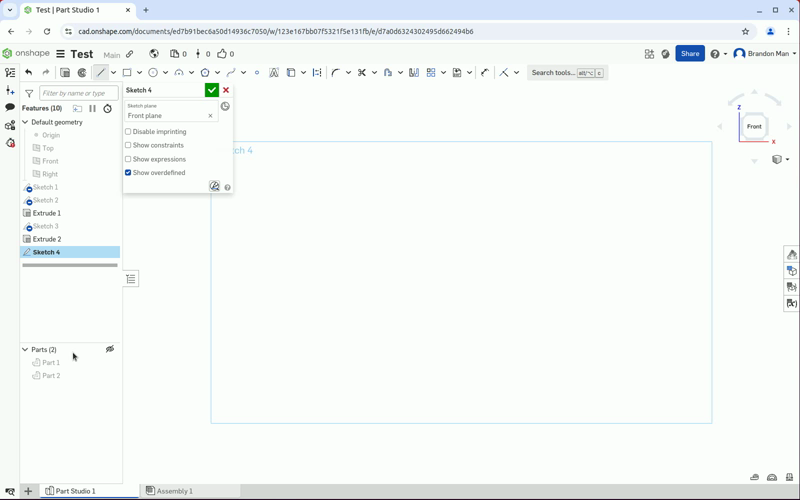
mouse_move(457, 306)
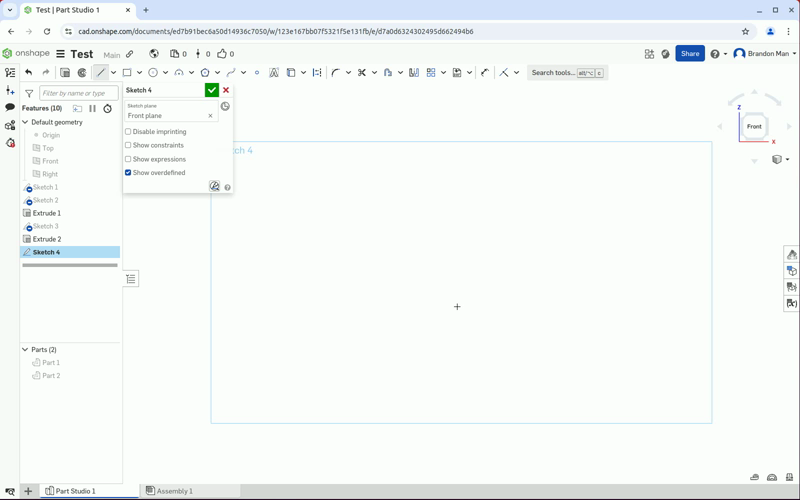
click(457, 306)
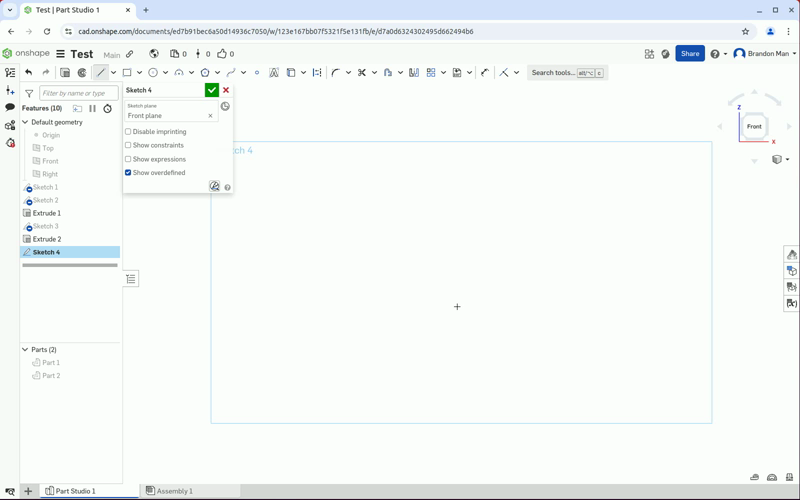
key_up(shift)
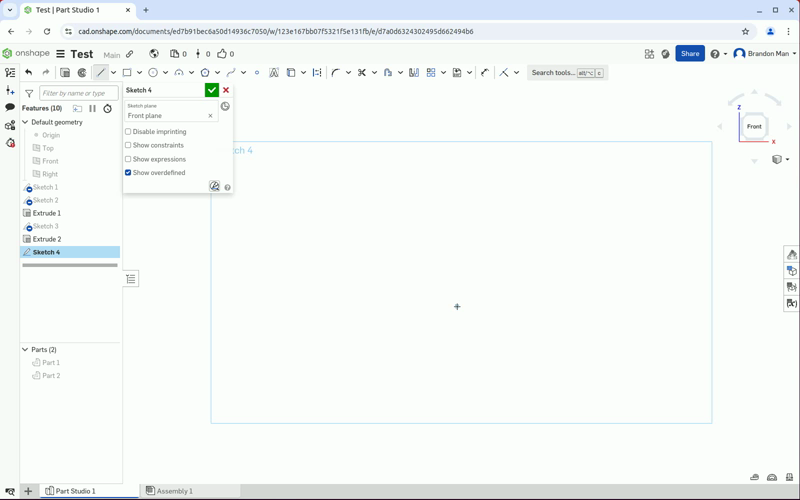
key_down(shift)
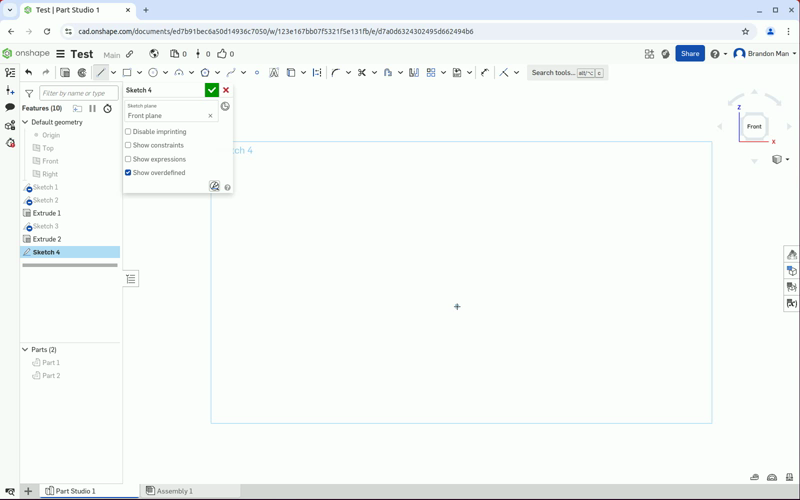
mouse_move(487, 306)
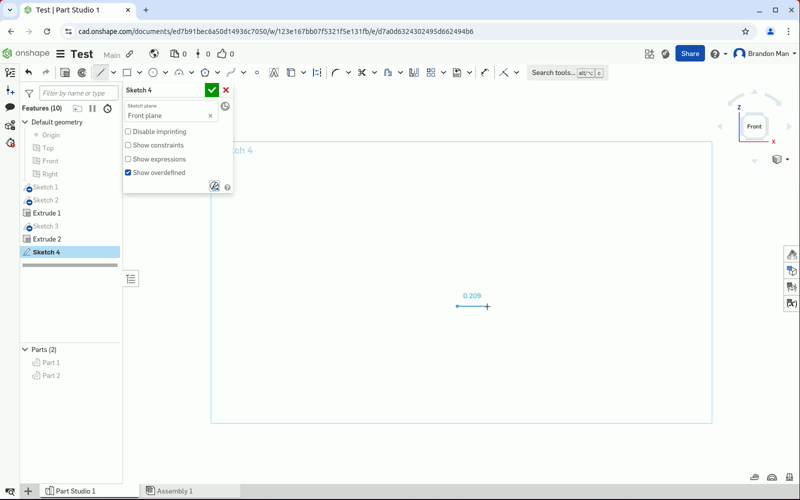
mouse_move(463, 306)
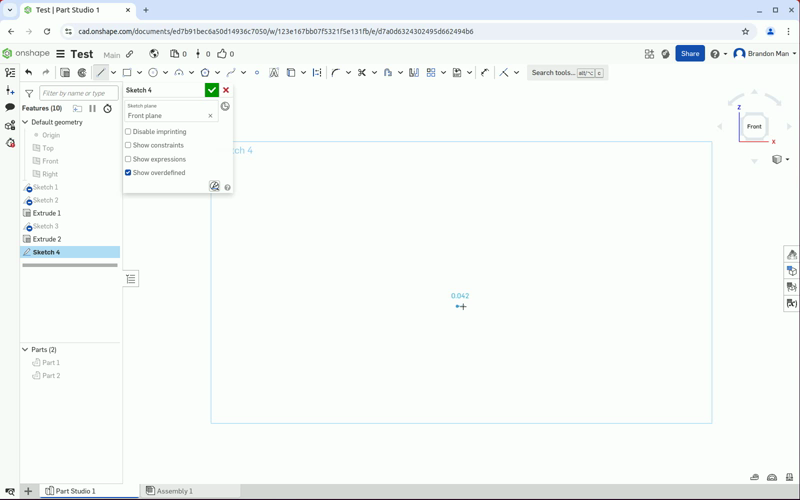
scroll(6)
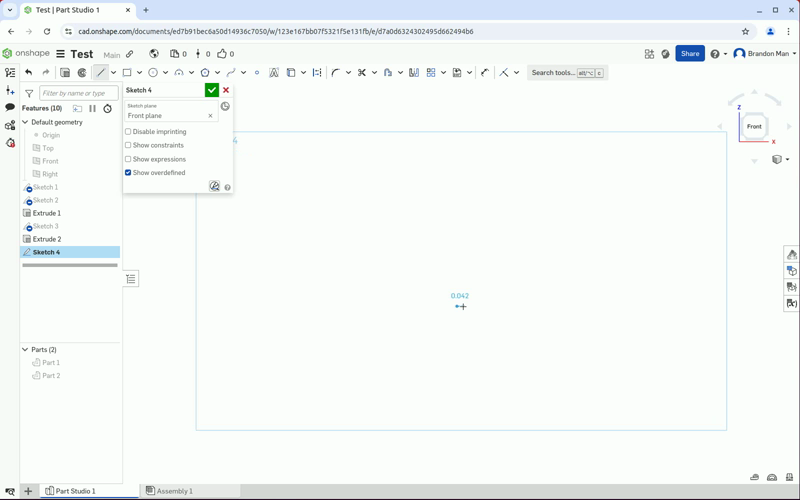
scroll(6)
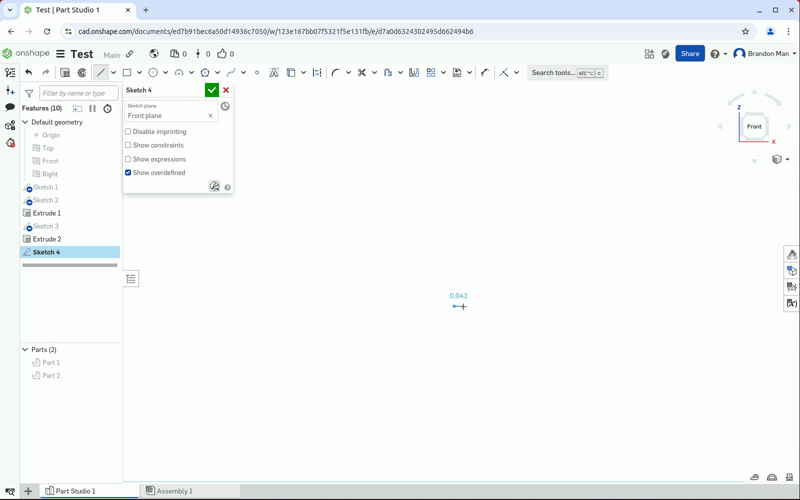
scroll(6)
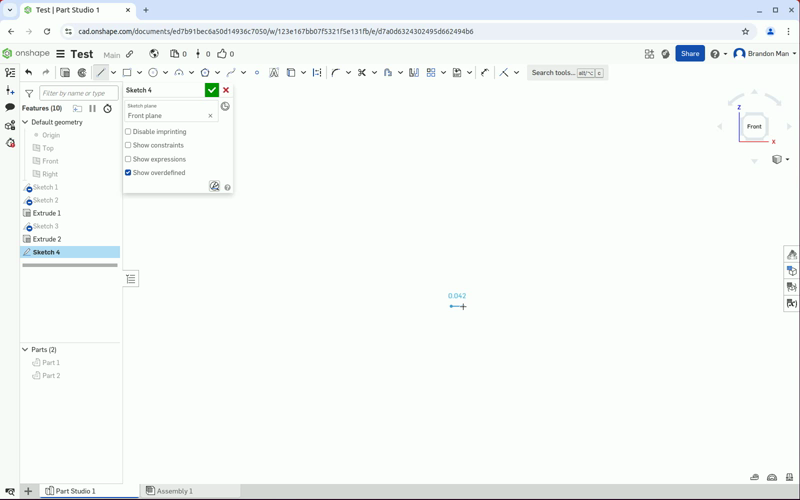
scroll(6)
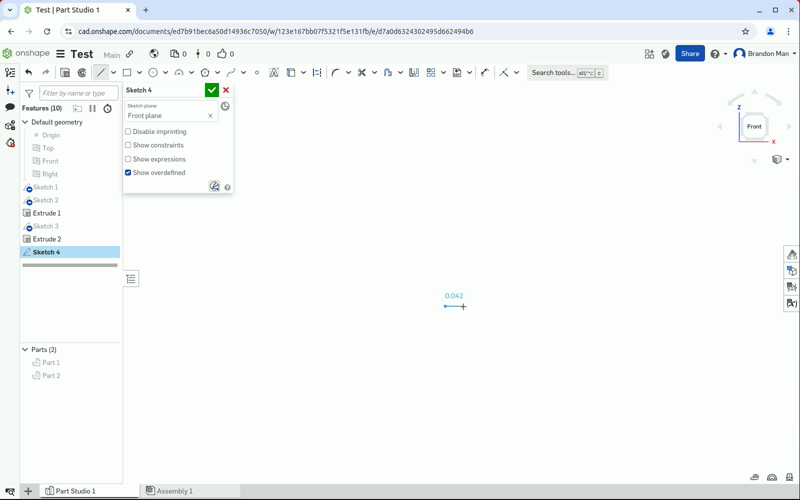
scroll(6)
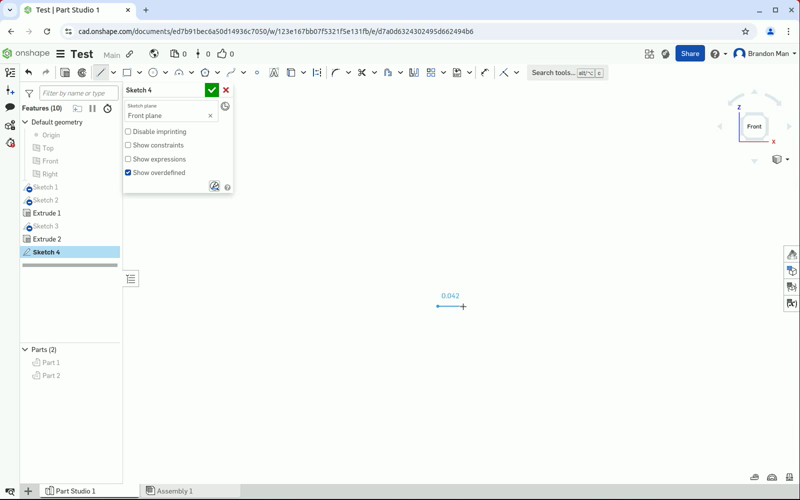
scroll(6)
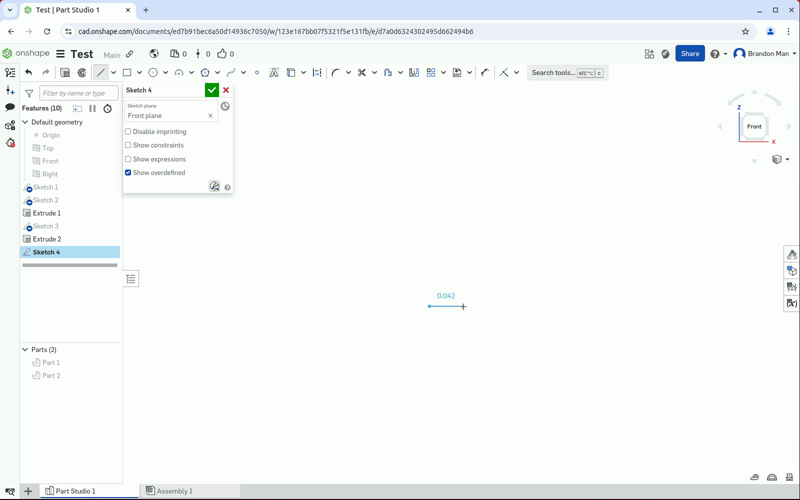
scroll(6)
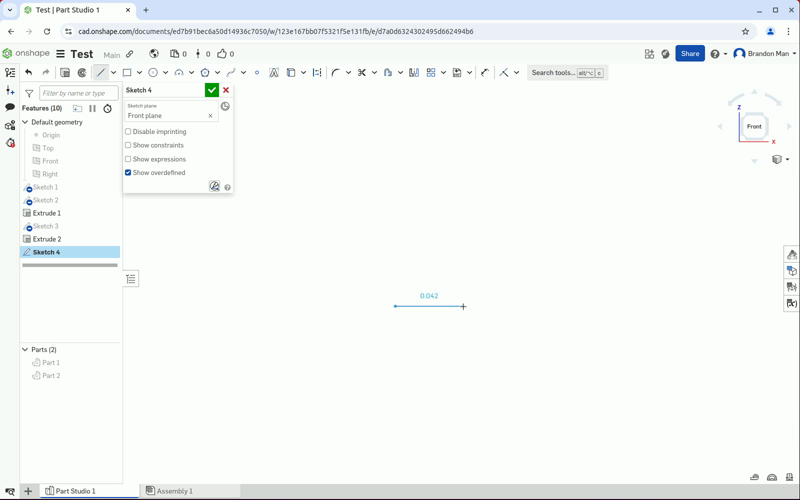
click(463, 306)
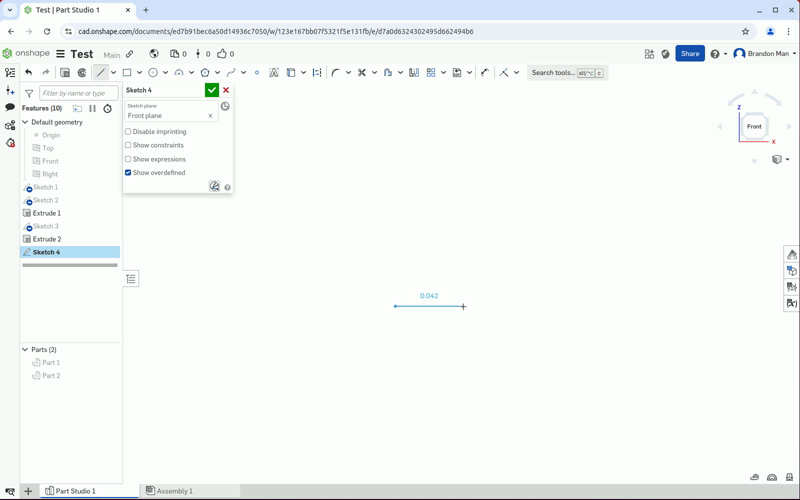
scroll(-6)
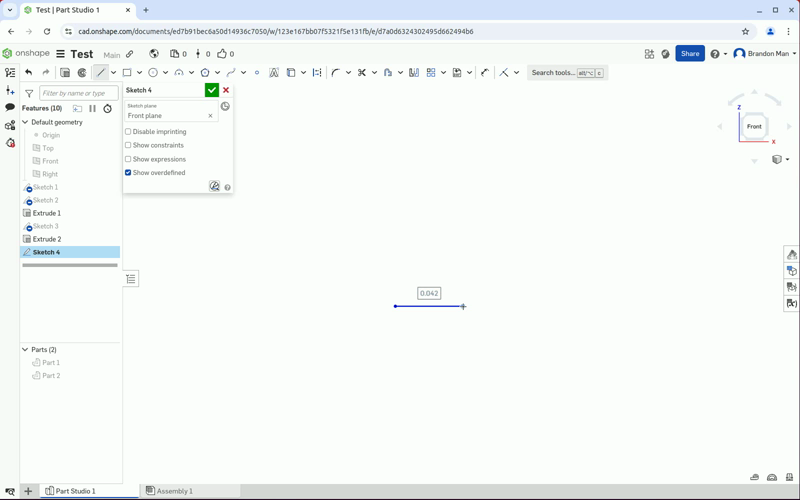
scroll(-6)
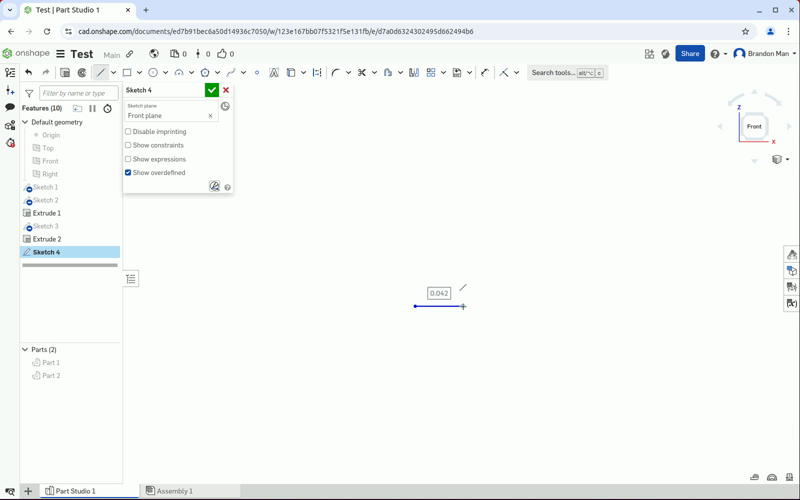
scroll(-6)
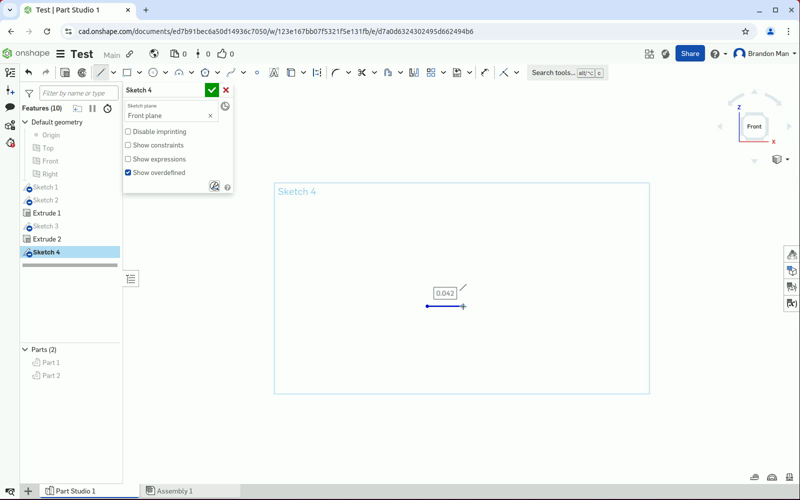
scroll(-6)
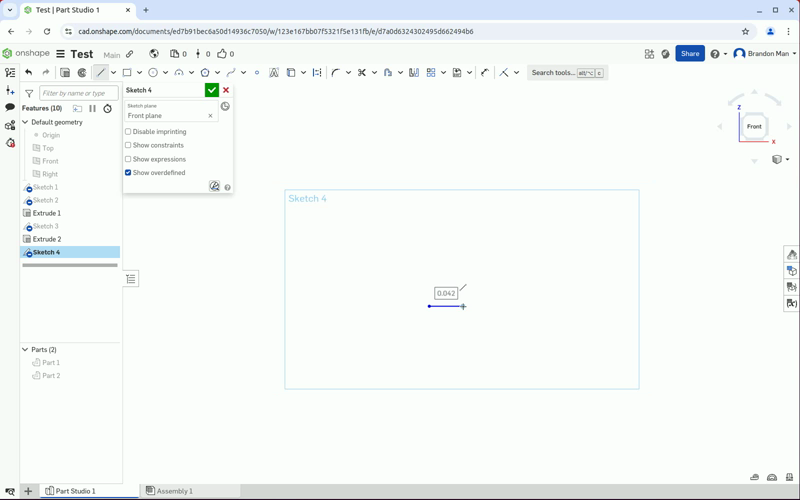
scroll(-6)
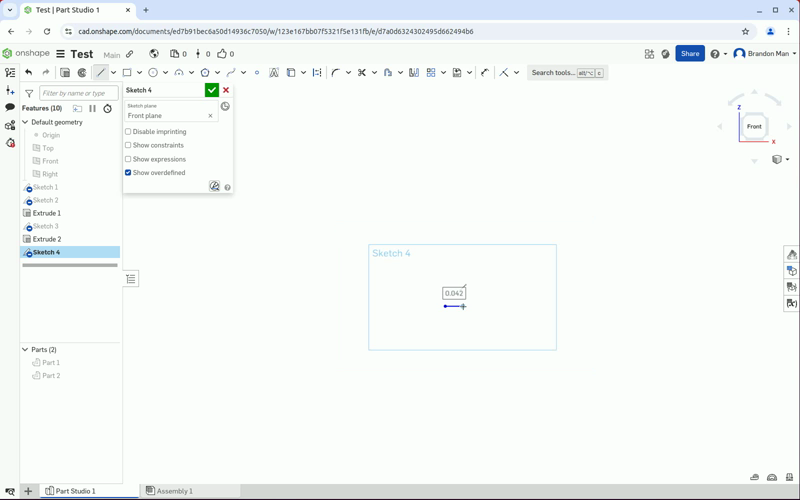
scroll(-6)
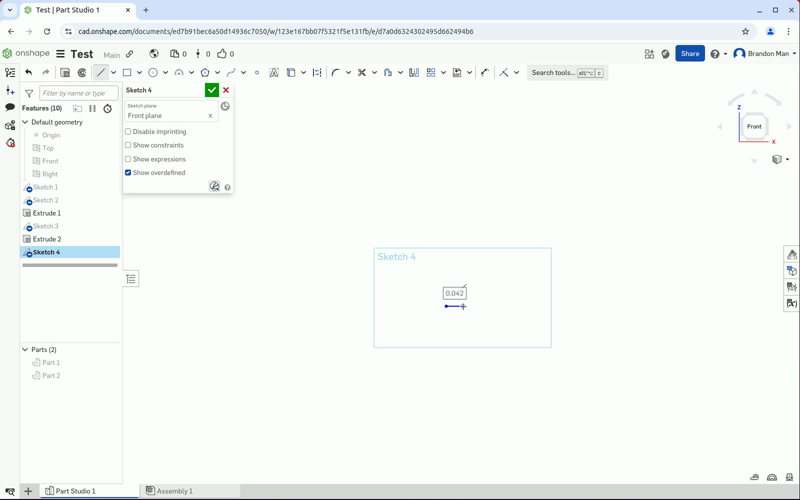
scroll(-6)
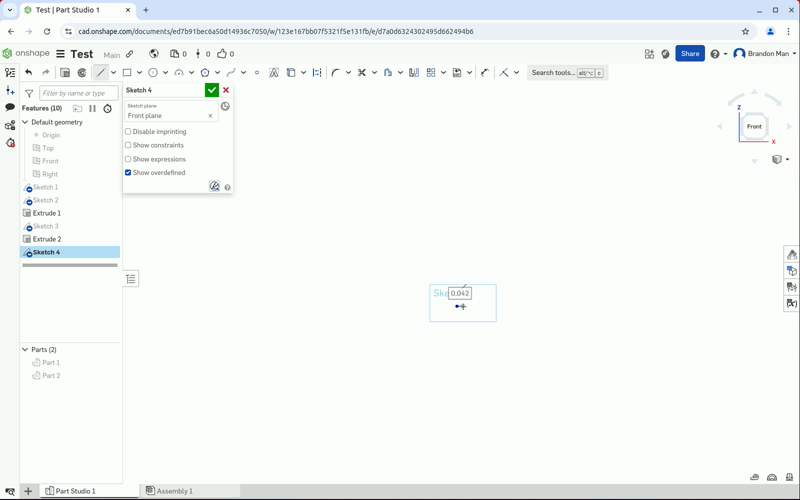
key_up(shift)
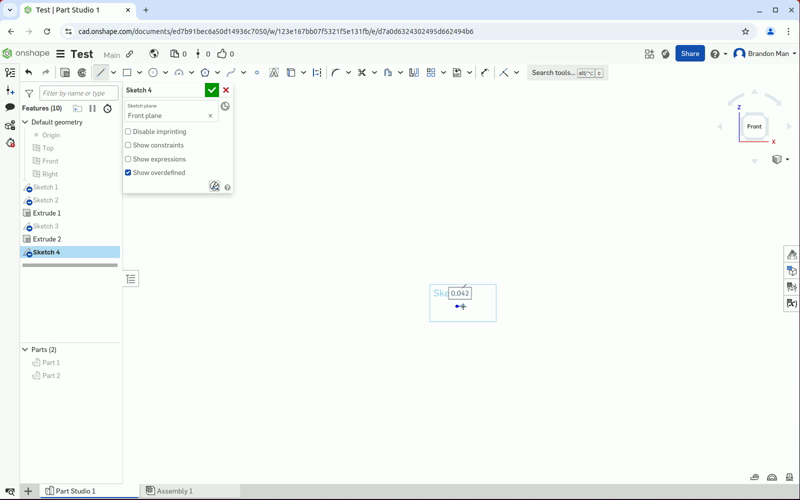
key_down(shift)
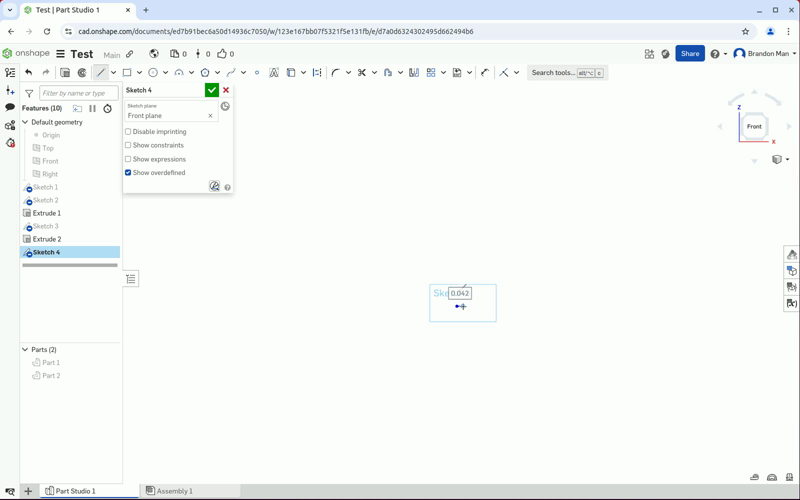
mouse_move(493, 306)
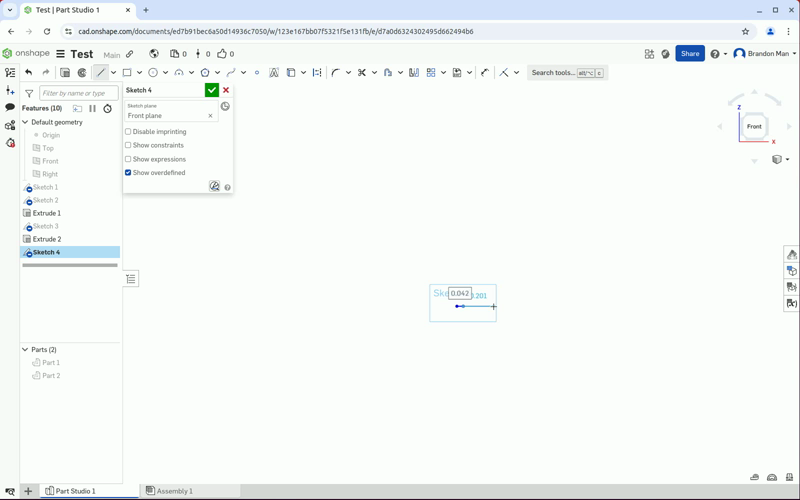
mouse_move(463, 258)
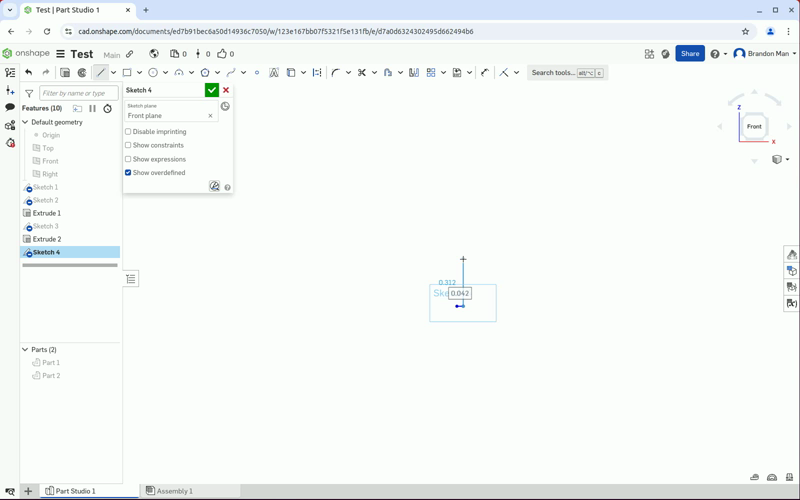
click(463, 258)
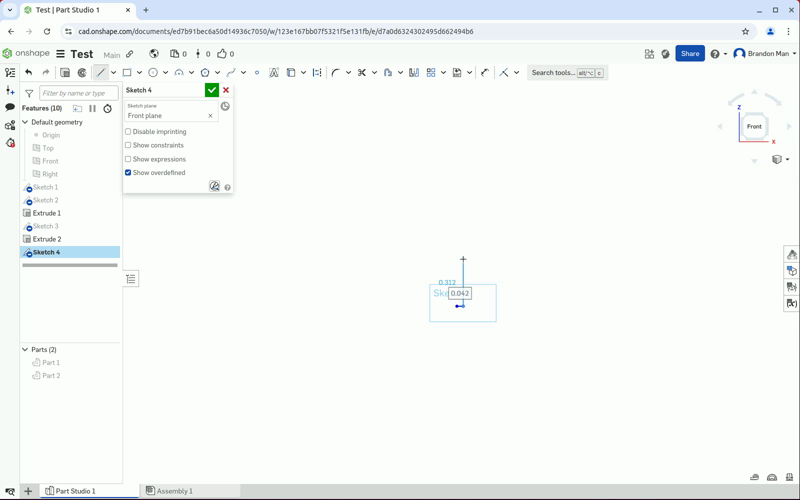
key_up(shift)
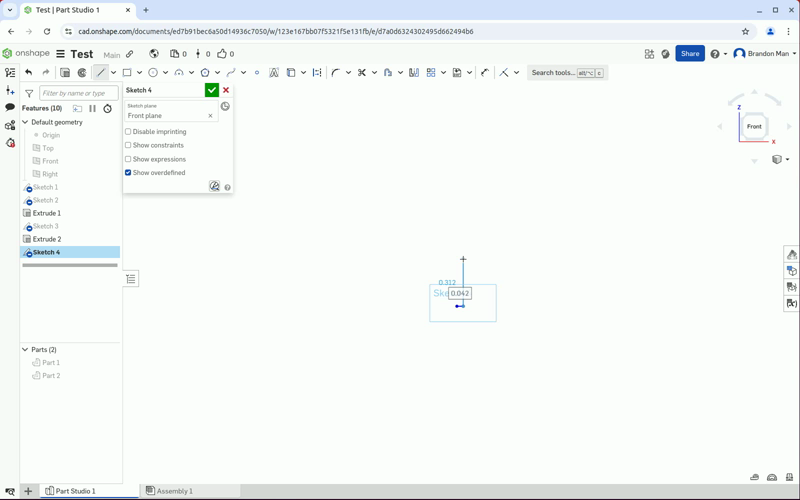
key_down(shift)
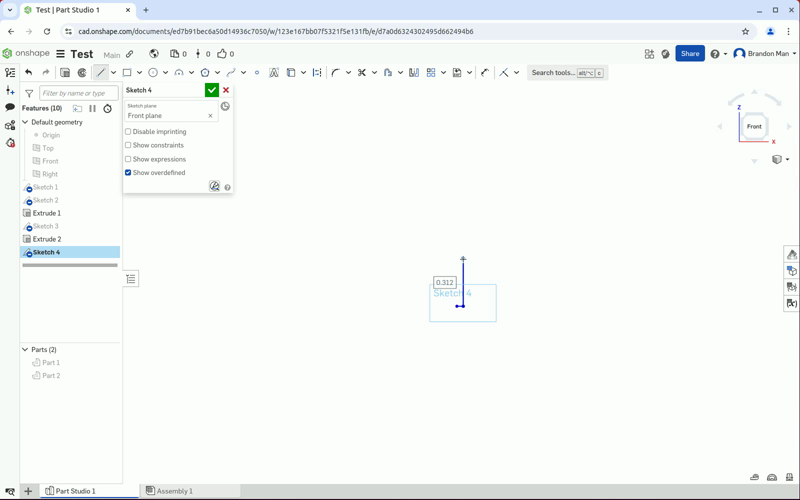
mouse_move(493, 258)
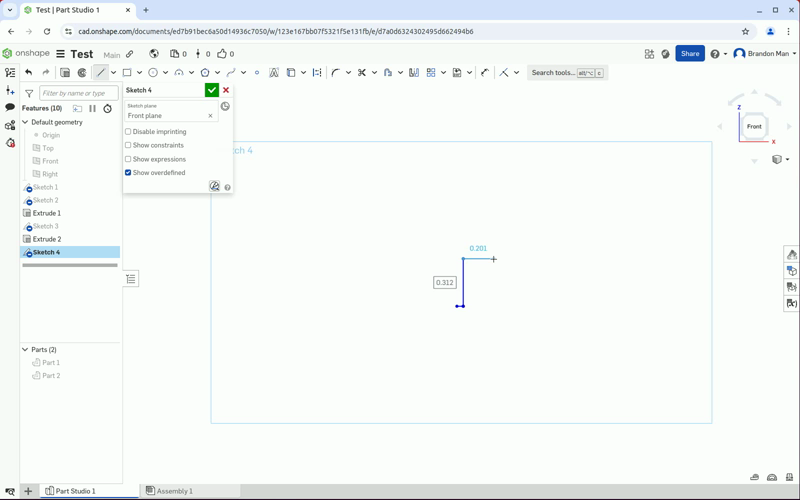
mouse_move(457, 258)
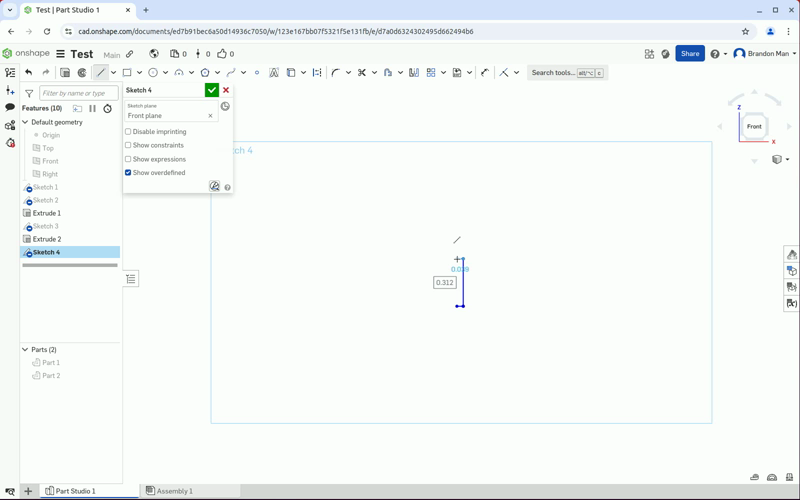
scroll(6)
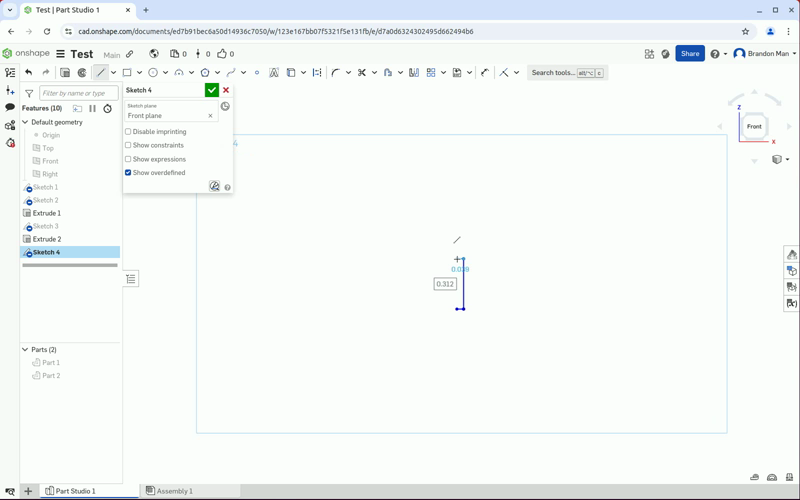
scroll(6)
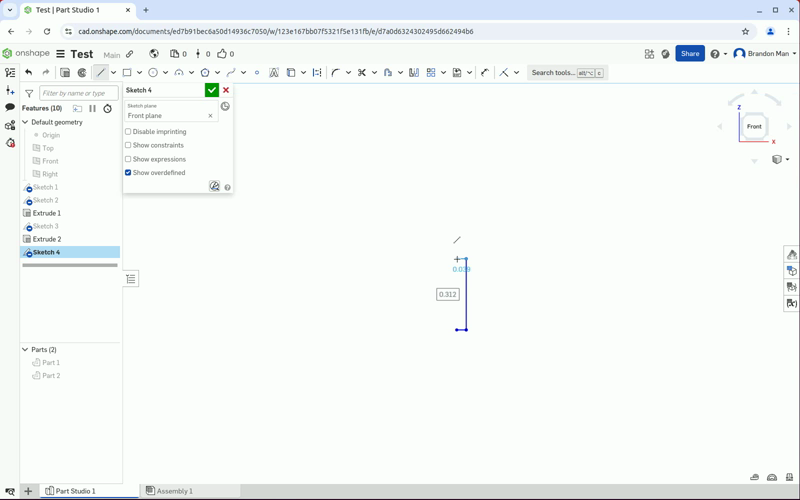
scroll(6)
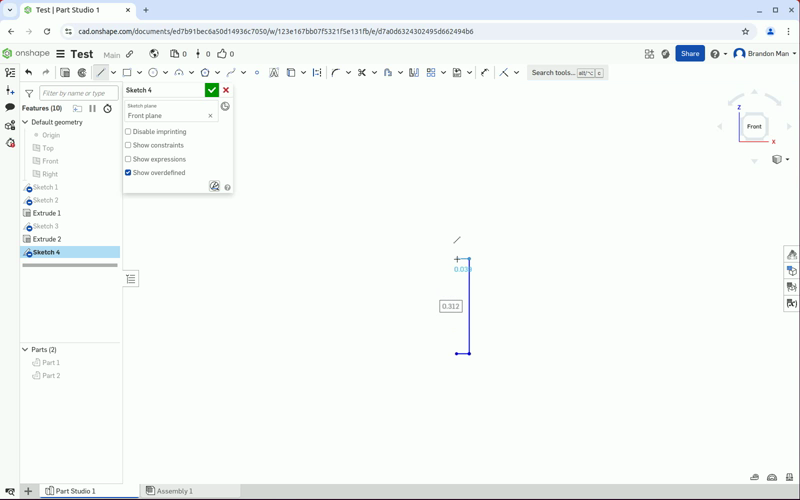
scroll(6)
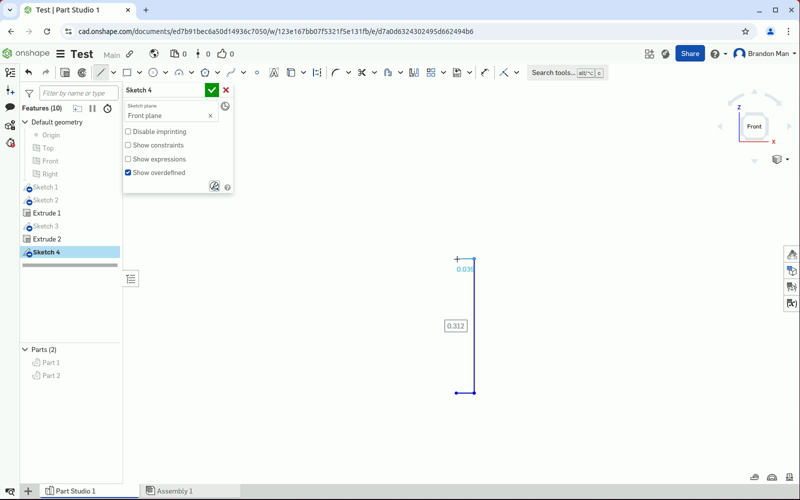
scroll(6)
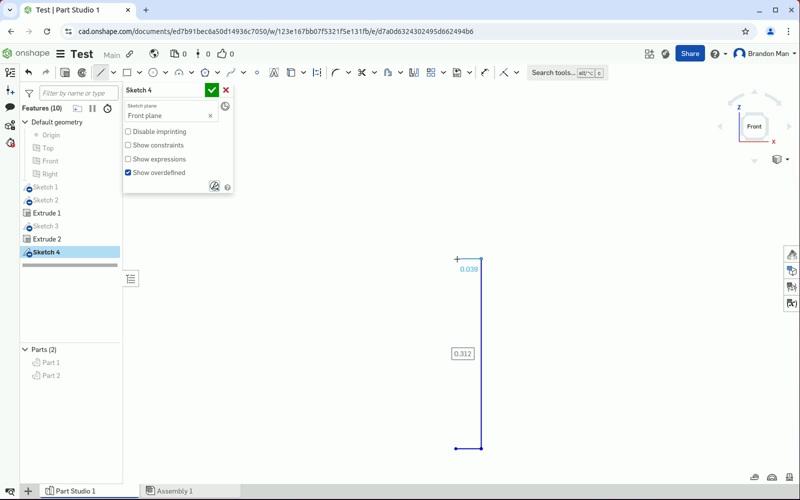
scroll(6)
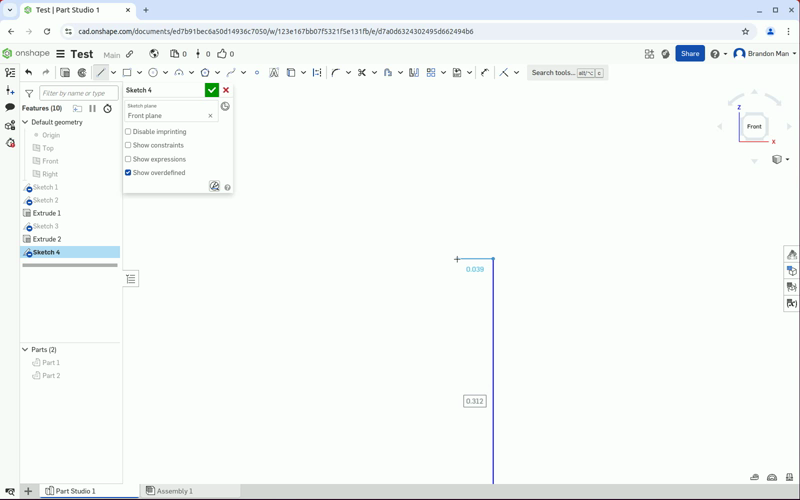
scroll(6)
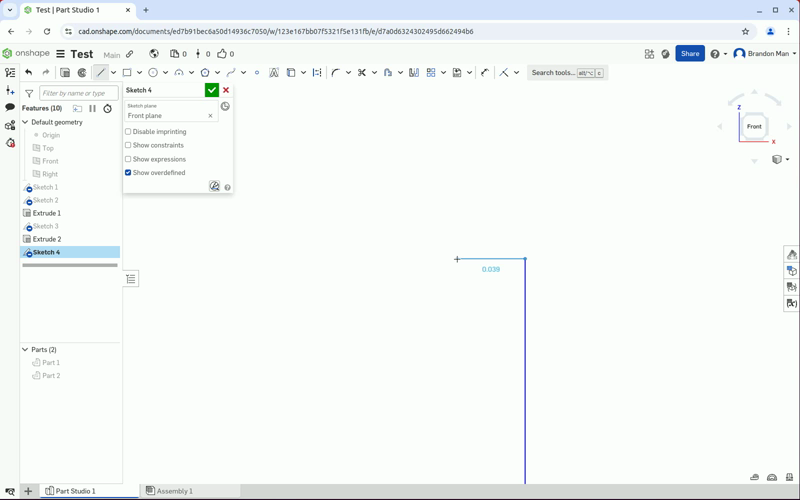
click(457, 258)
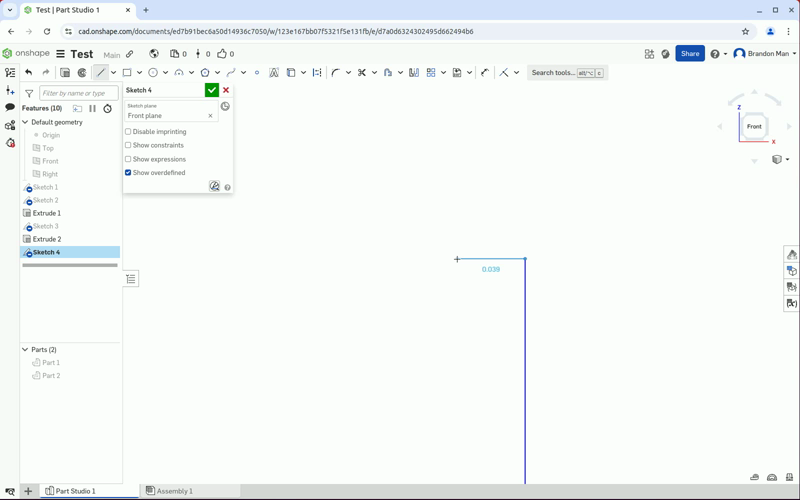
scroll(-6)
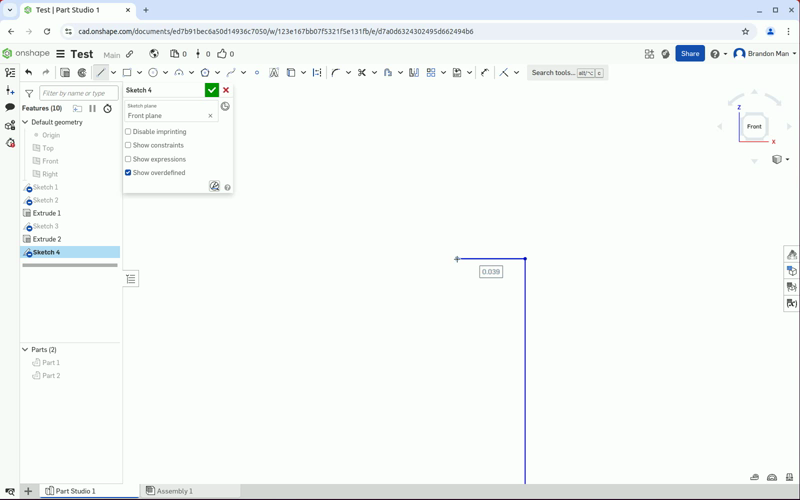
scroll(-6)
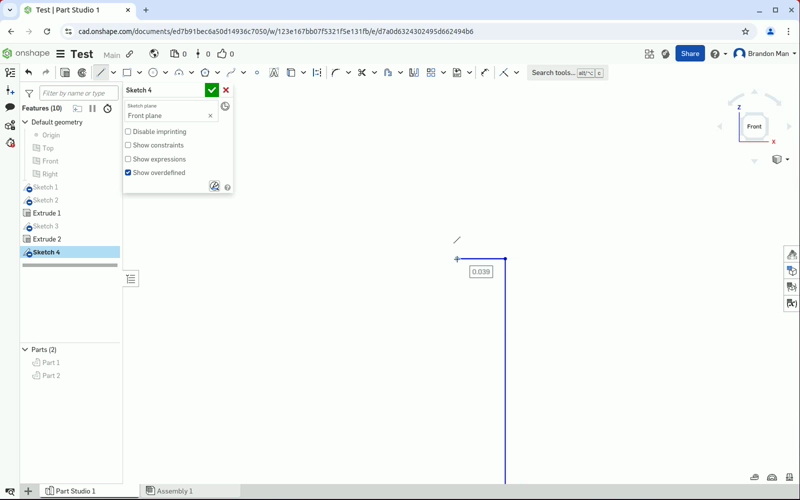
scroll(-6)
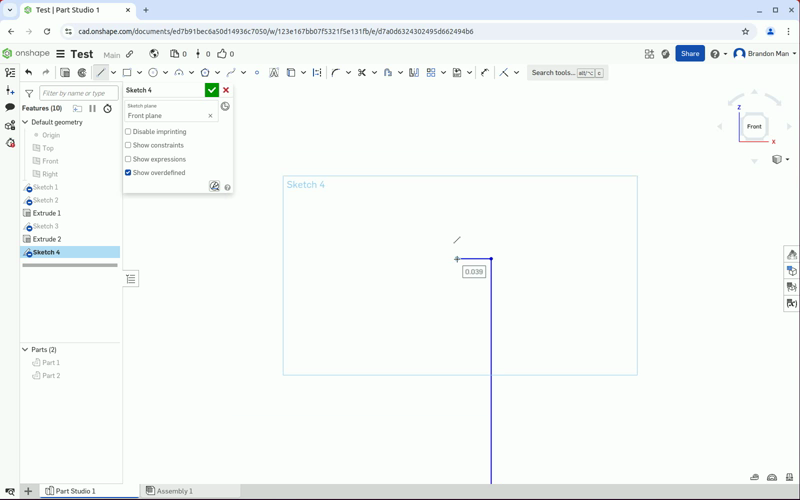
scroll(-6)
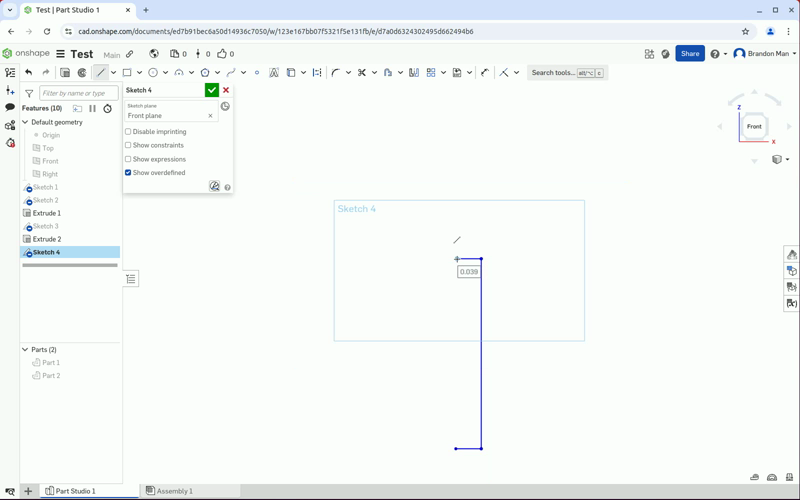
scroll(-6)
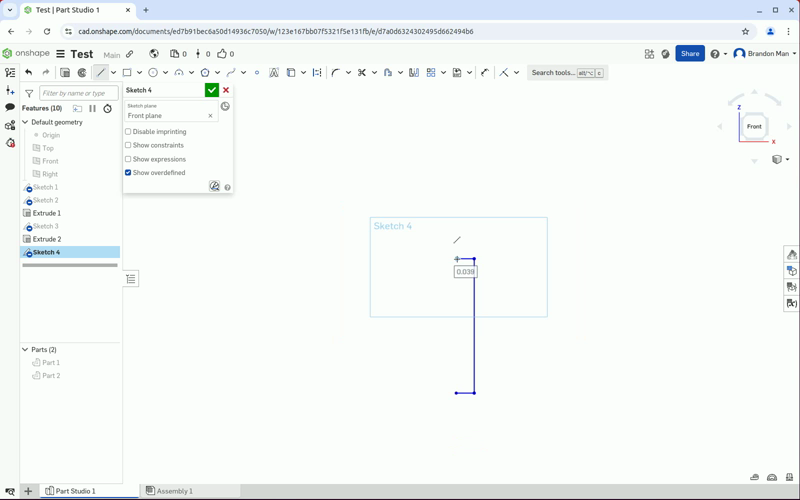
scroll(-6)
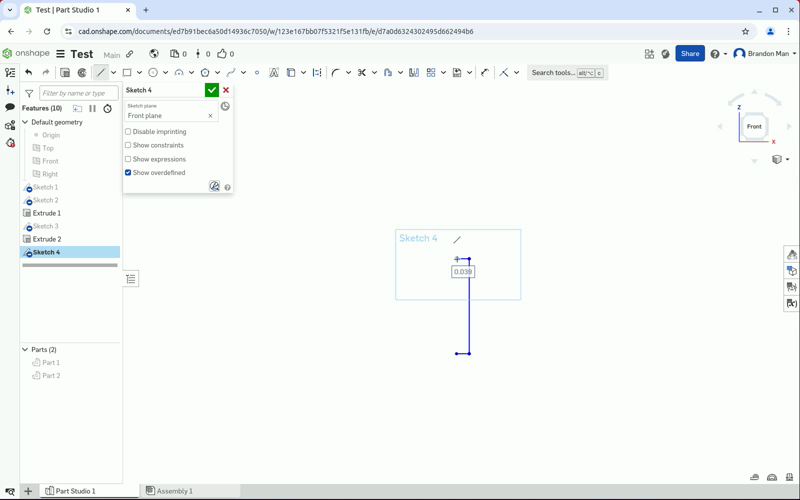
scroll(-6)
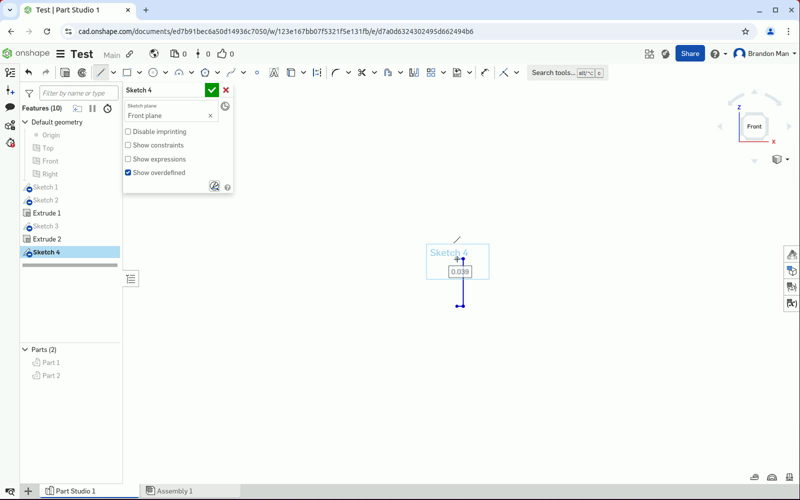
key_up(shift)
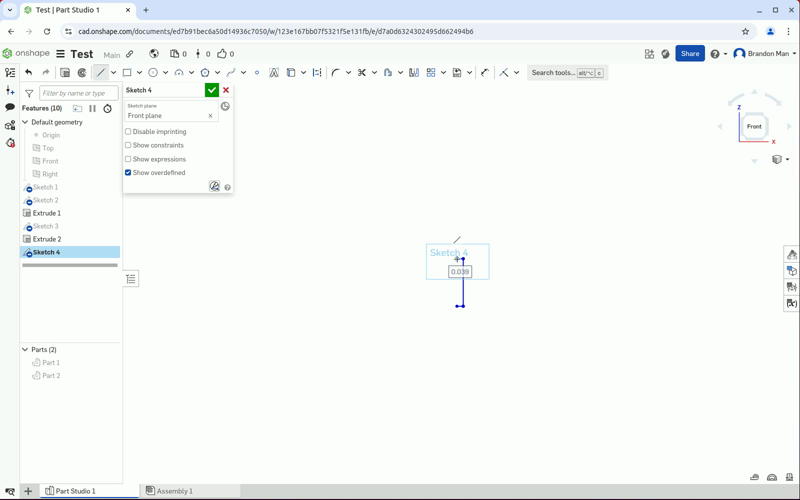
mouse_move(487, 258)
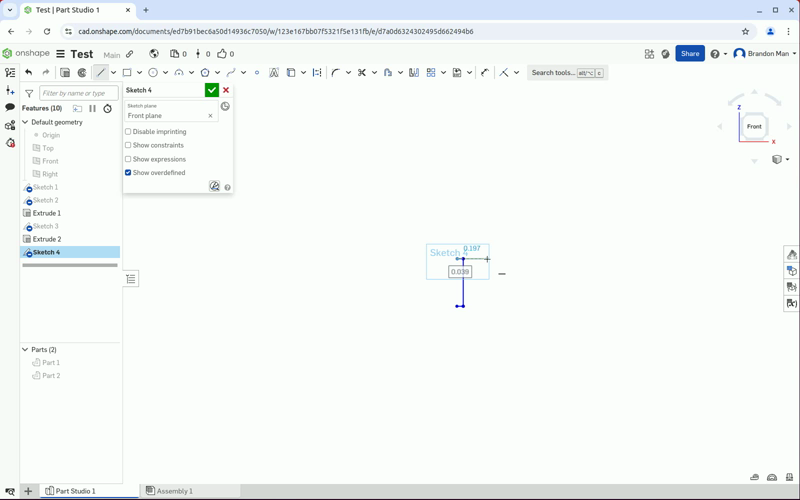
key_down(shift)
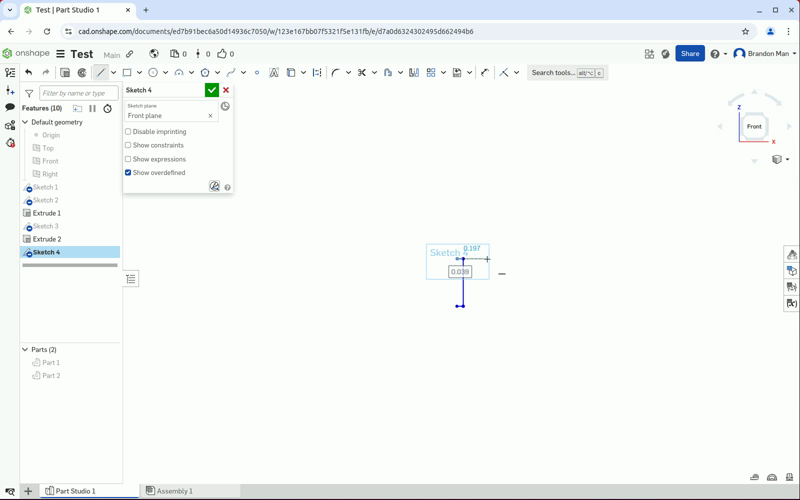
mouse_move(457, 306)
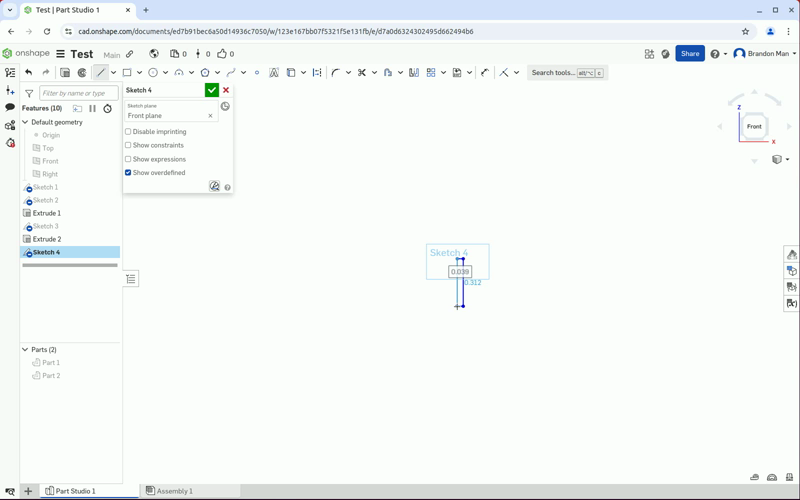
key_up(shift)
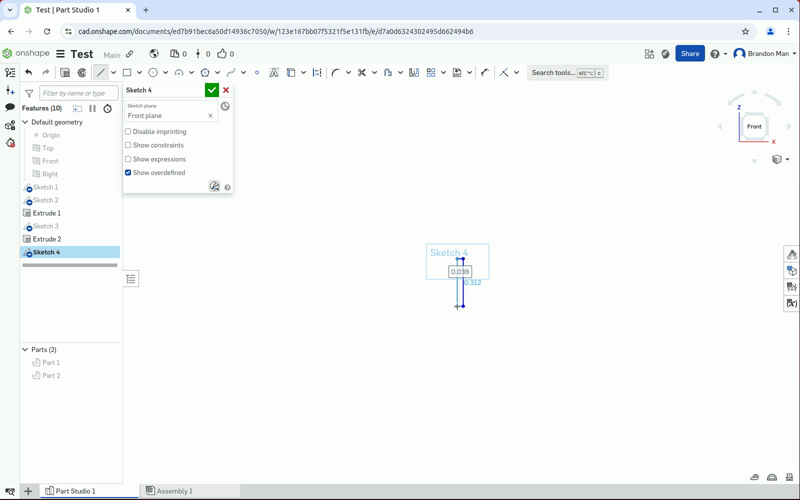
click(457, 306)
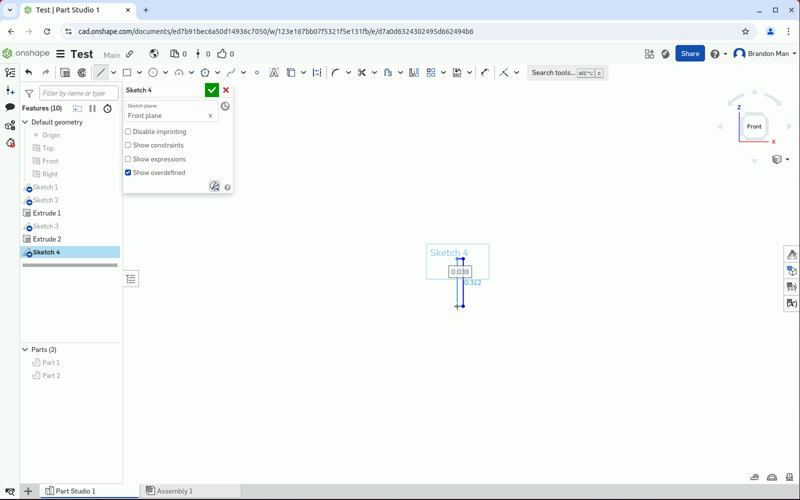
key(esc)
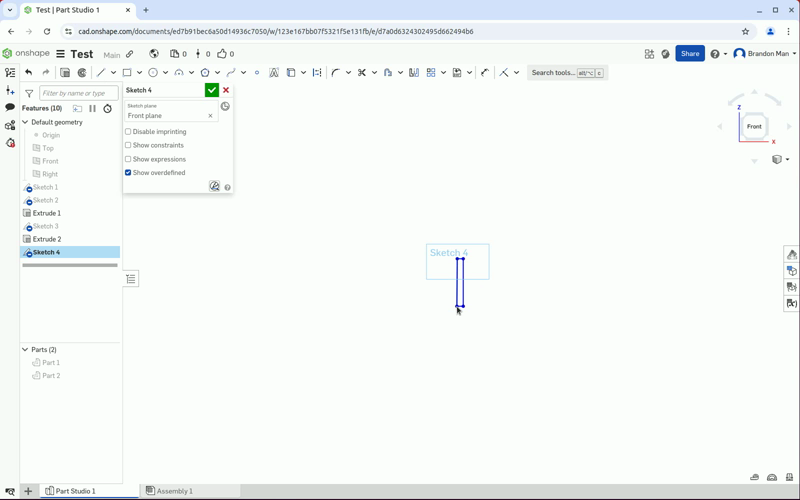
mouse_move(461, 302)
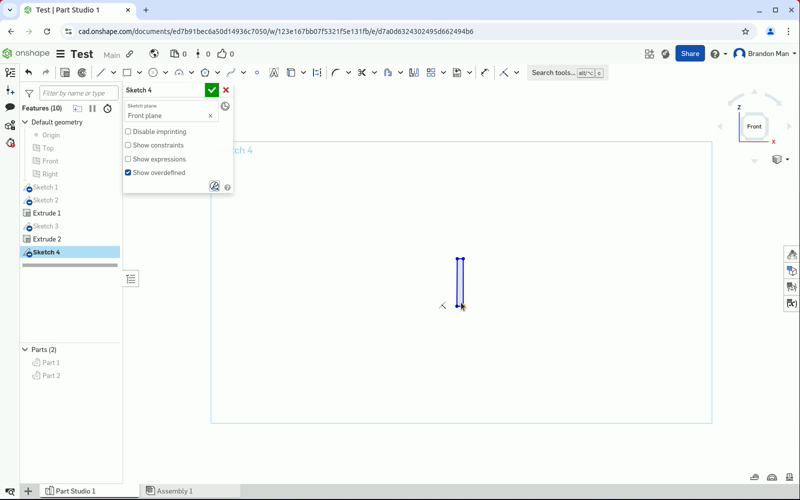
scroll(6)
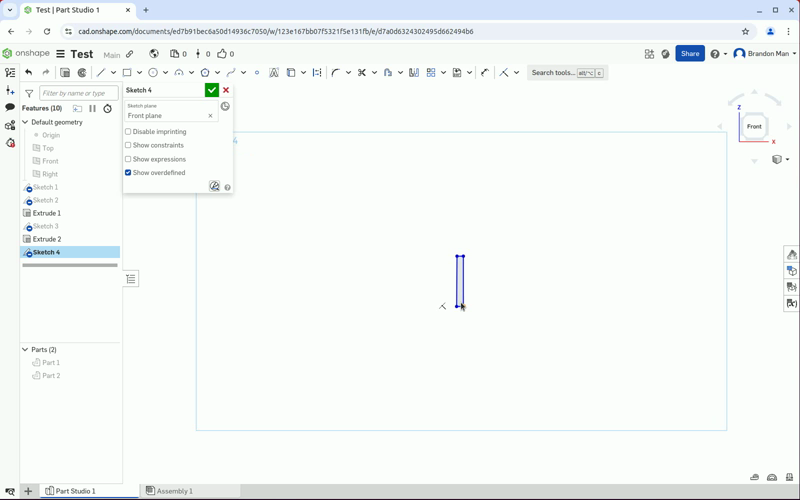
scroll(6)
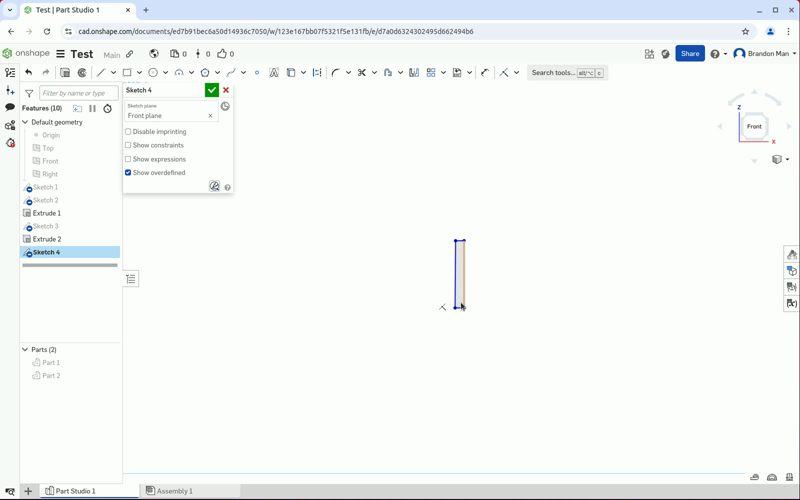
scroll(6)
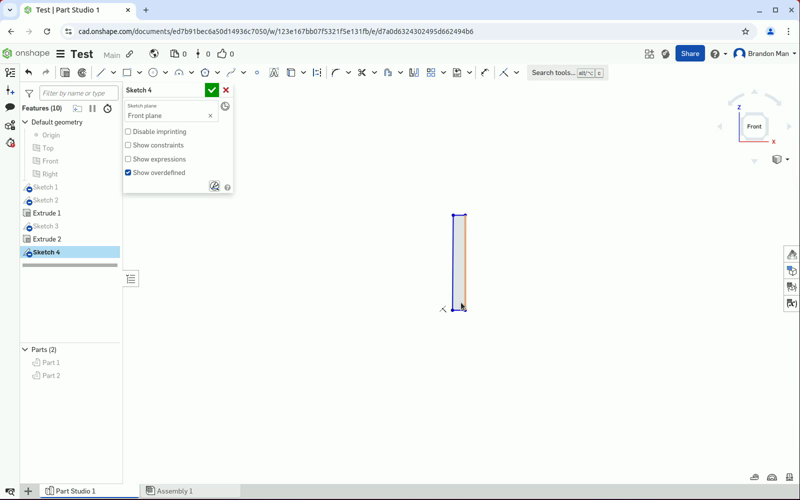
scroll(6)
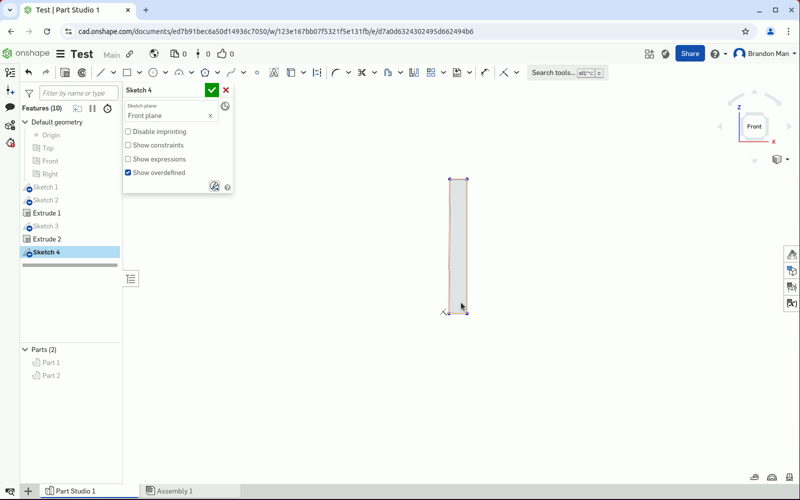
scroll(6)
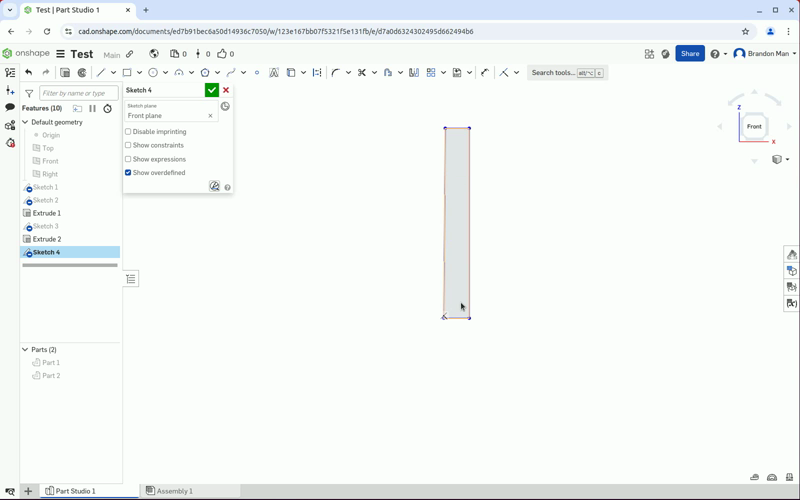
scroll(6)
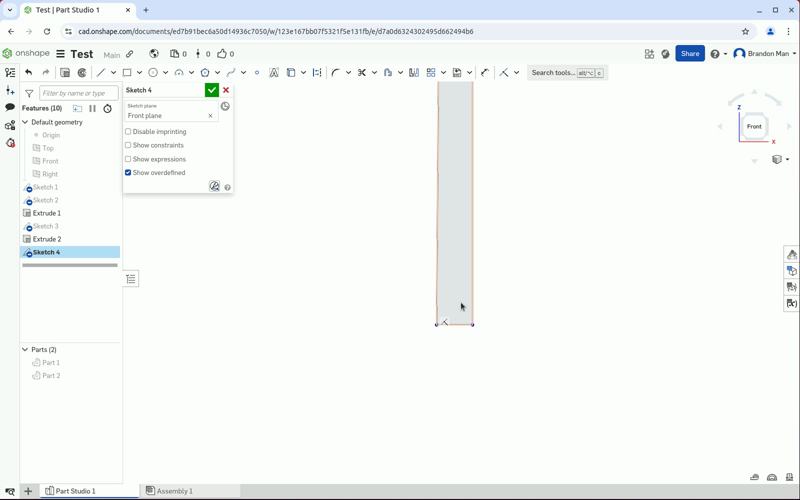
scroll(6)
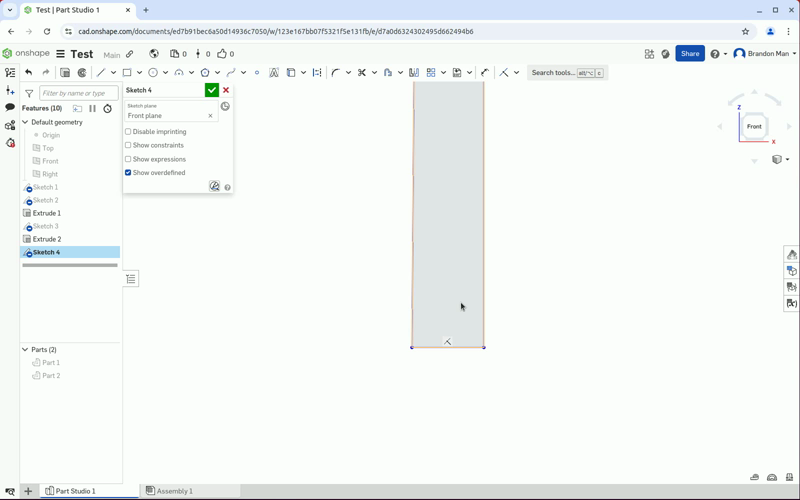
click(461, 302)
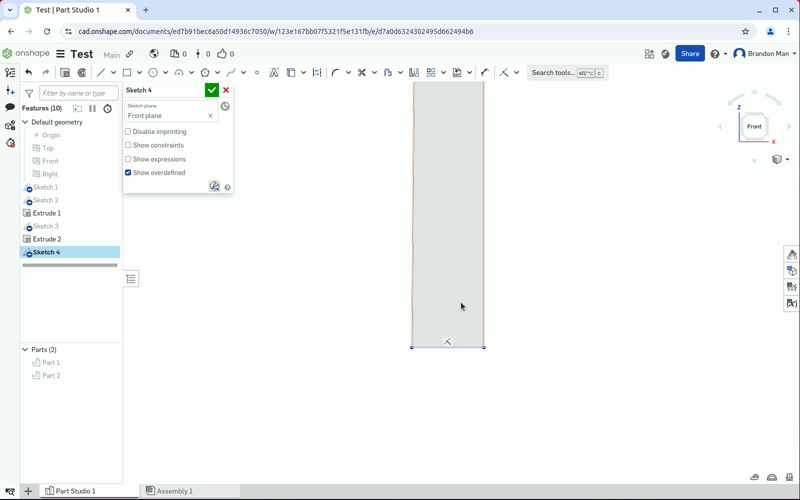
scroll(-6)
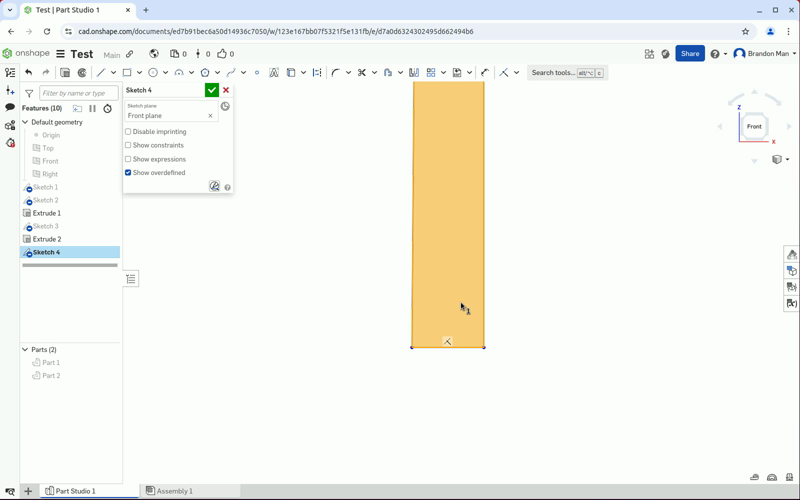
scroll(-6)
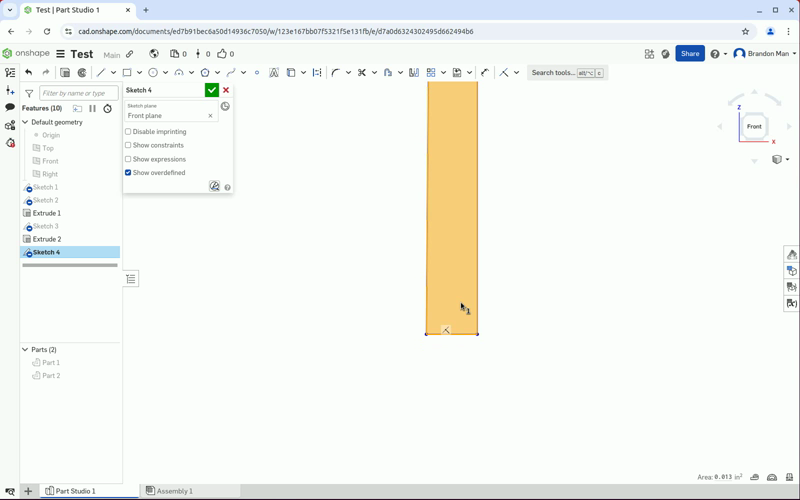
scroll(-6)
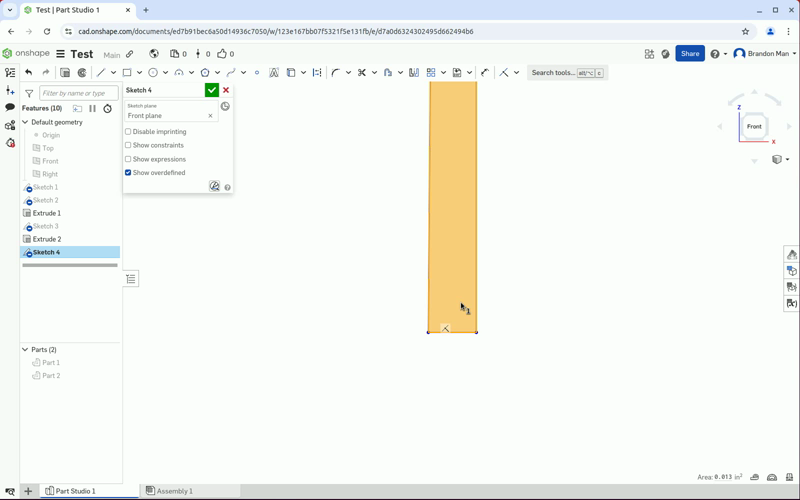
scroll(-6)
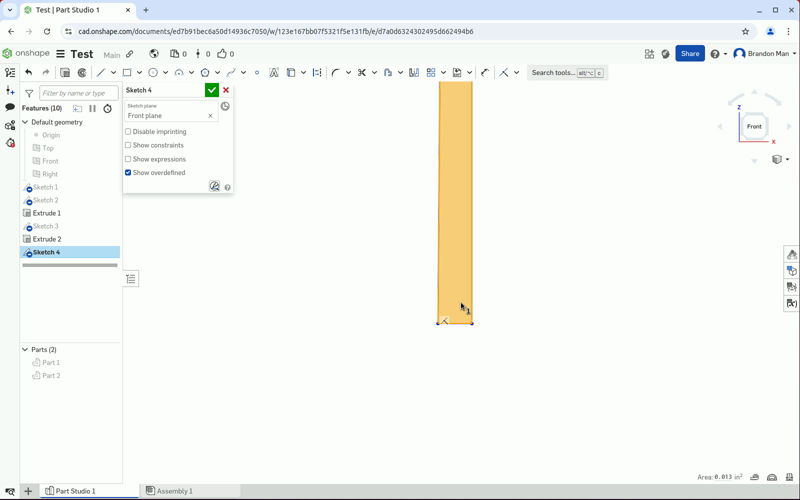
scroll(-6)
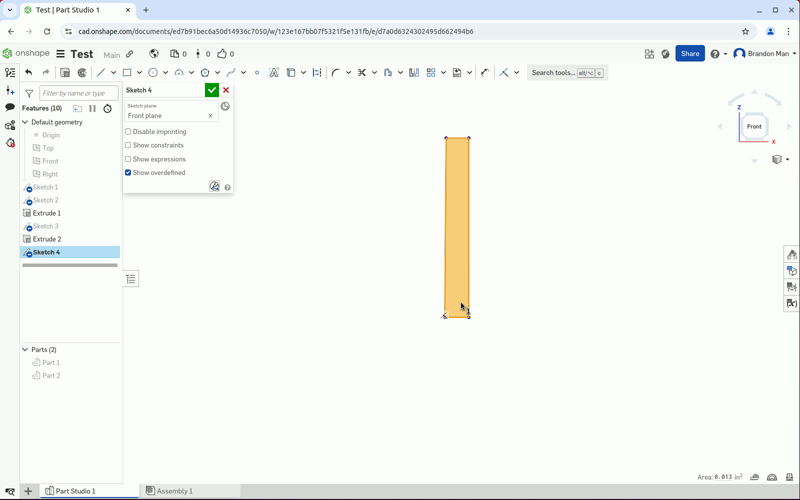
scroll(-6)
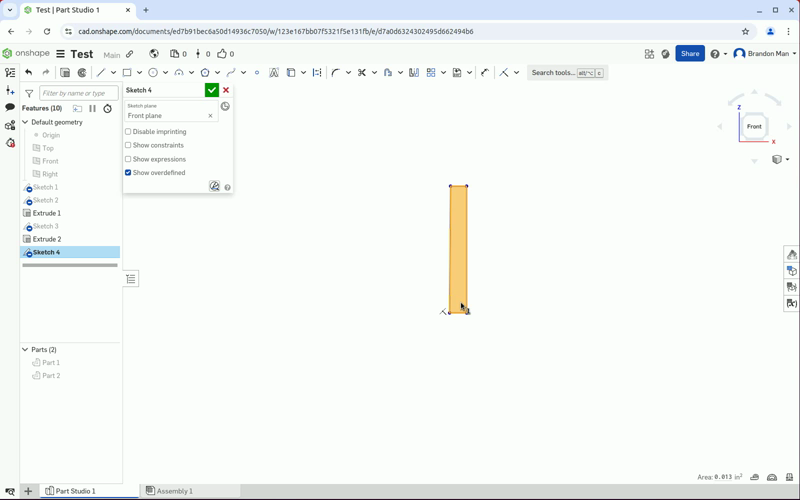
scroll(-6)
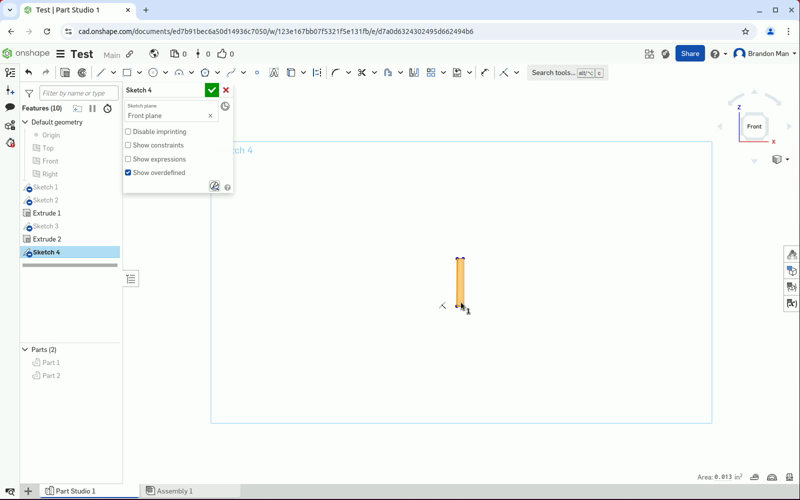
mouse_move(73, 352)
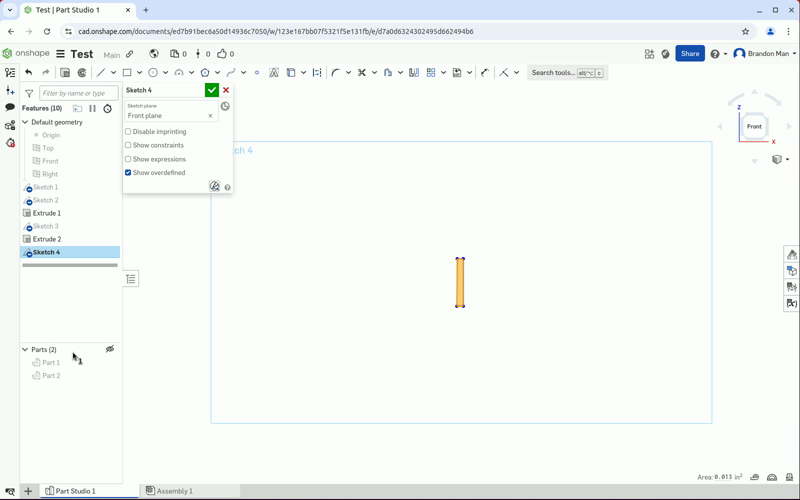
key(shift+y)
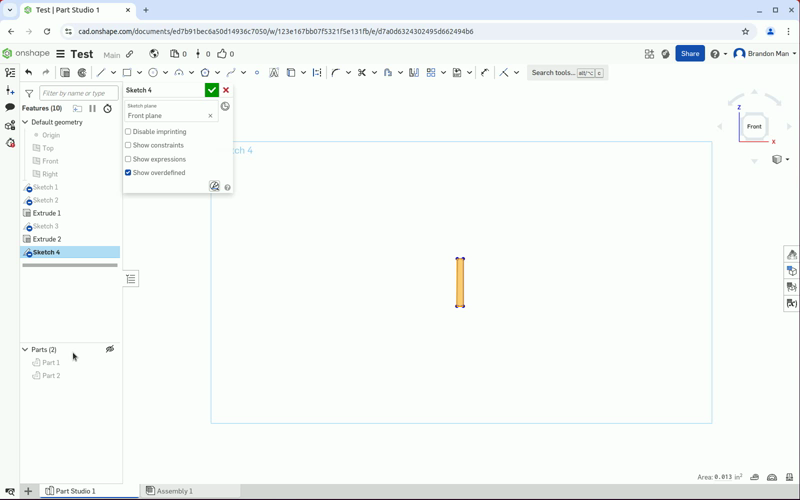
key(shift+e)
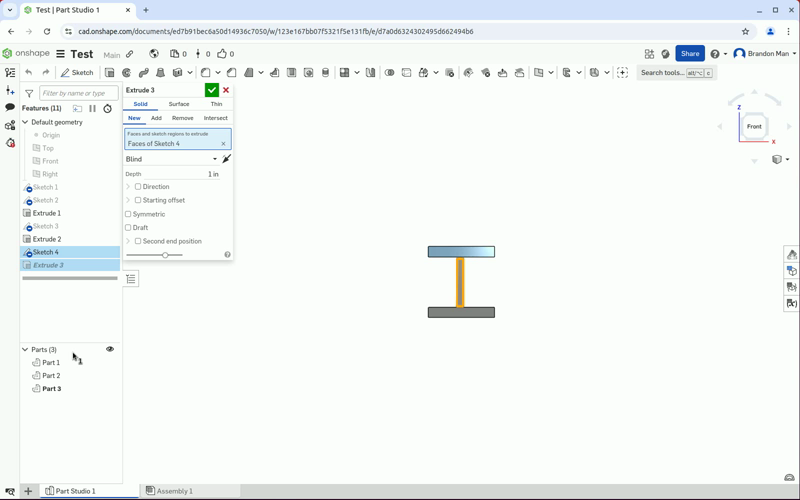
mouse_move(143, 106)
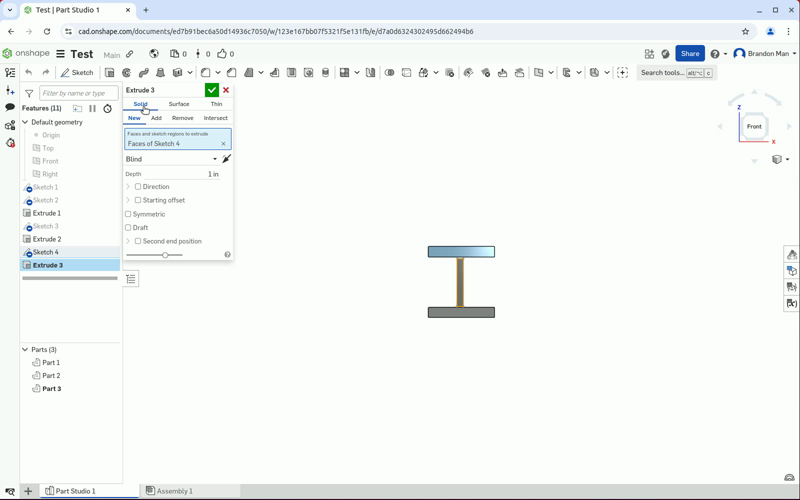
click(143, 106)
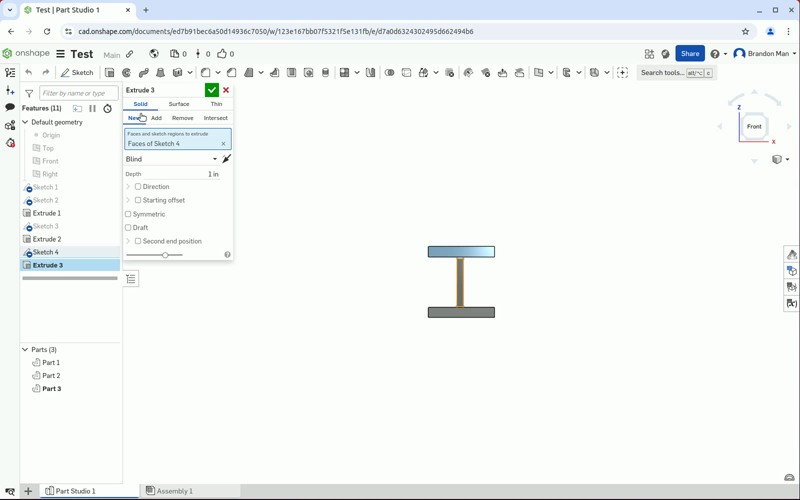
mouse_move(137, 120)
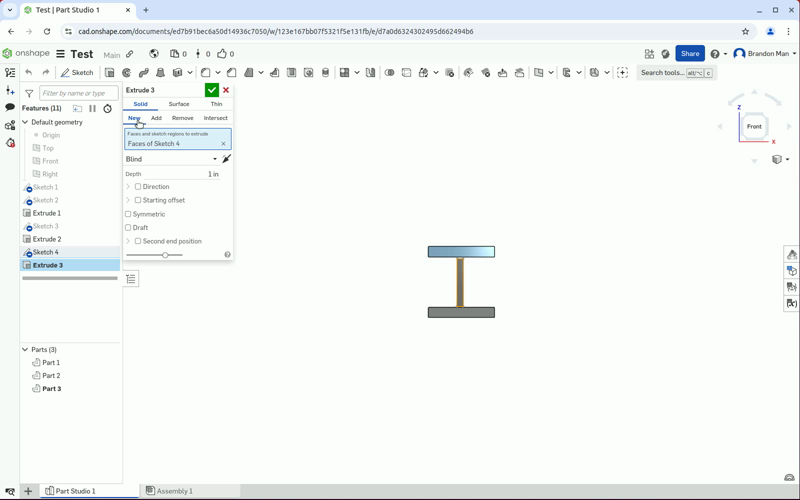
click(137, 120)
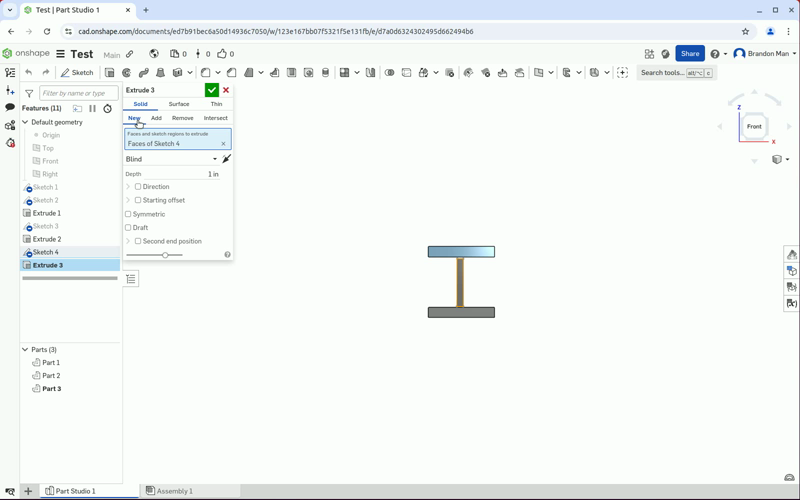
key(tab, 4)
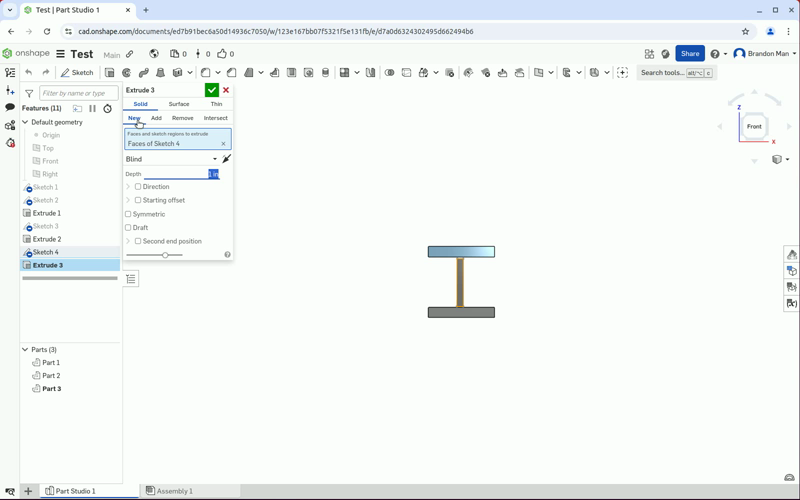
text(0.784)
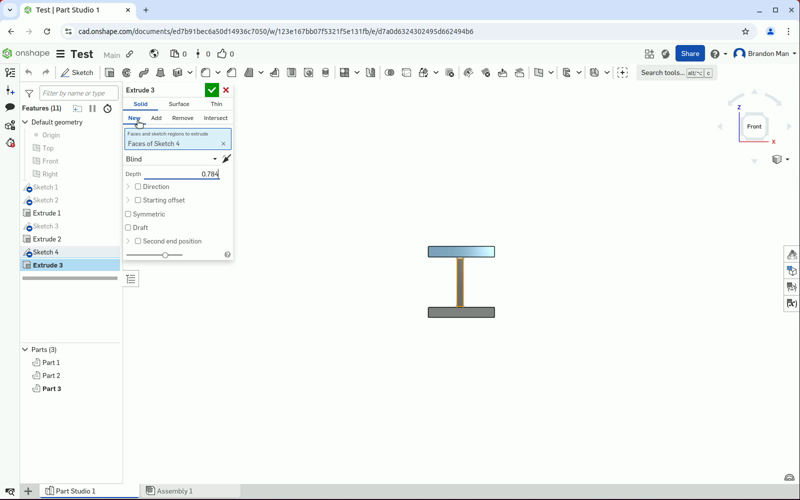
key(enter)
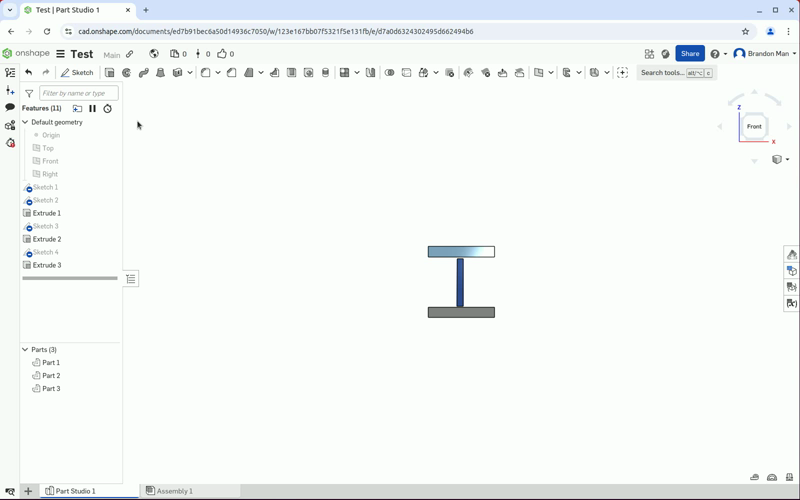
key(shift+h)
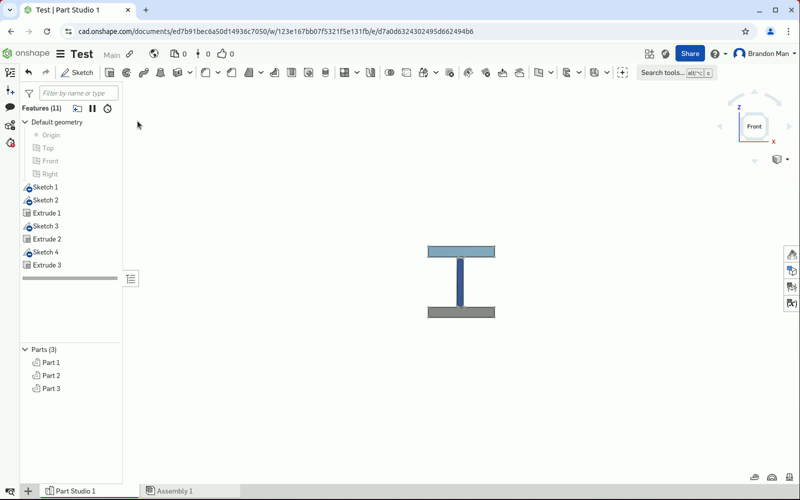
key(shift+h)
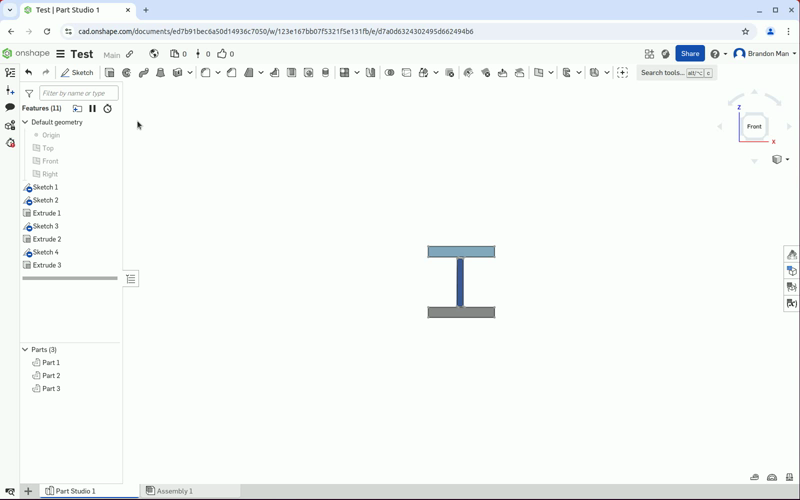
key(shift+7)
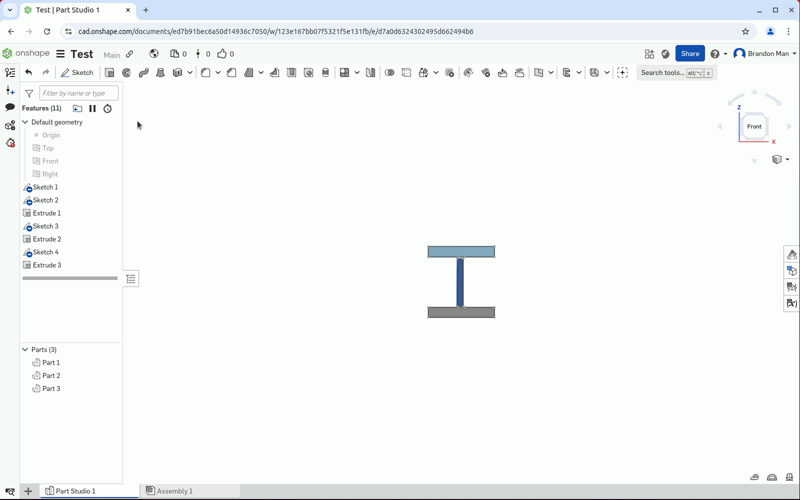
key(left, 2)
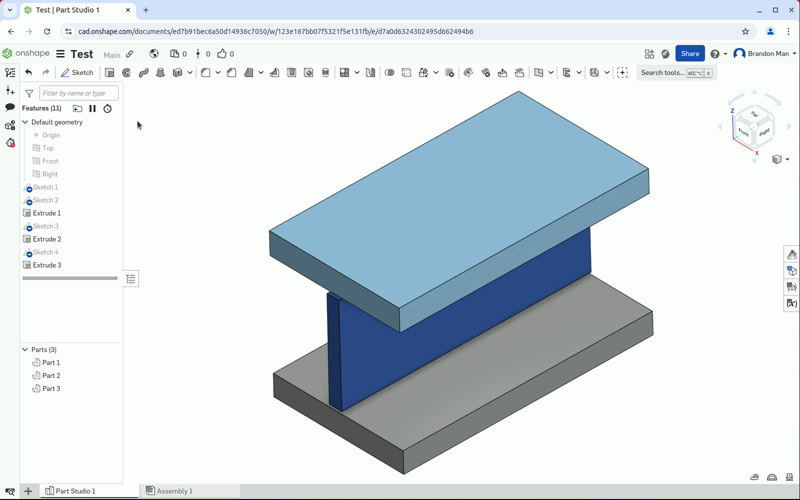
key(down, 2)
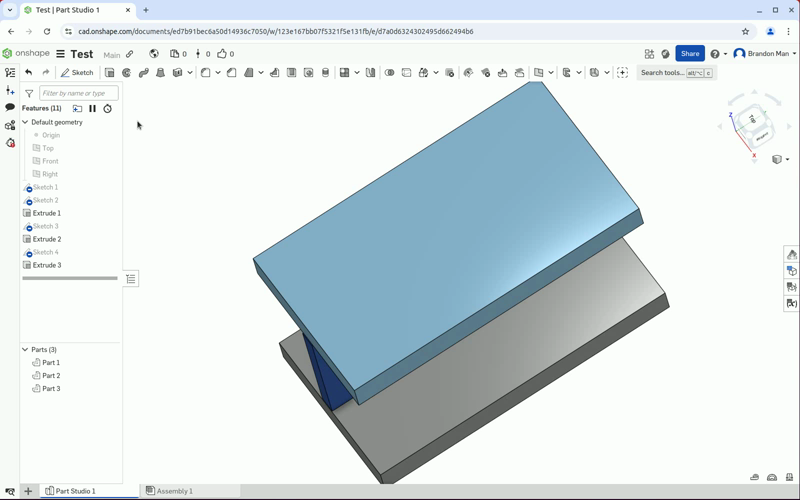
key(up, 2)
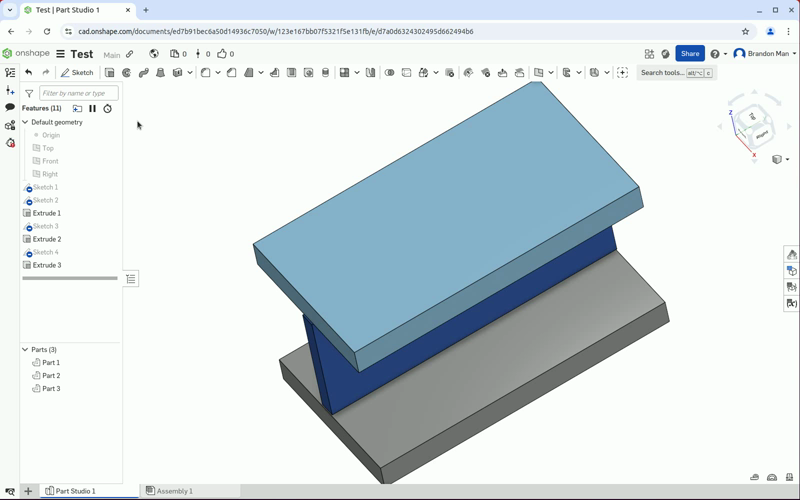
key(right, 2)
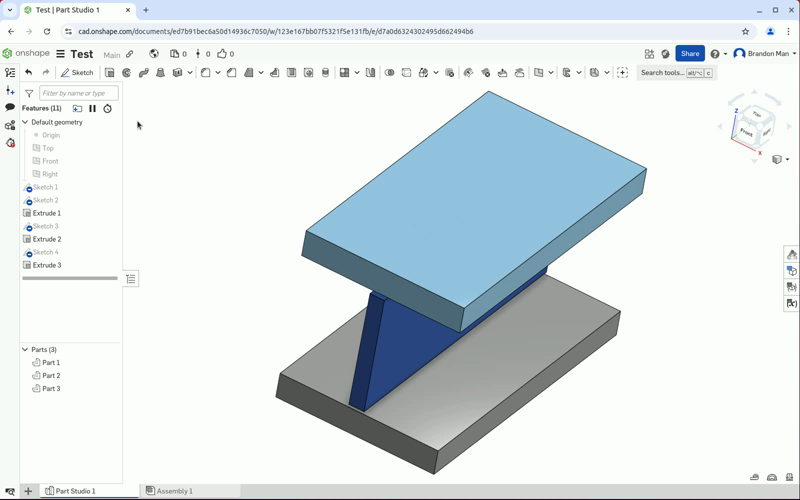
mouse_move(73, 189)
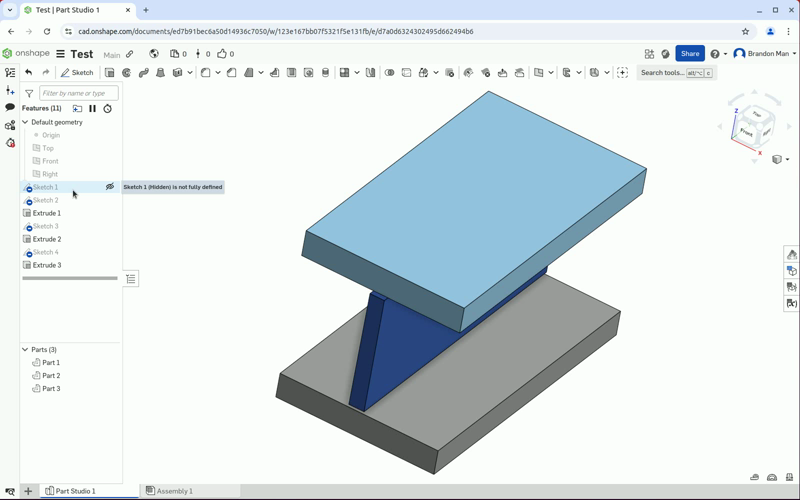
click(73, 189)